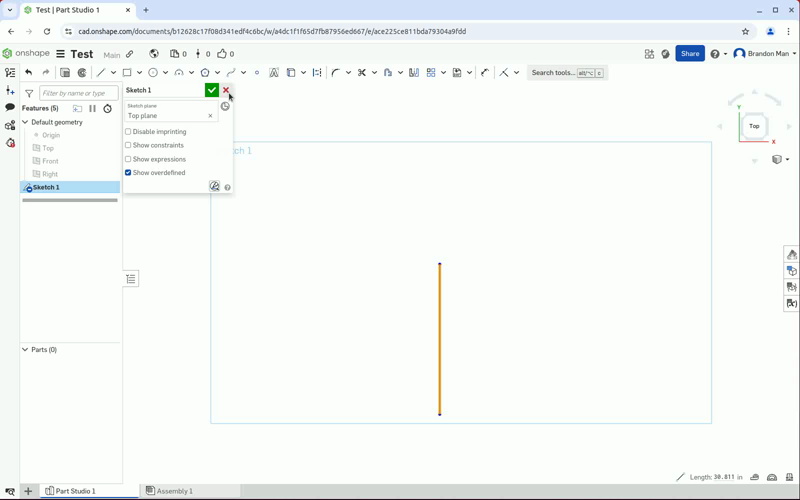
key(shift+h)
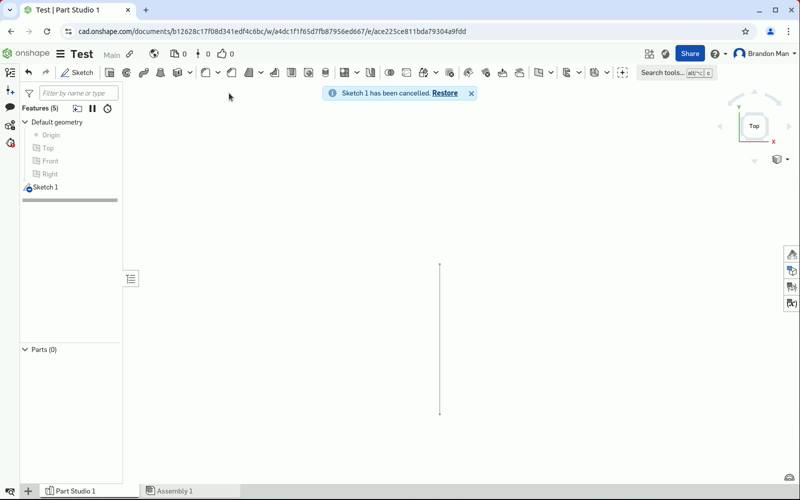
mouse_move(73, 352)
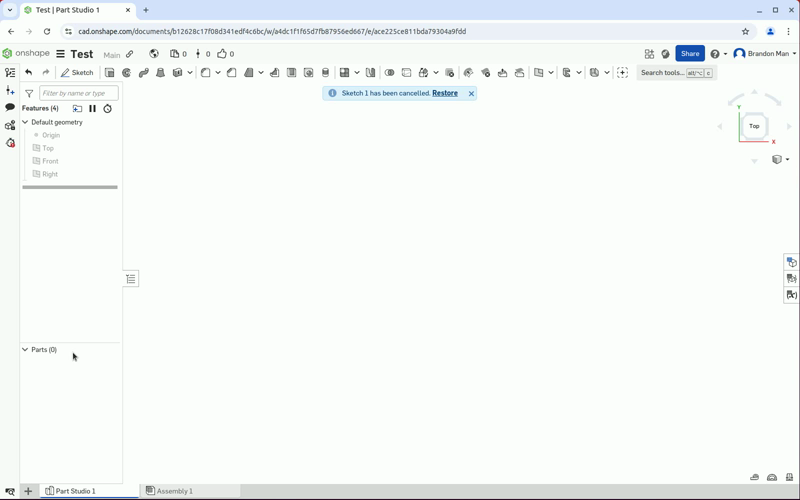
key(y)
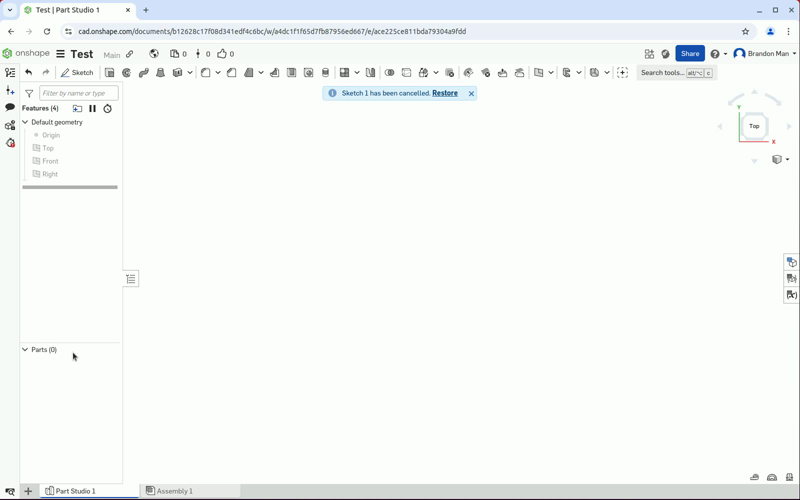
key(shift+p)
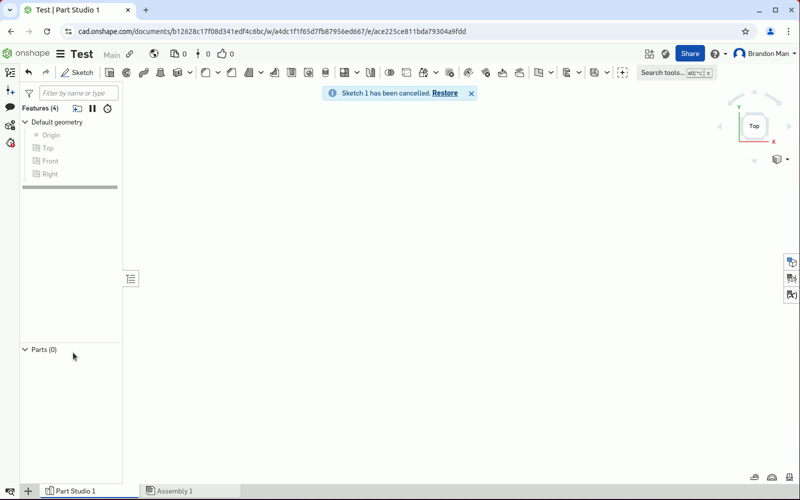
key(space)
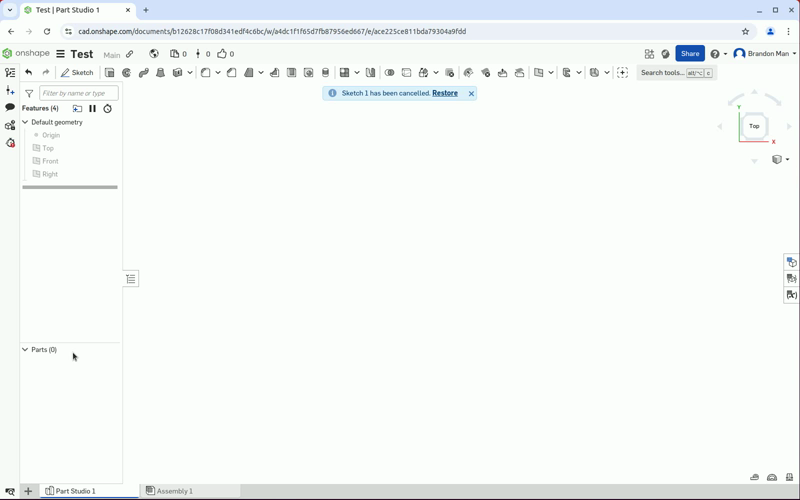
key_down(shift)
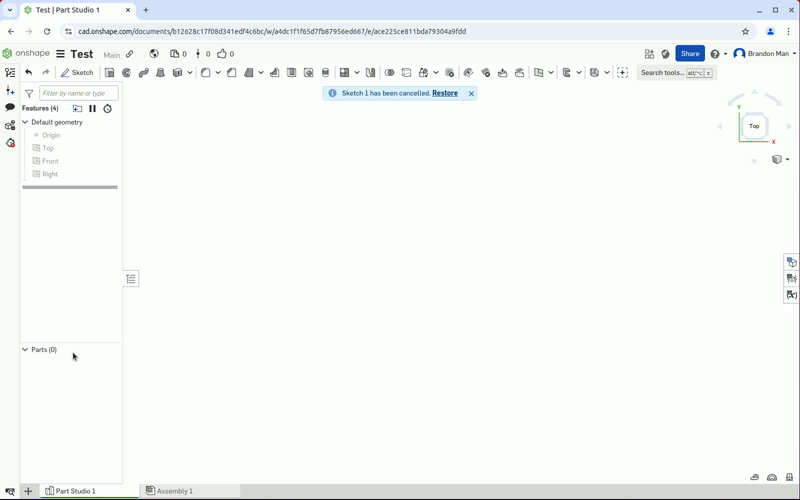
key(up)
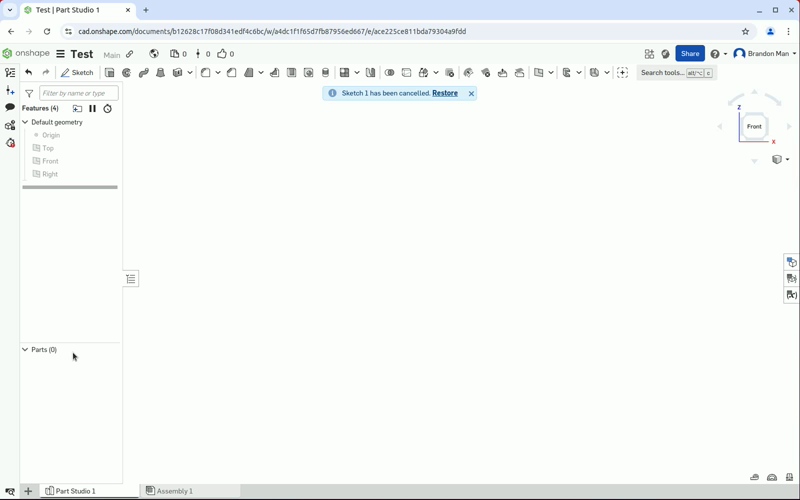
key_up(shift)
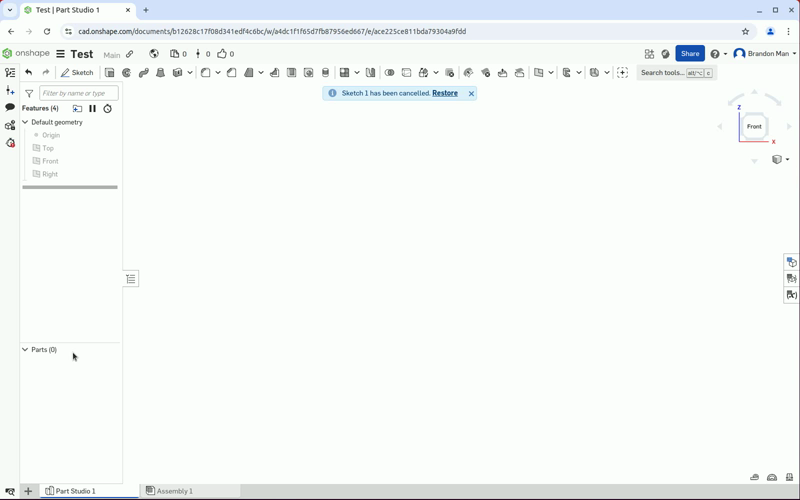
mouse_move(73, 352)
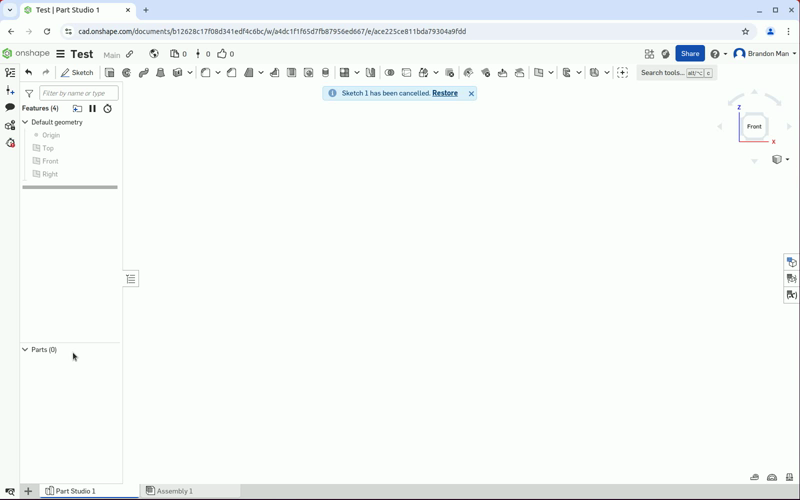
key(shift+y)
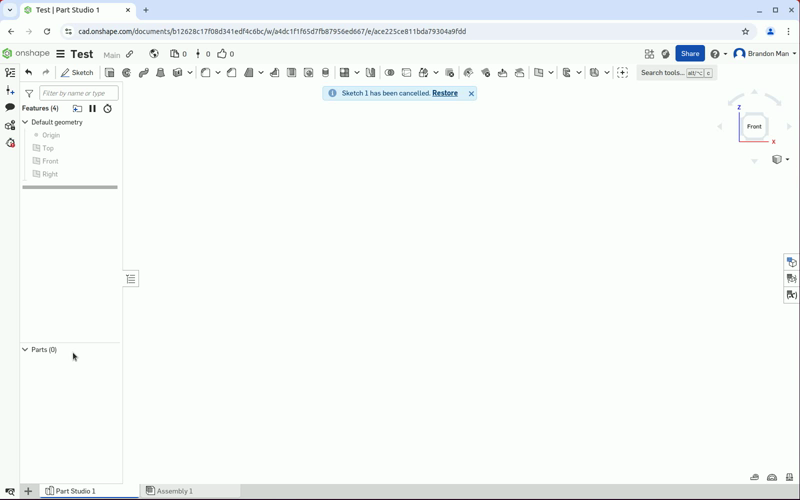
key(shift+s)
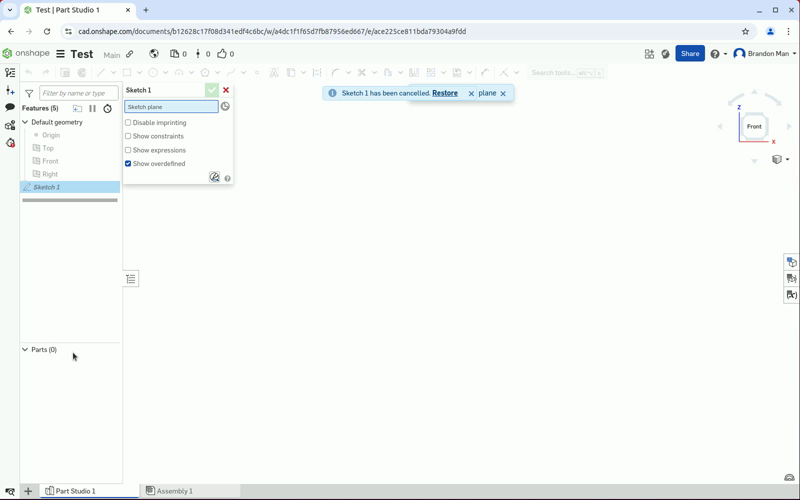
mouse_move(73, 163)
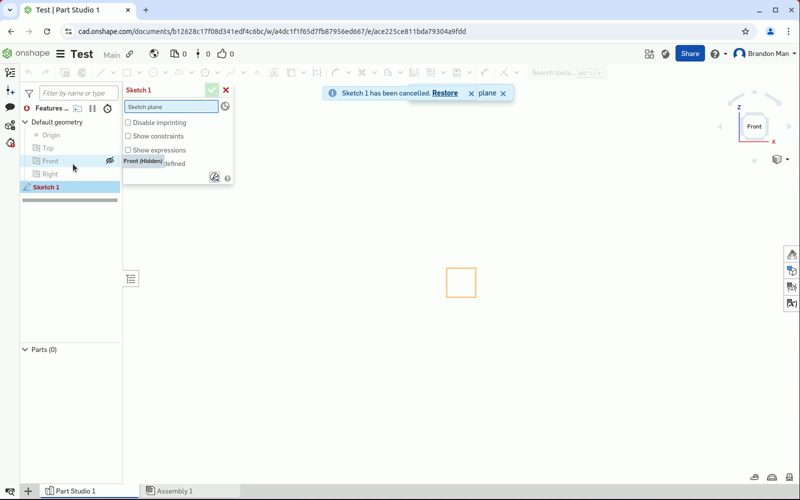
click(73, 163)
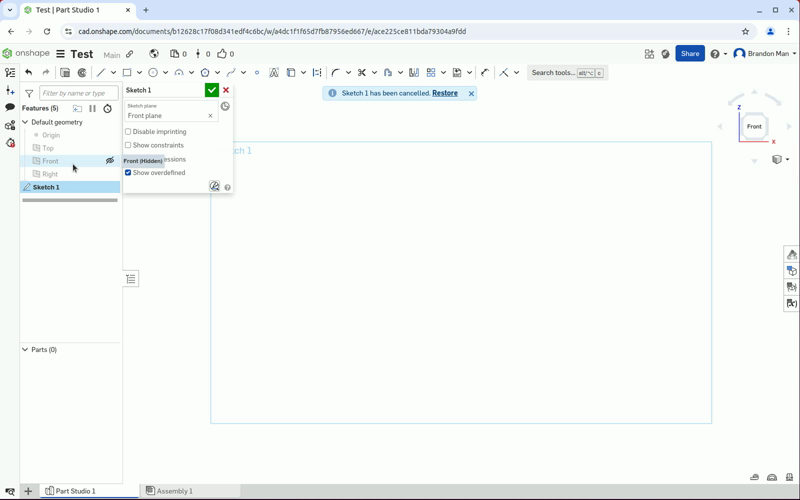
mouse_move(73, 352)
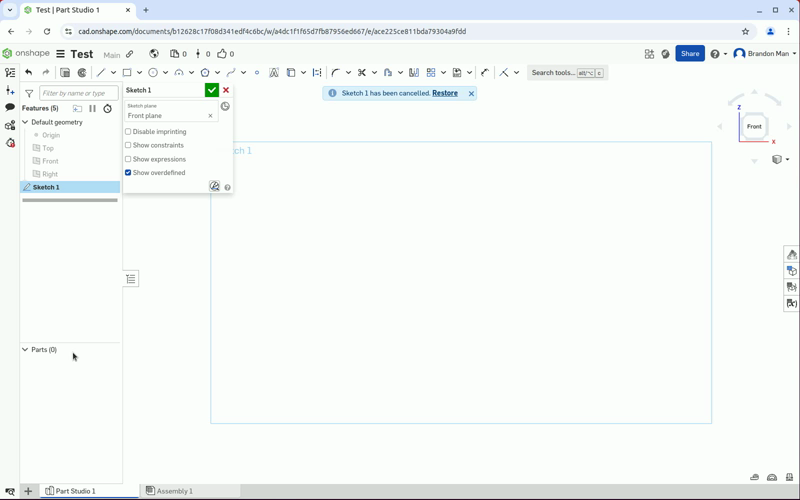
key(y)
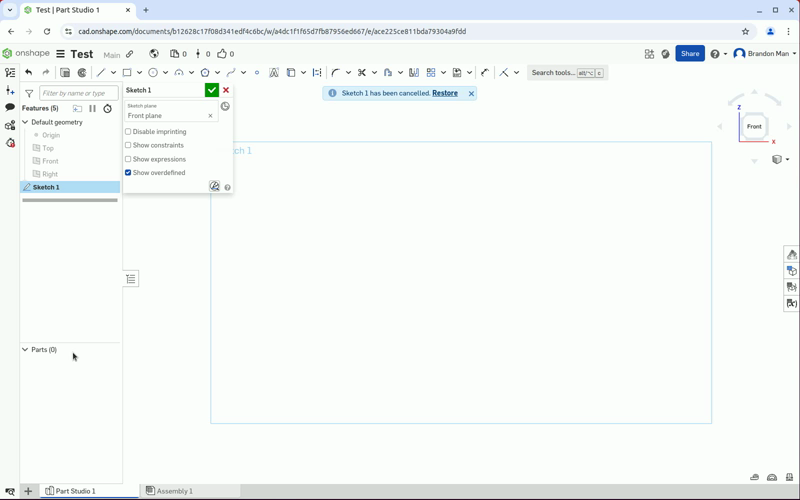
key(l)
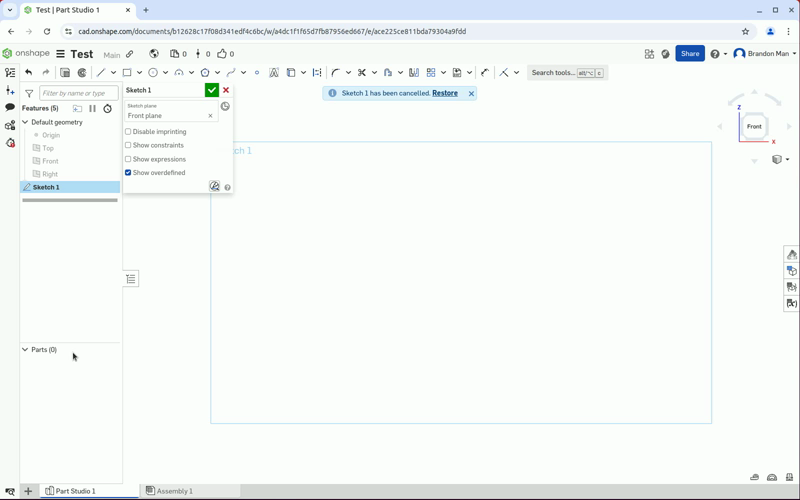
key_down(shift)
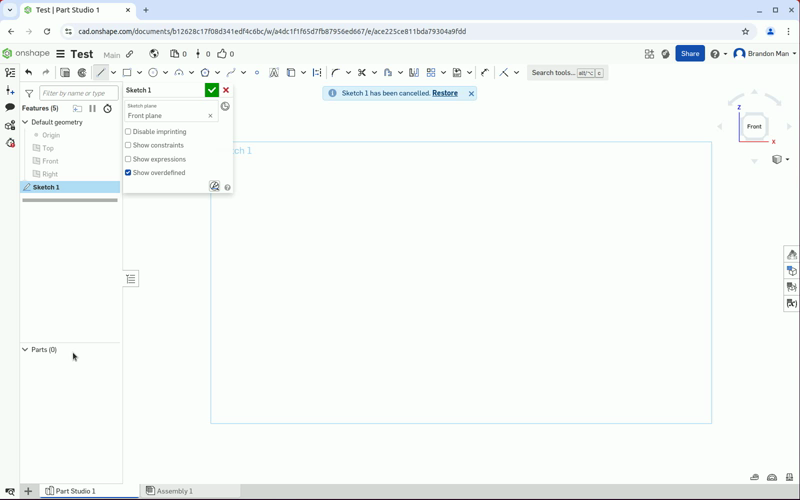
mouse_move(460, 291)
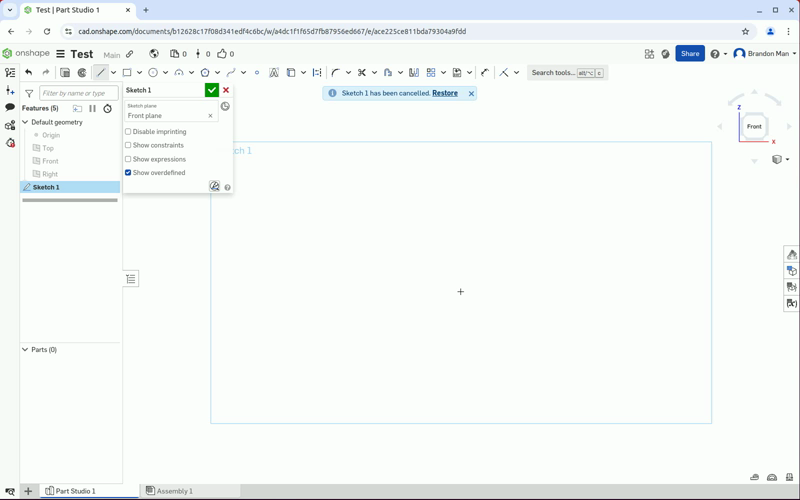
click(460, 291)
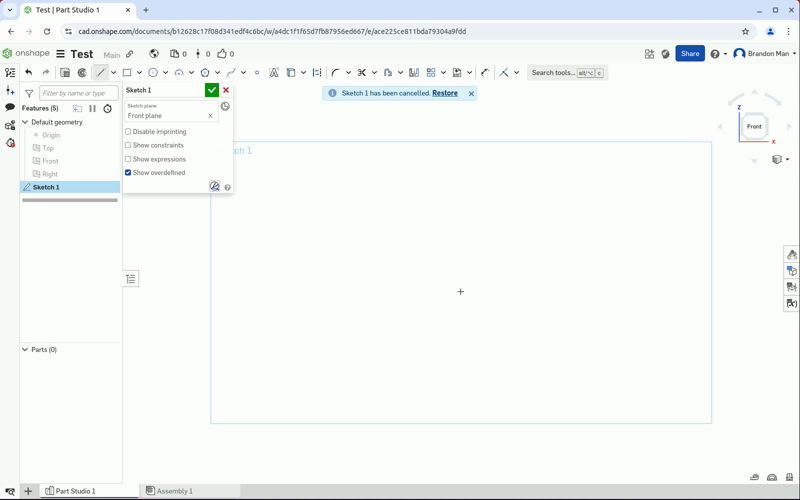
key_up(shift)
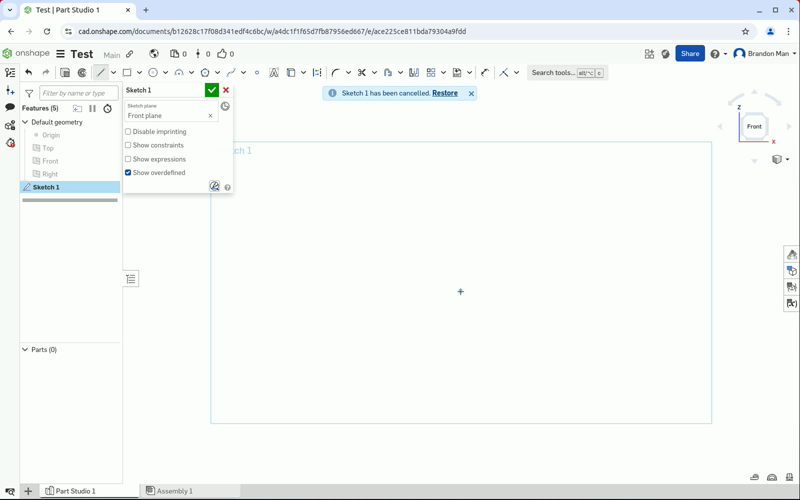
key_down(shift)
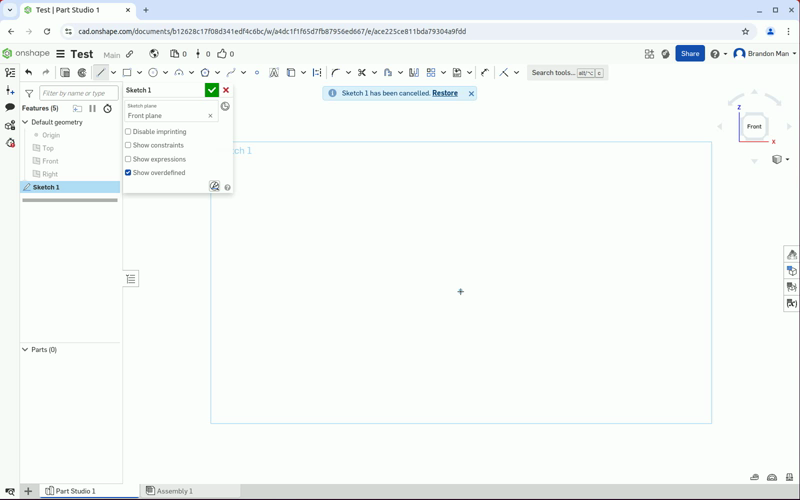
mouse_move(564, 291)
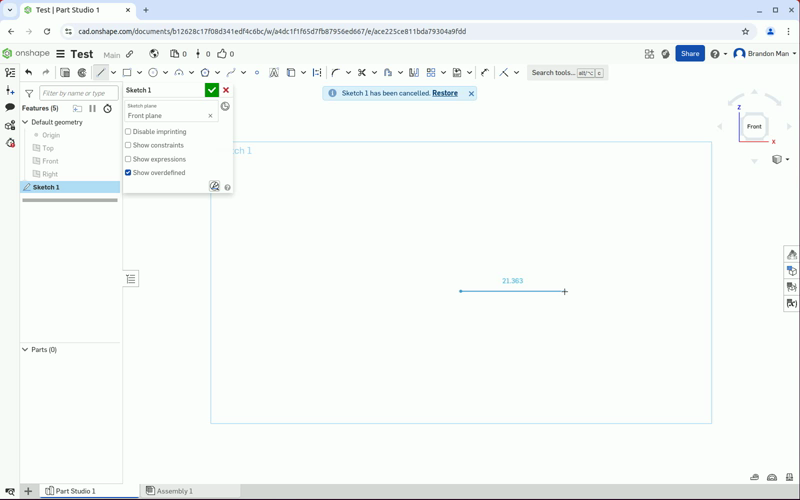
click(564, 291)
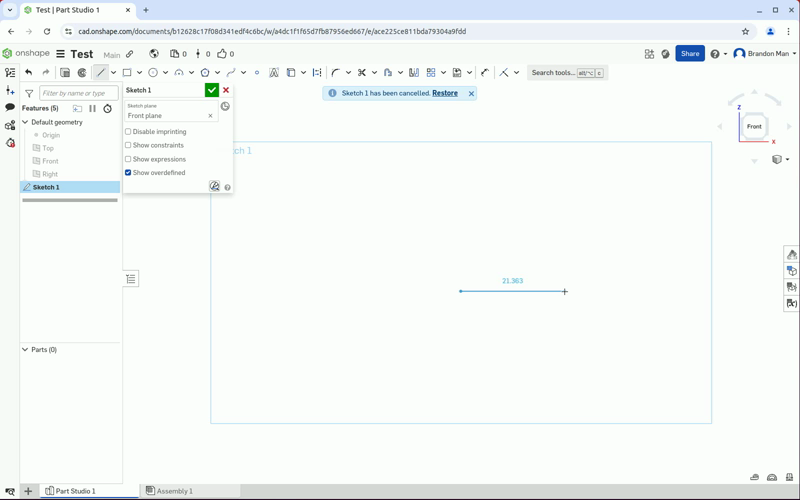
key_up(shift)
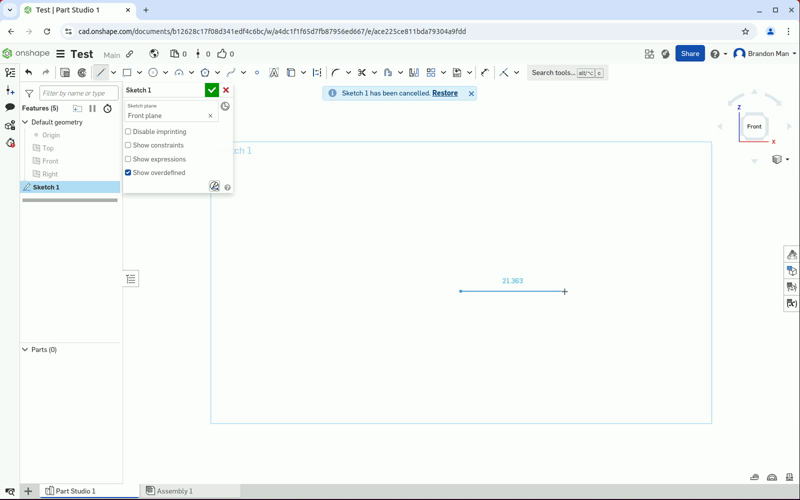
key(esc)
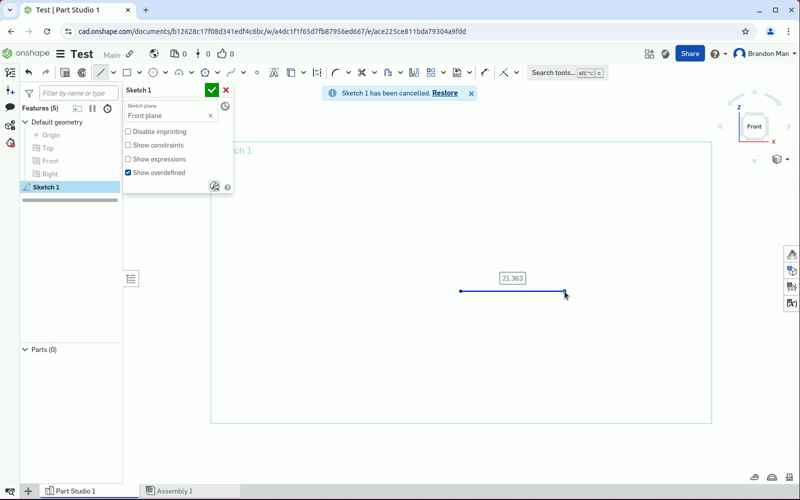
key(a)
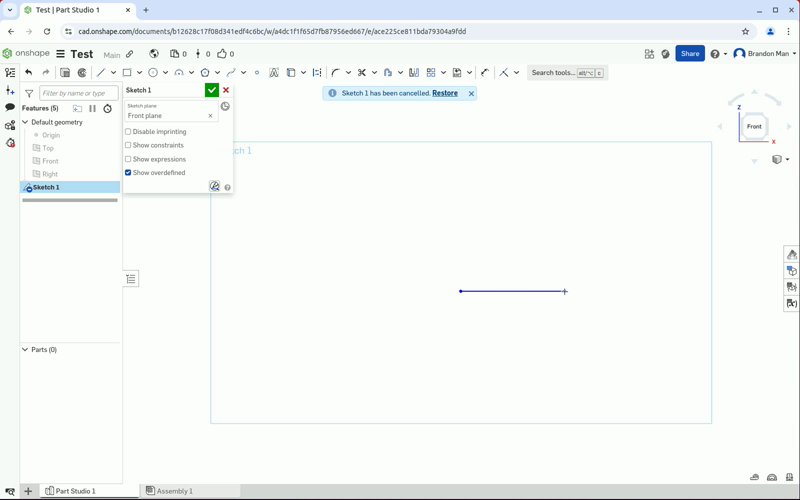
mouse_move(564, 291)
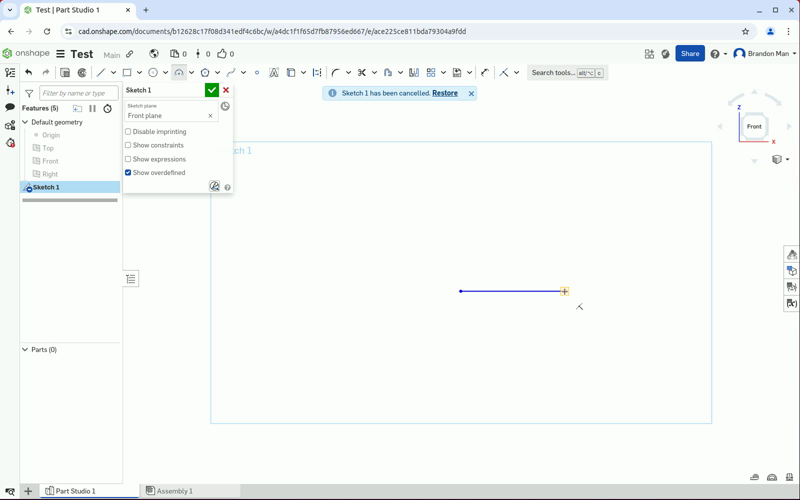
click(564, 291)
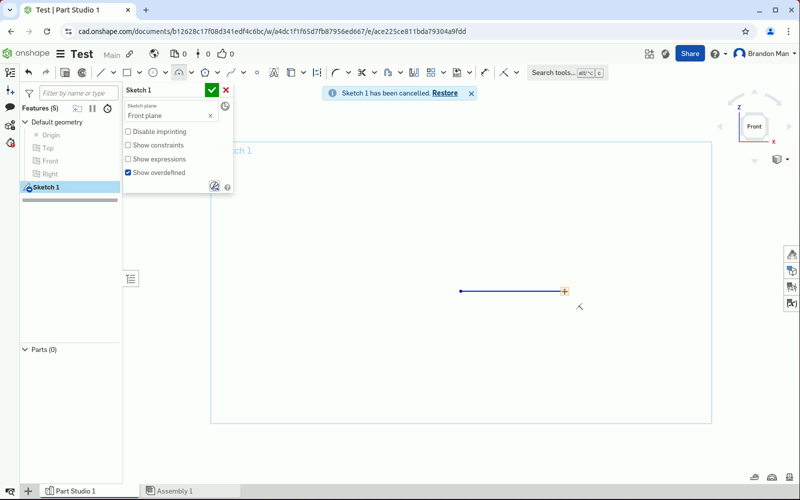
key_down(shift)
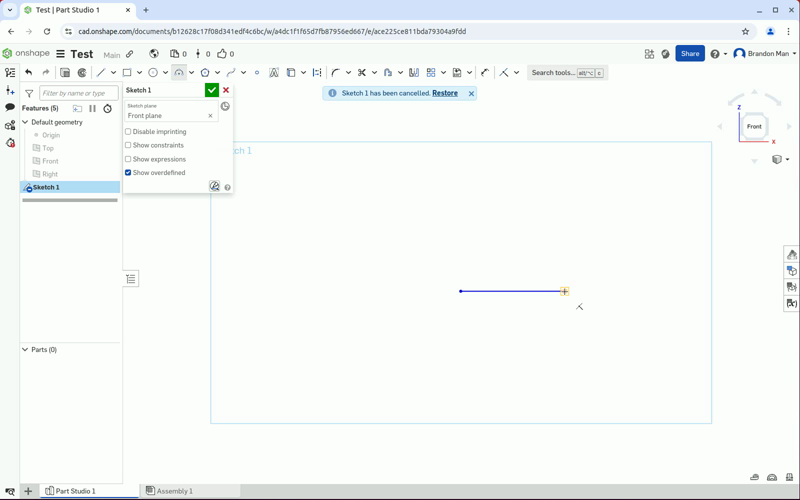
mouse_move(564, 274)
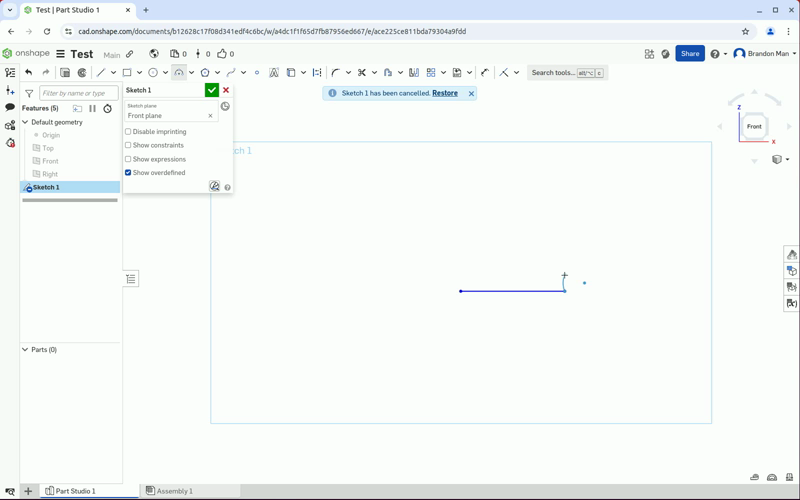
click(564, 274)
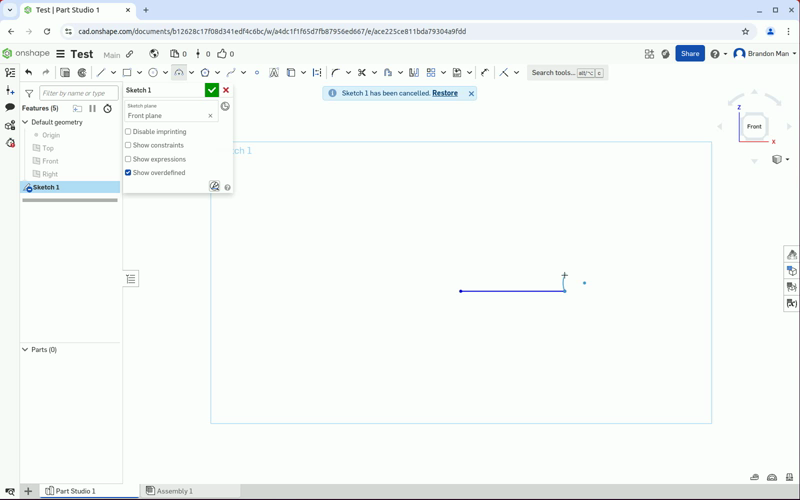
mouse_move(573, 282)
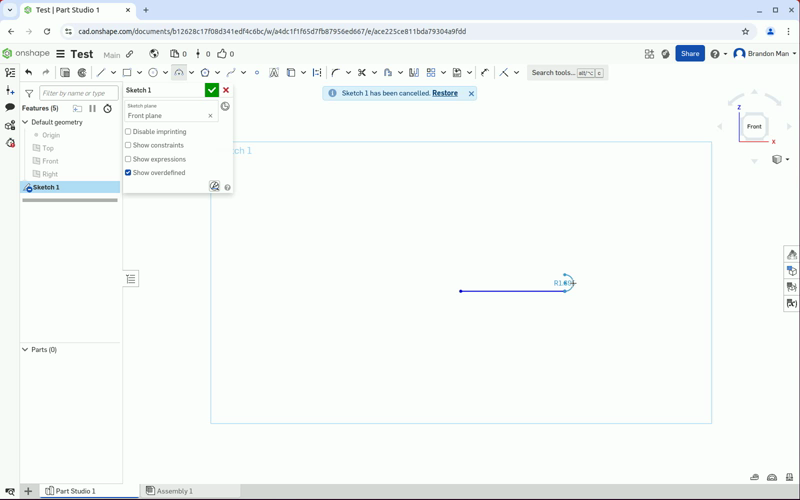
click(573, 282)
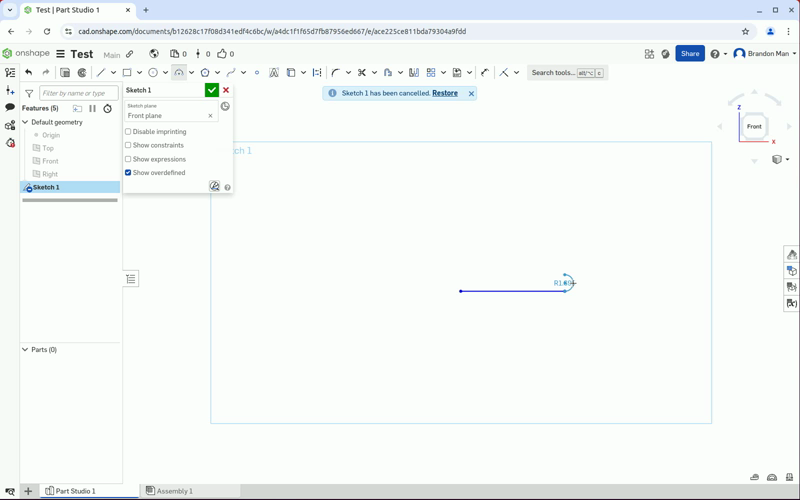
key_up(shift)
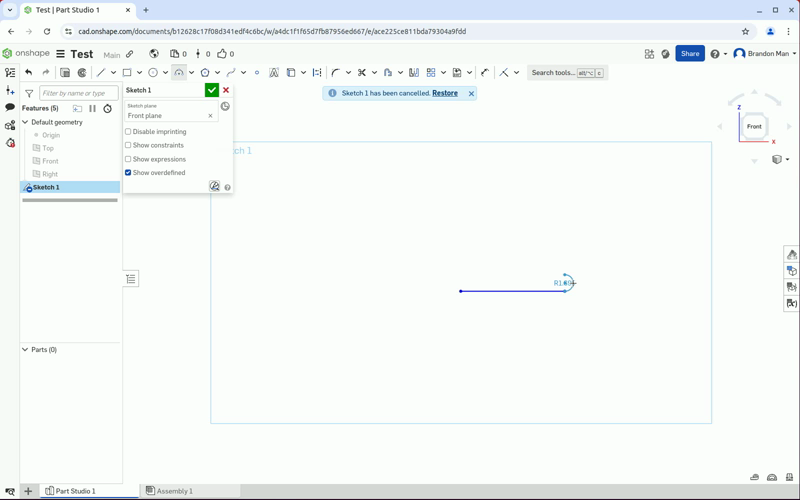
key(esc)
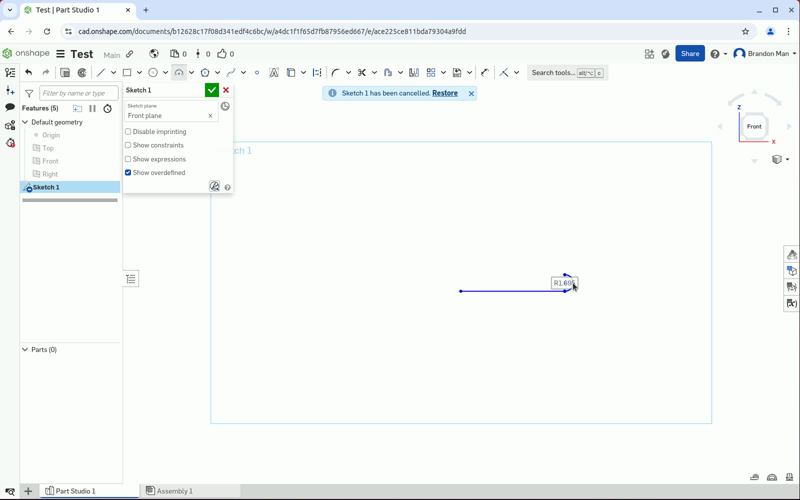
key(l)
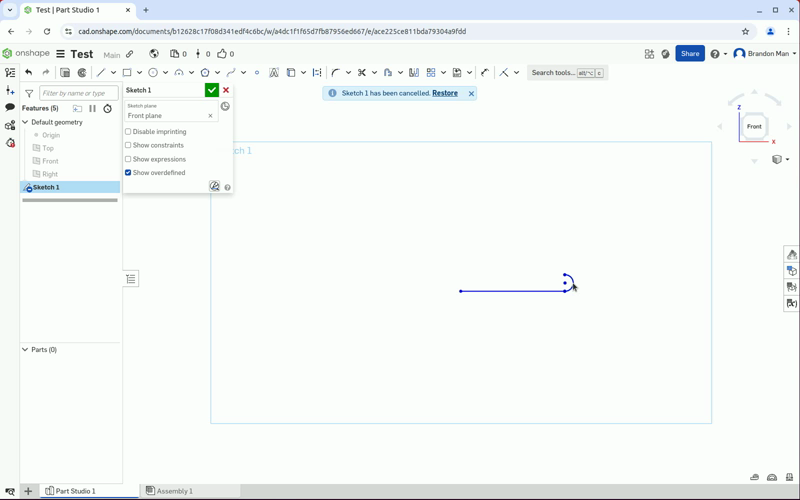
mouse_move(564, 274)
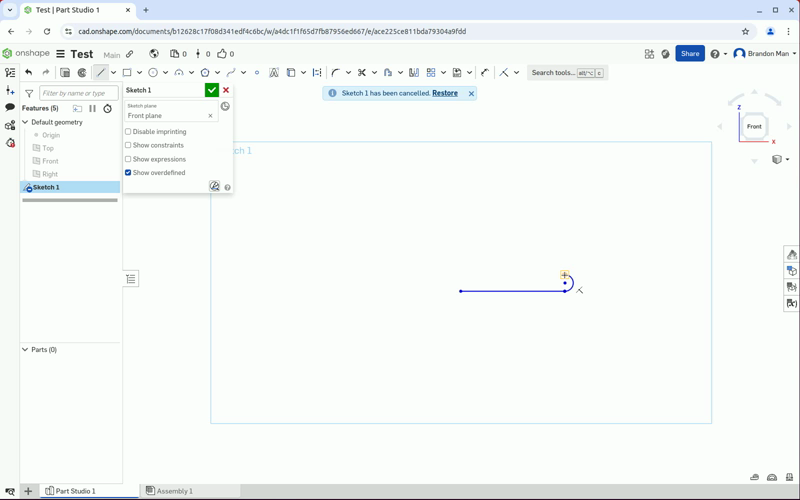
click(564, 274)
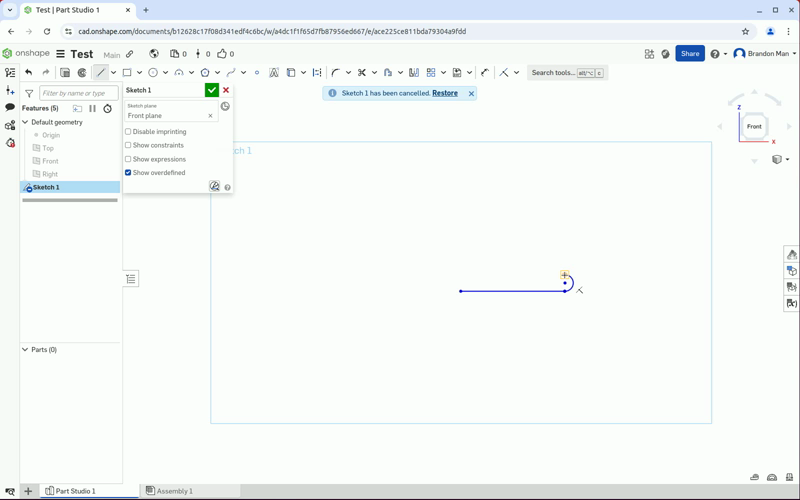
key_down(shift)
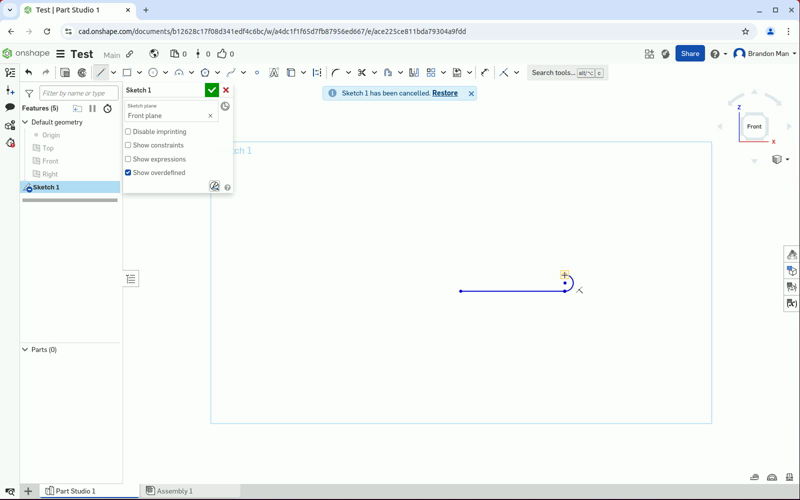
mouse_move(460, 274)
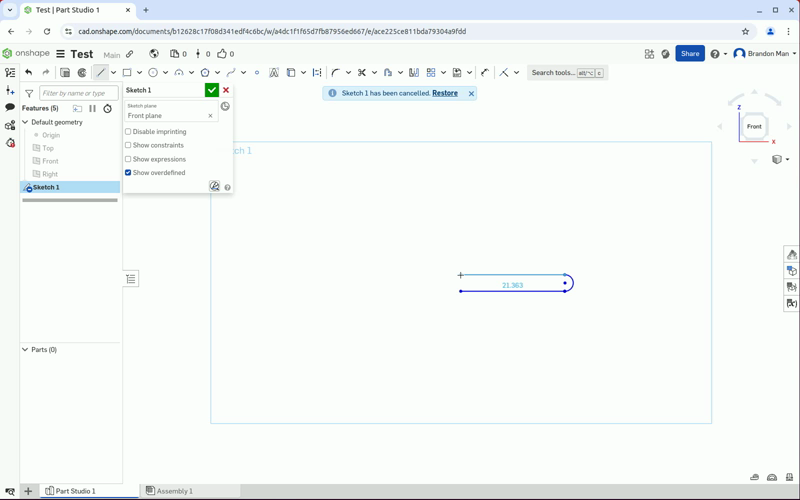
click(460, 274)
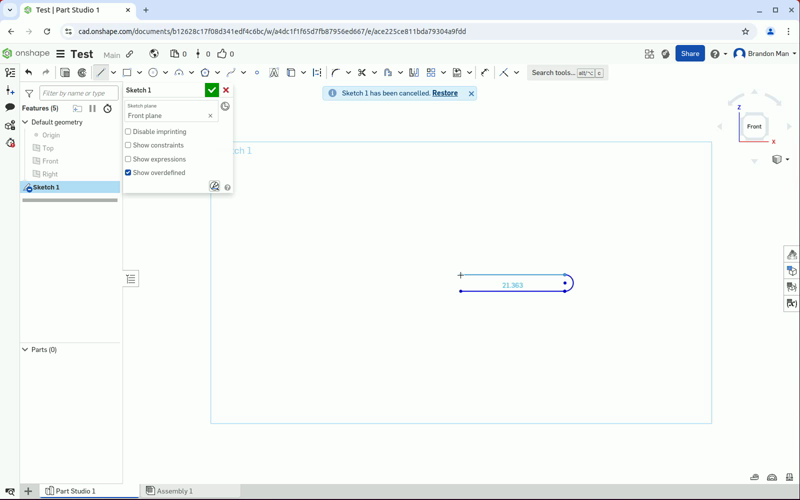
key_up(shift)
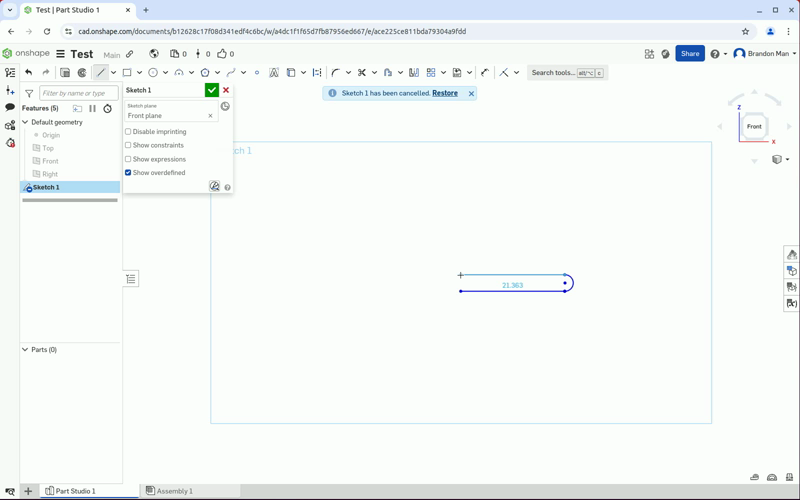
key(esc)
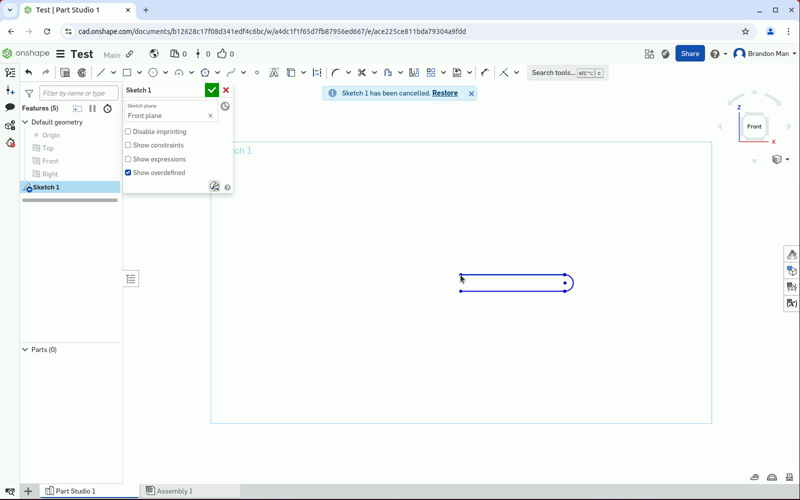
key(a)
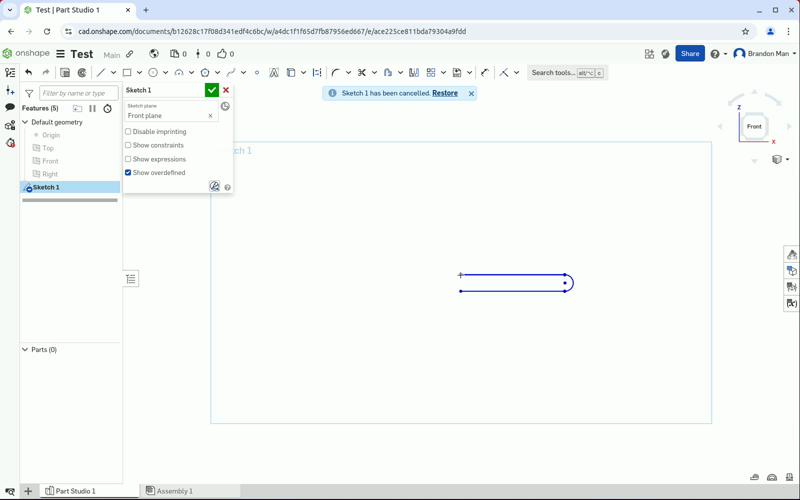
mouse_move(460, 274)
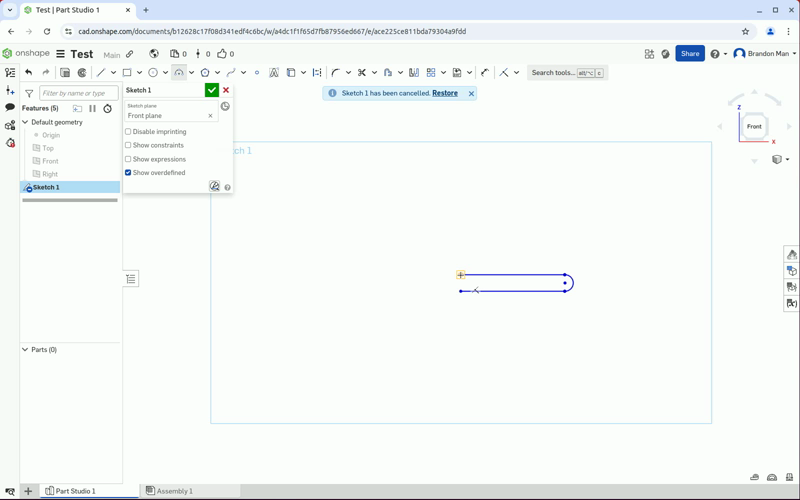
click(460, 274)
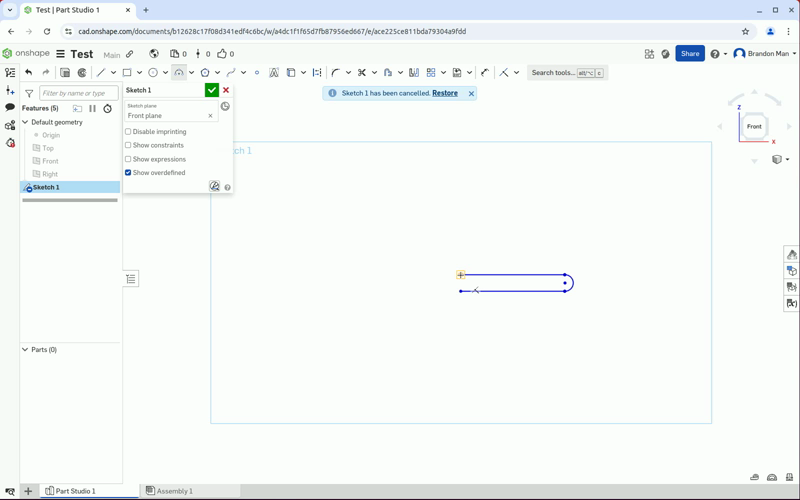
mouse_move(460, 291)
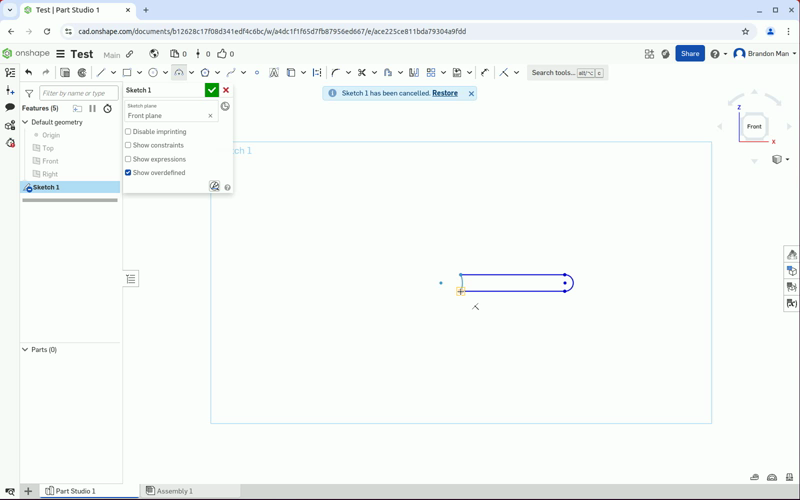
click(460, 291)
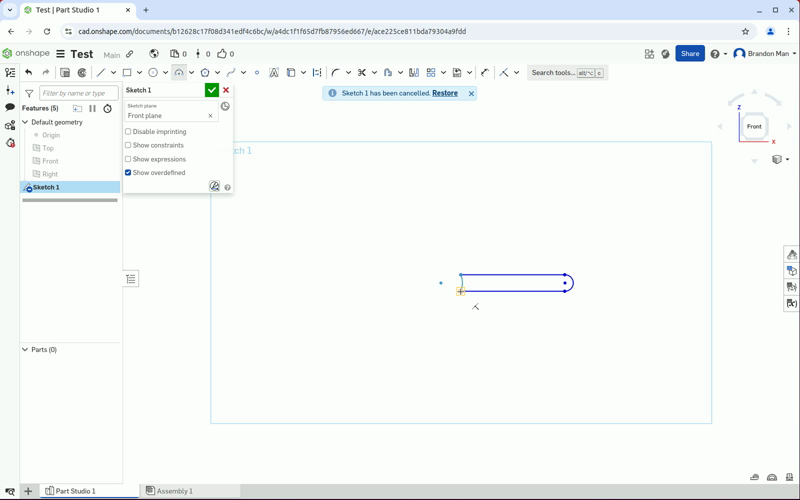
key_down(shift)
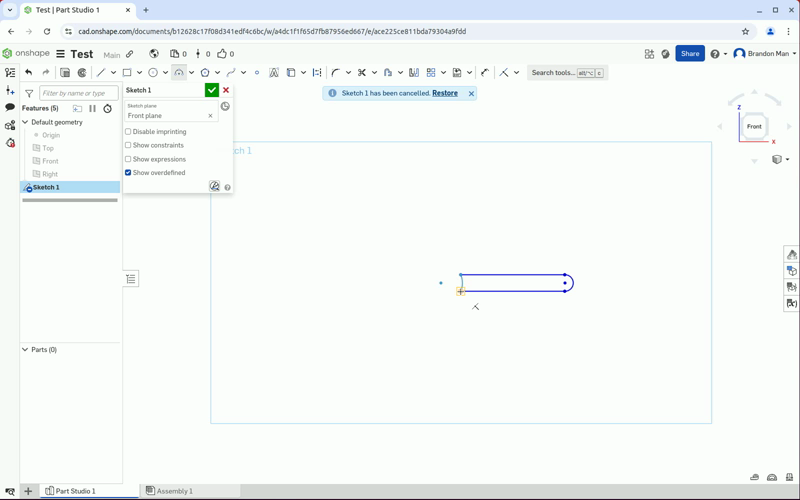
mouse_move(452, 282)
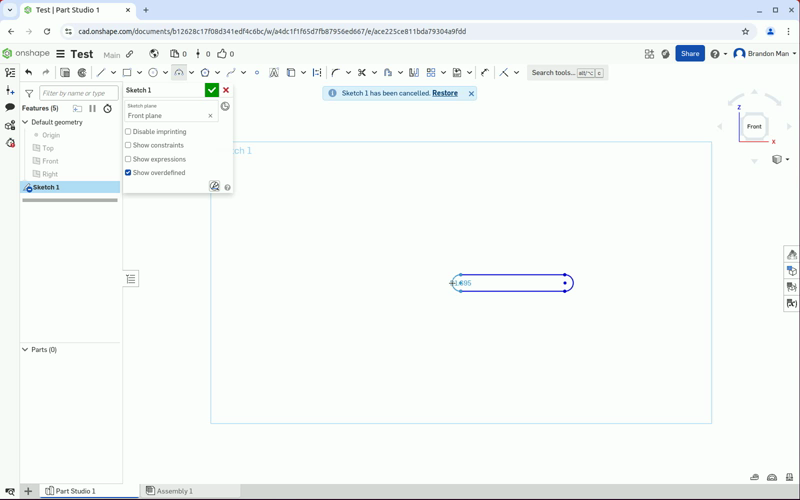
click(452, 282)
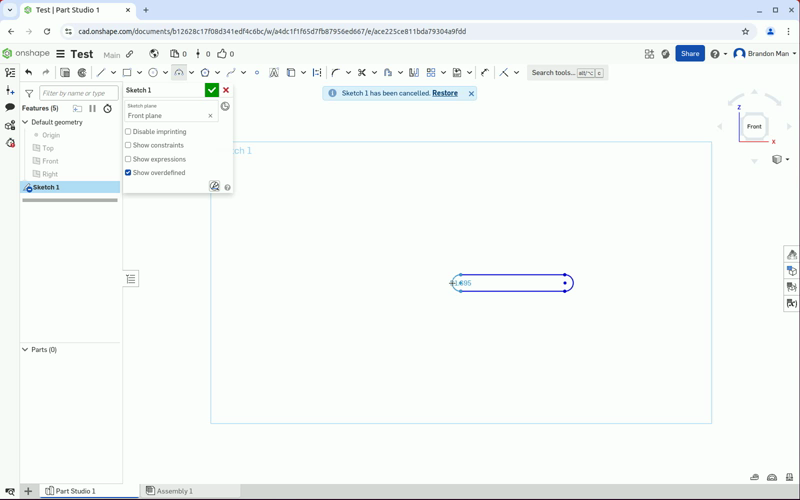
key_up(shift)
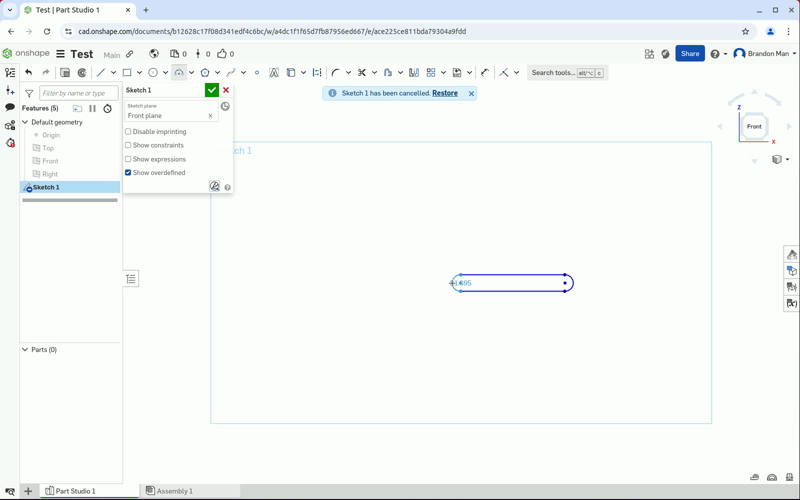
key(esc)
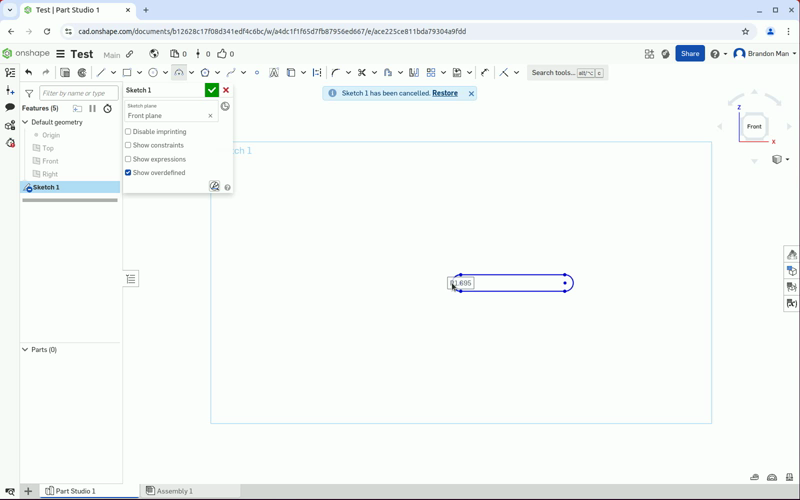
key(c)
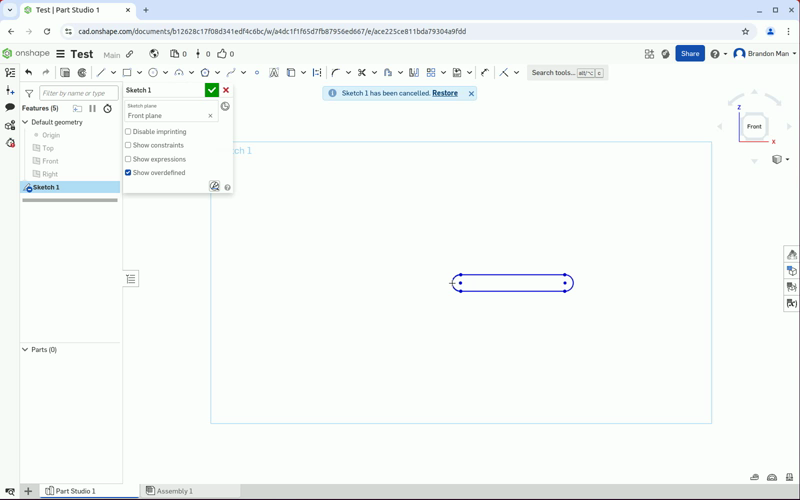
key_down(shift)
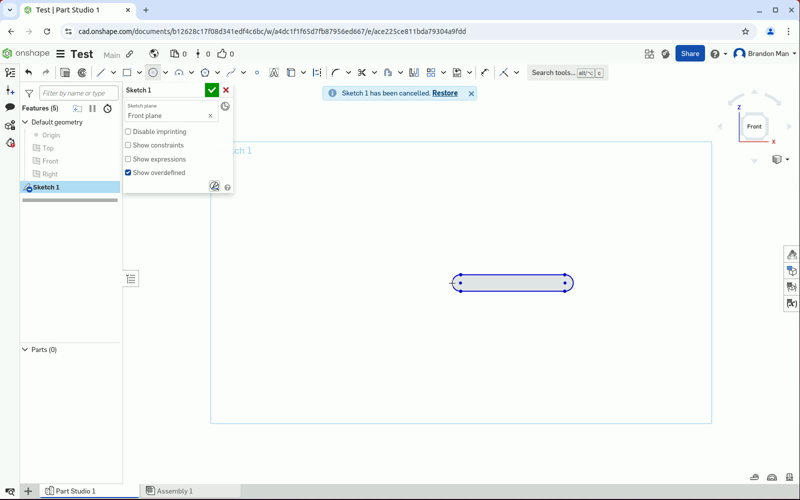
mouse_move(460, 282)
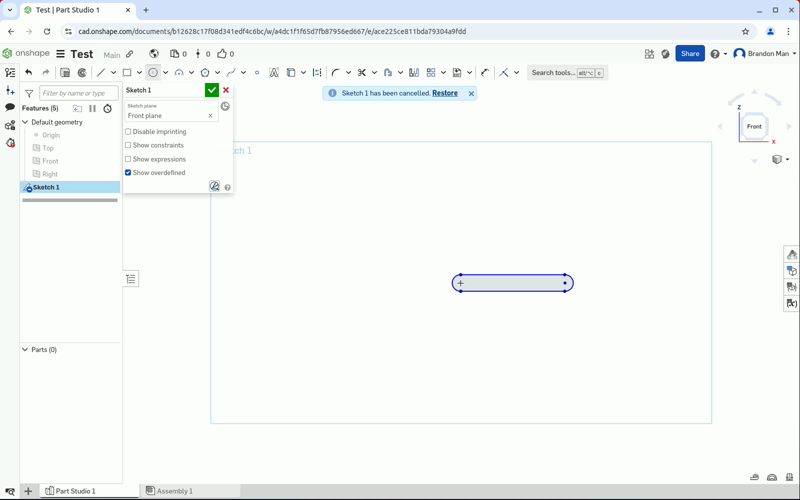
click(460, 282)
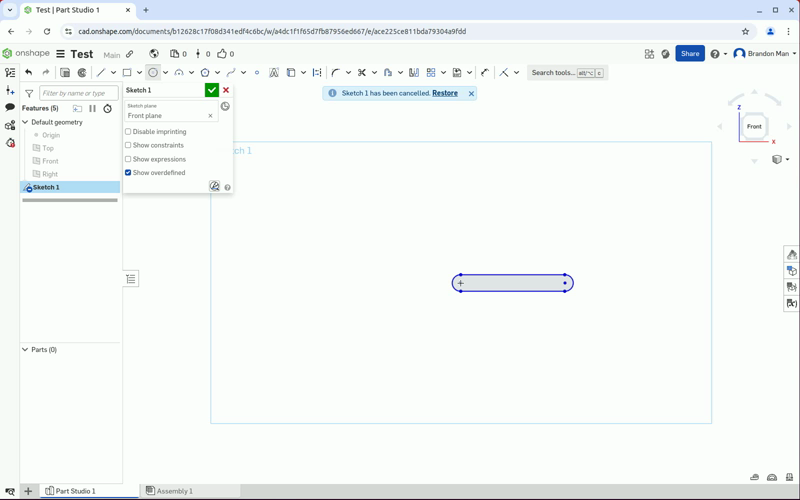
key_up(shift)
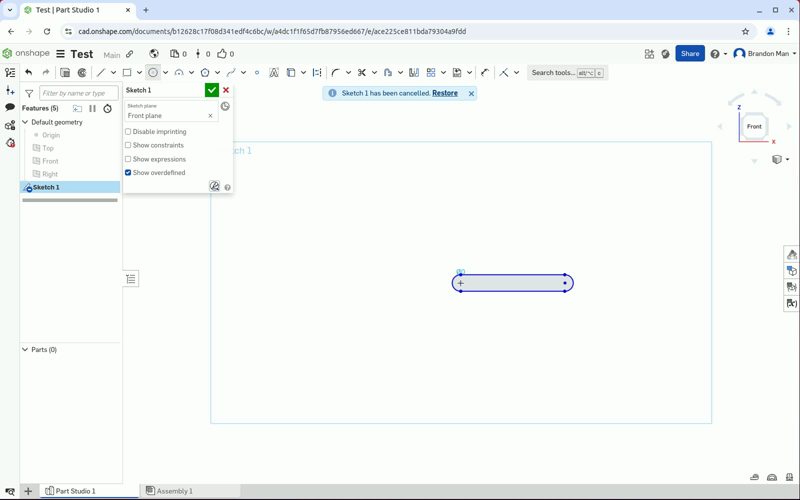
mouse_move(465, 282)
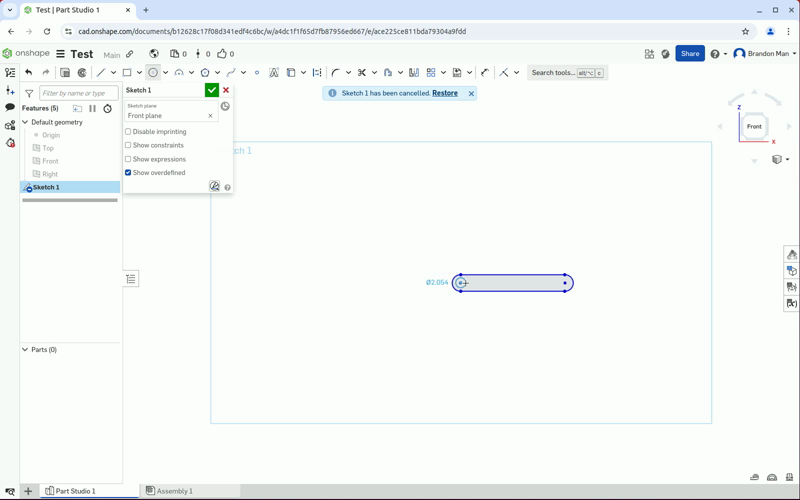
click(465, 282)
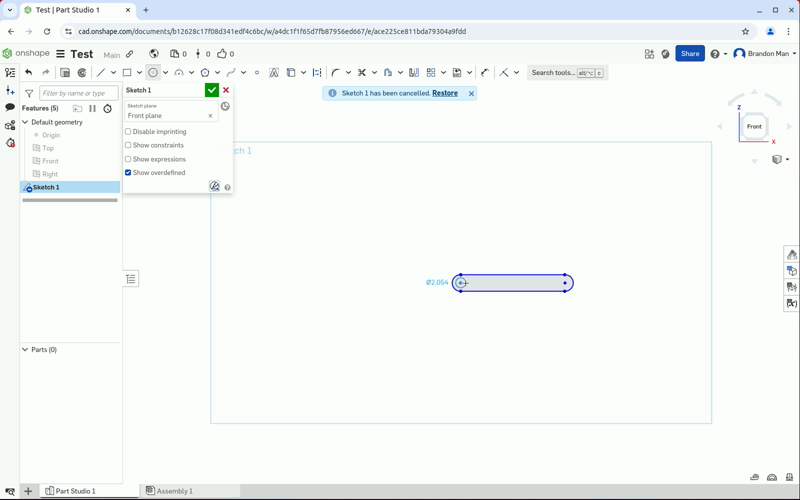
key(esc)
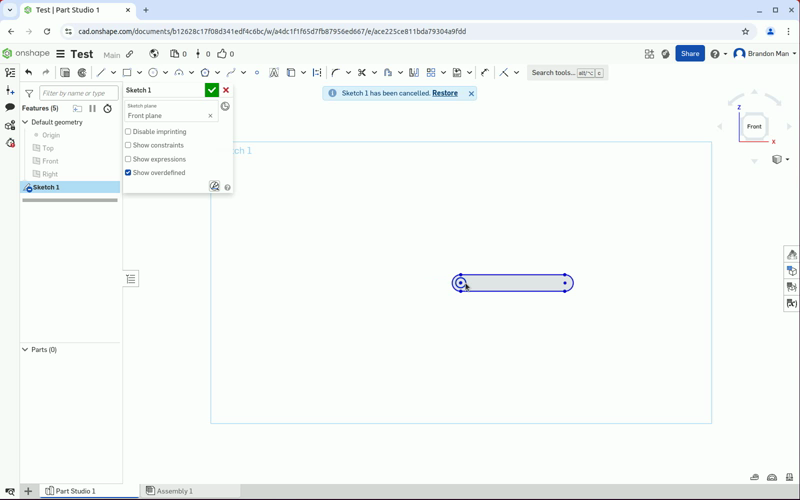
key(c)
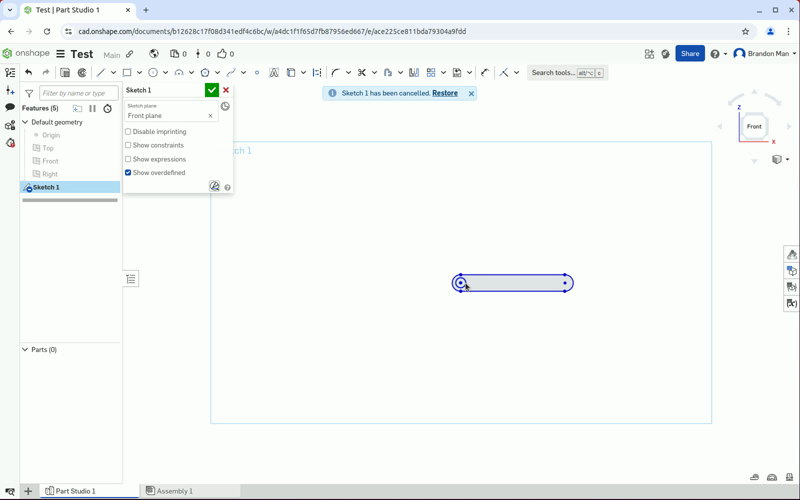
key_down(shift)
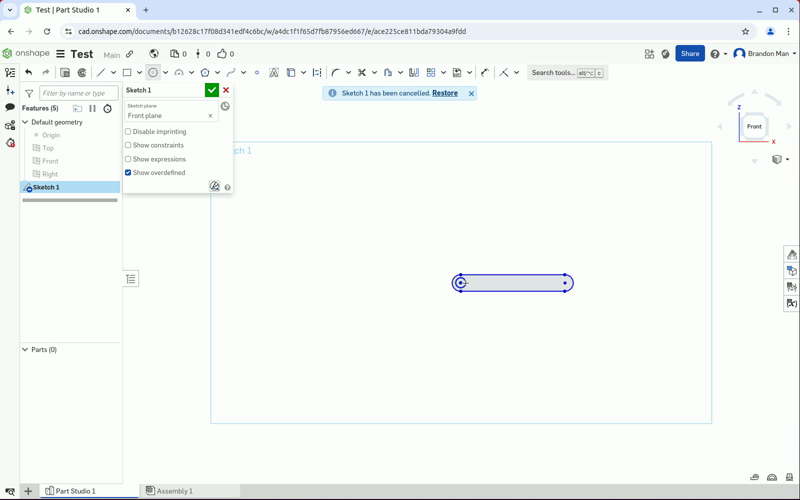
mouse_move(564, 282)
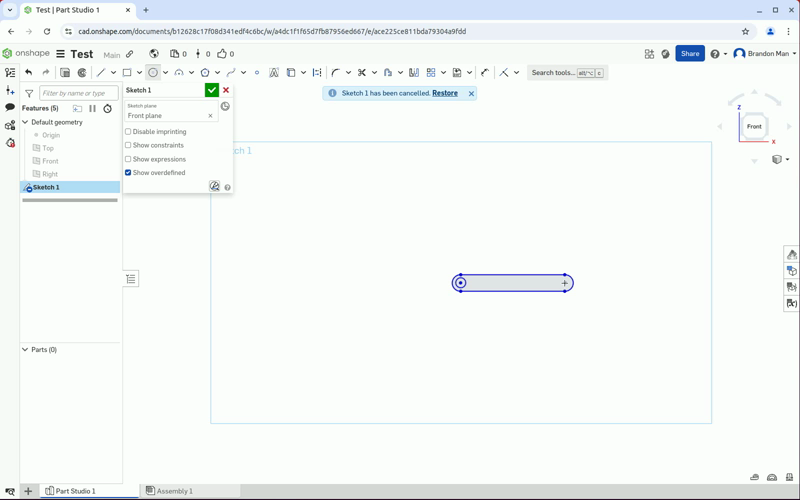
click(564, 282)
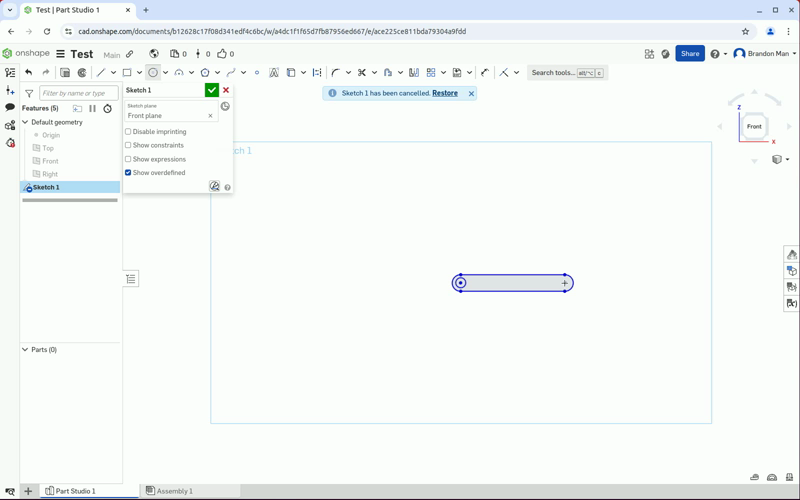
key_up(shift)
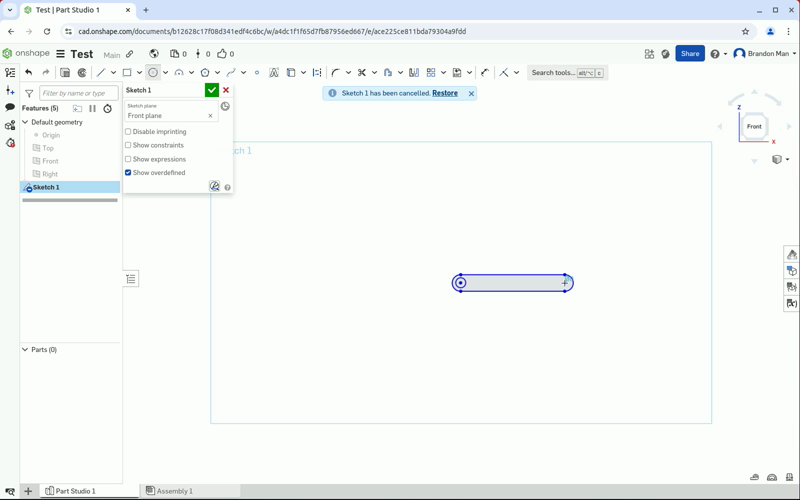
mouse_move(569, 282)
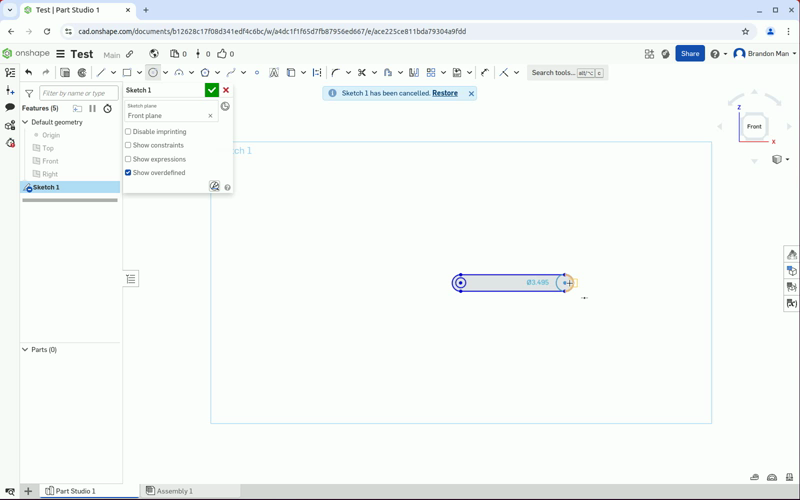
scroll(6)
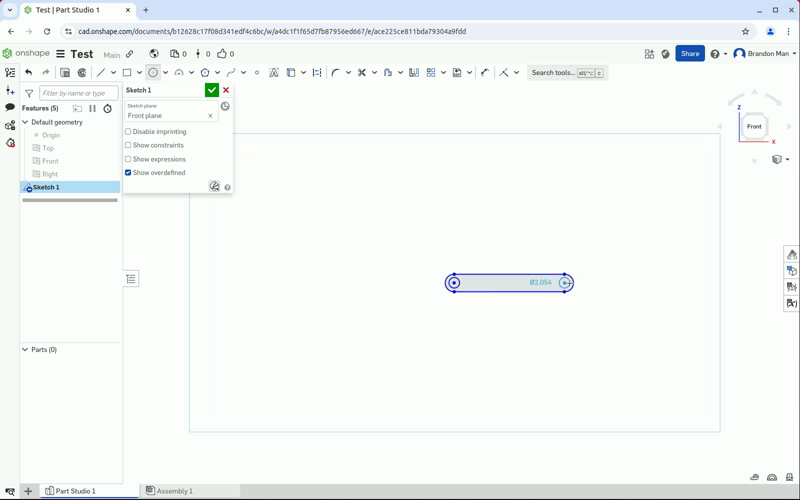
scroll(6)
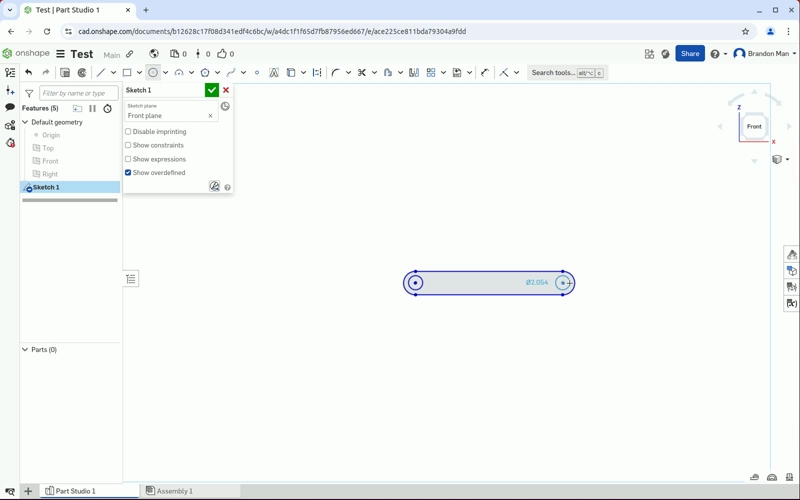
scroll(6)
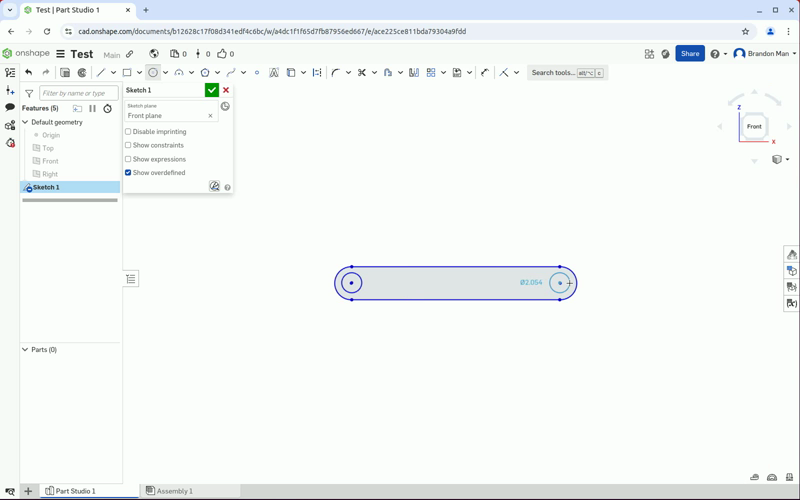
scroll(6)
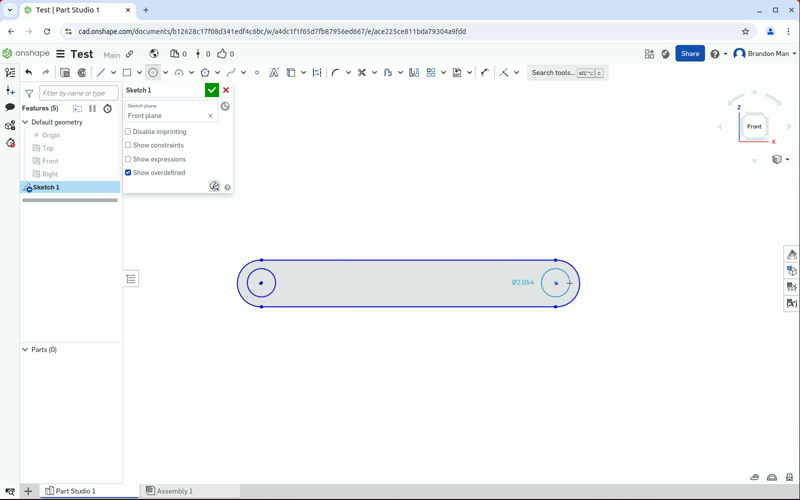
scroll(6)
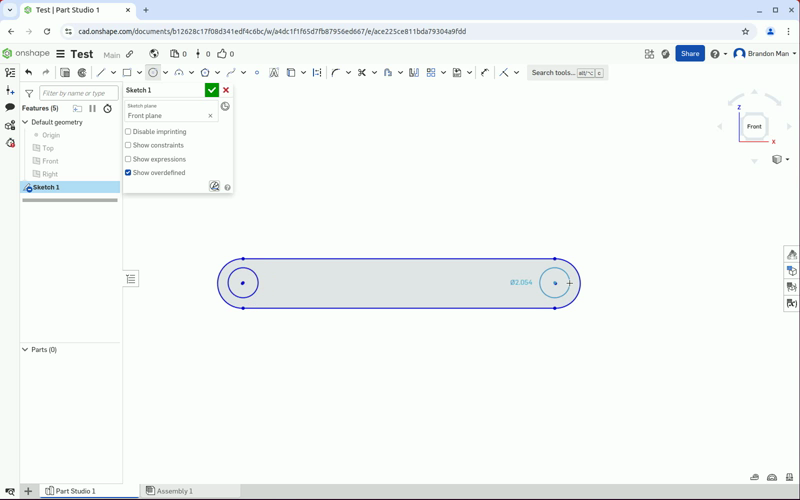
scroll(6)
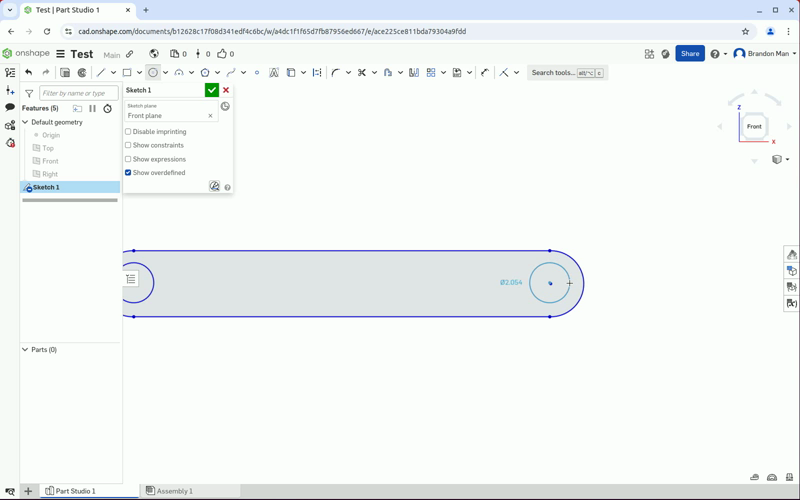
scroll(6)
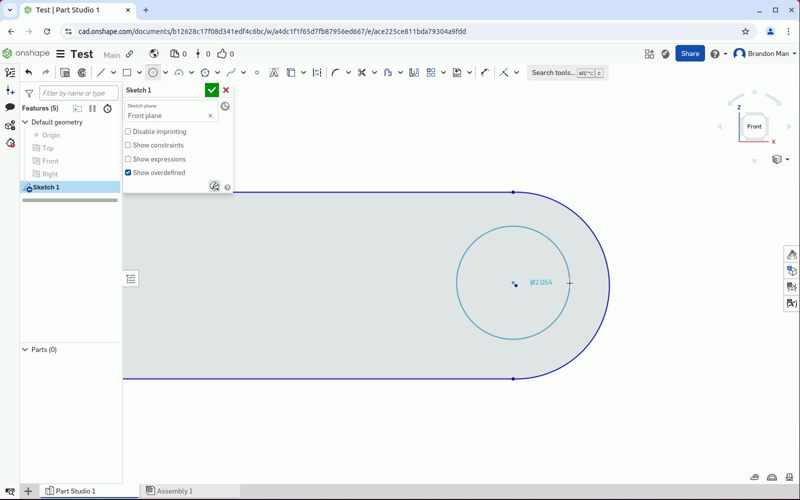
click(569, 282)
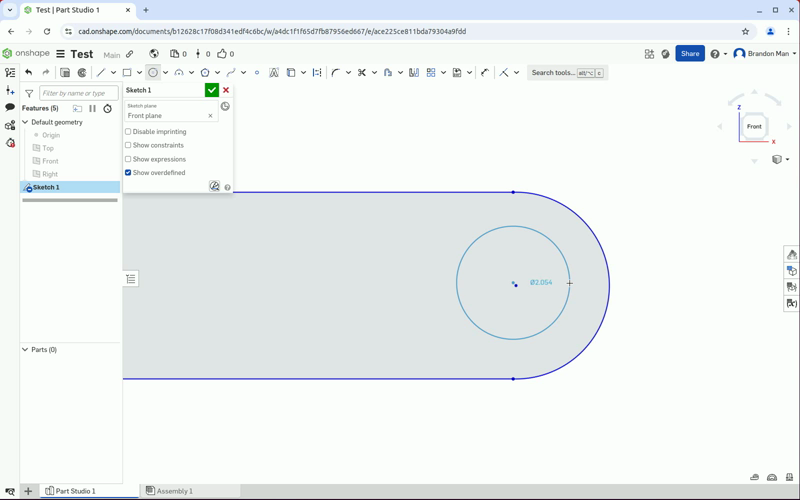
scroll(-6)
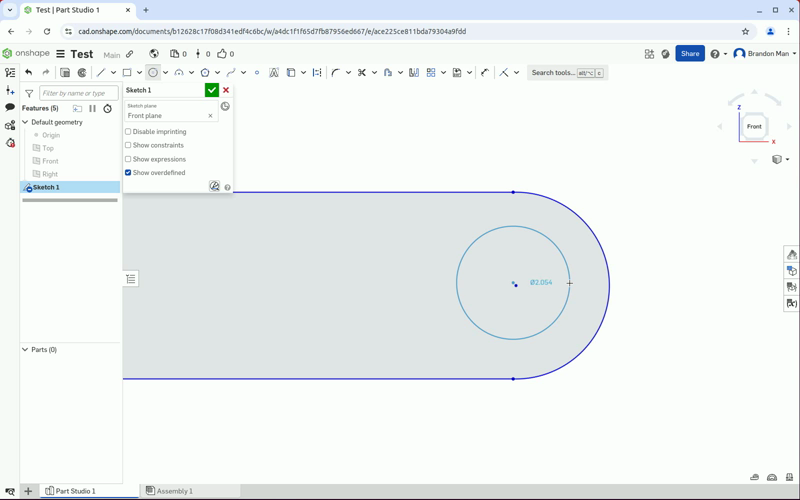
scroll(-6)
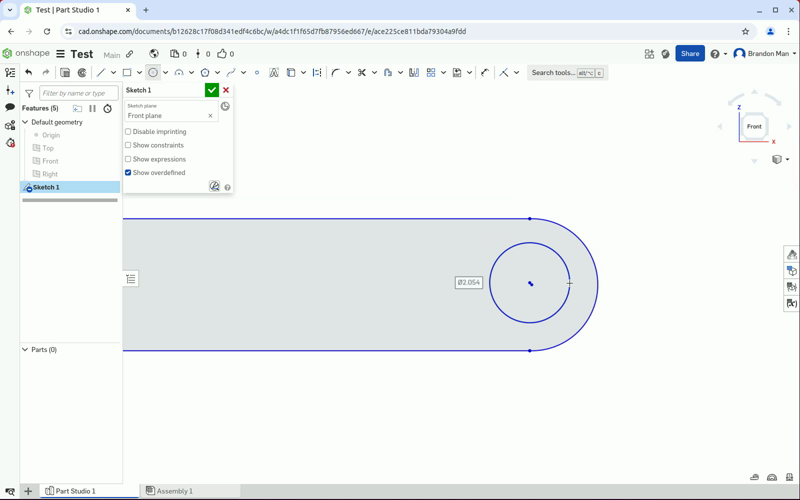
scroll(-6)
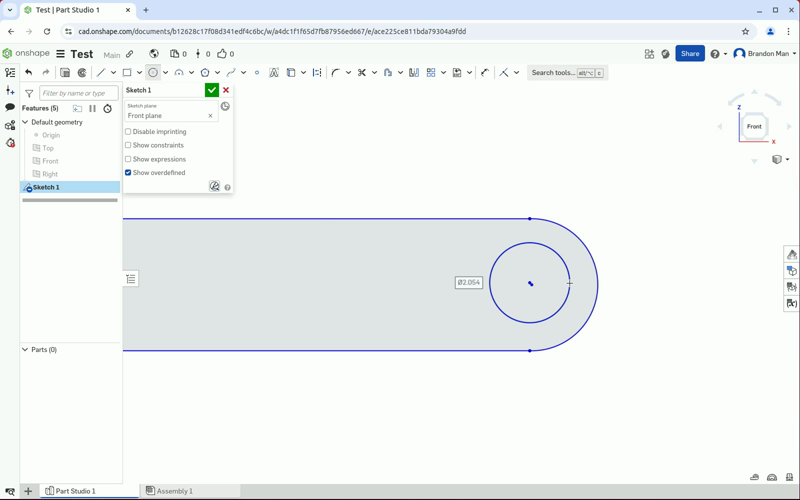
scroll(-6)
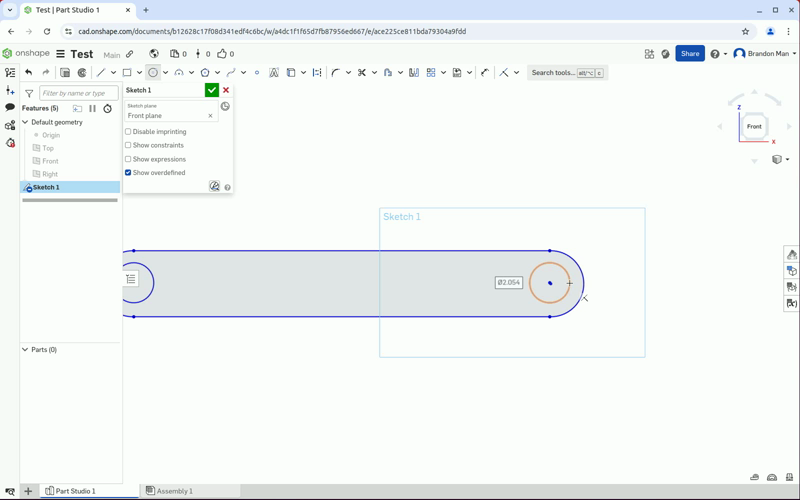
scroll(-6)
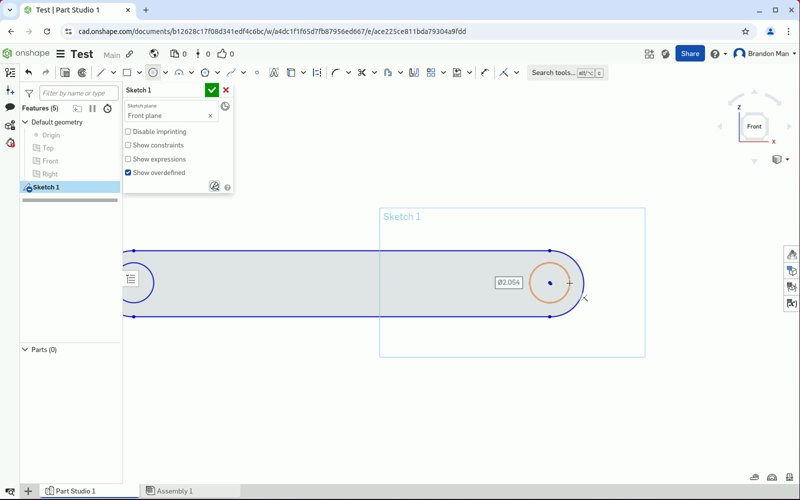
scroll(-6)
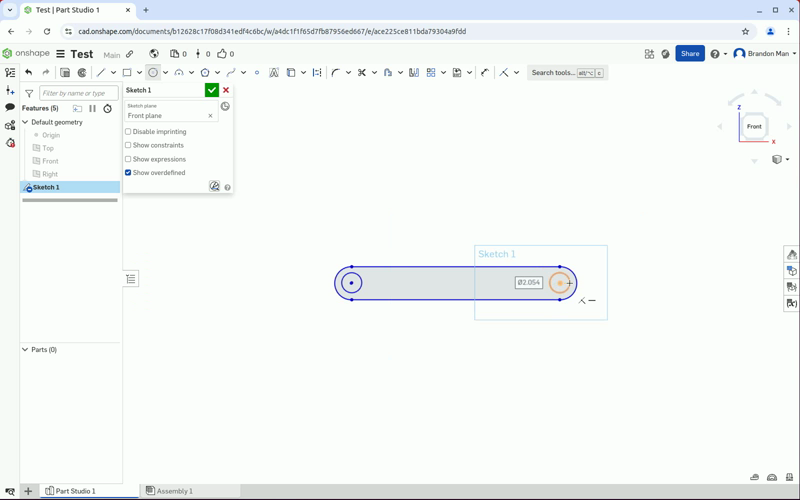
scroll(-6)
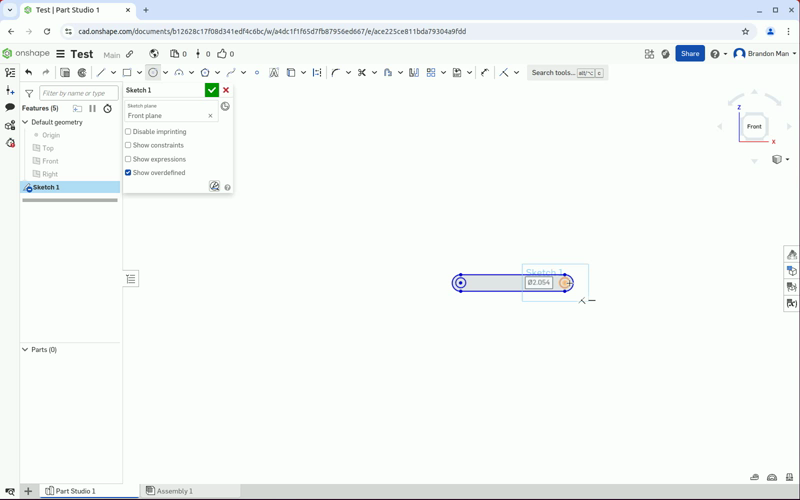
key(esc)
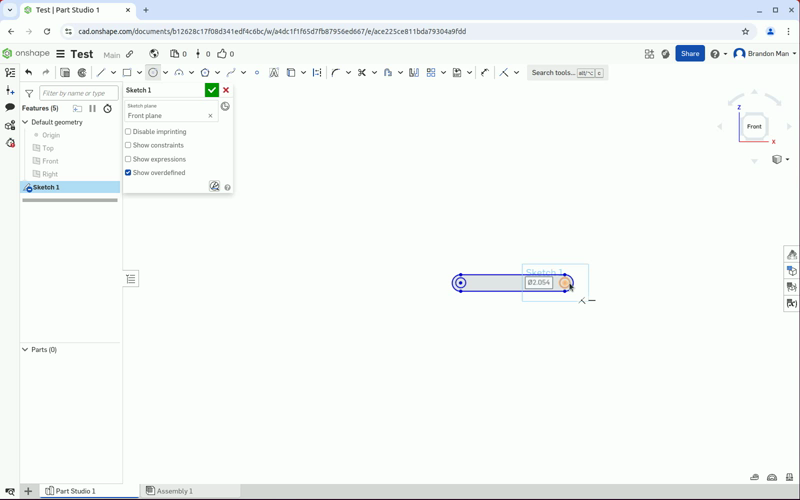
mouse_move(484, 281)
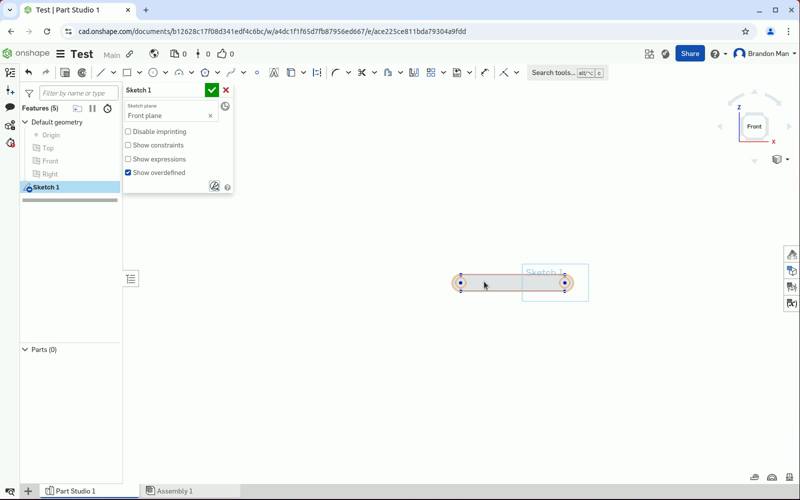
click(484, 281)
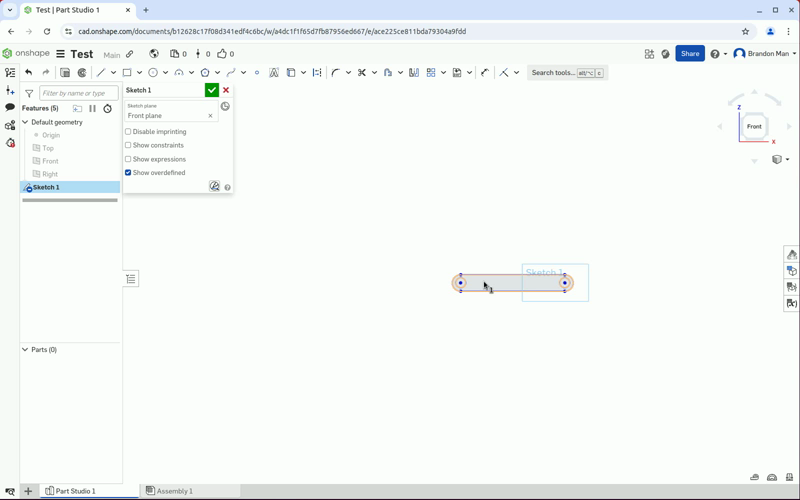
mouse_move(73, 352)
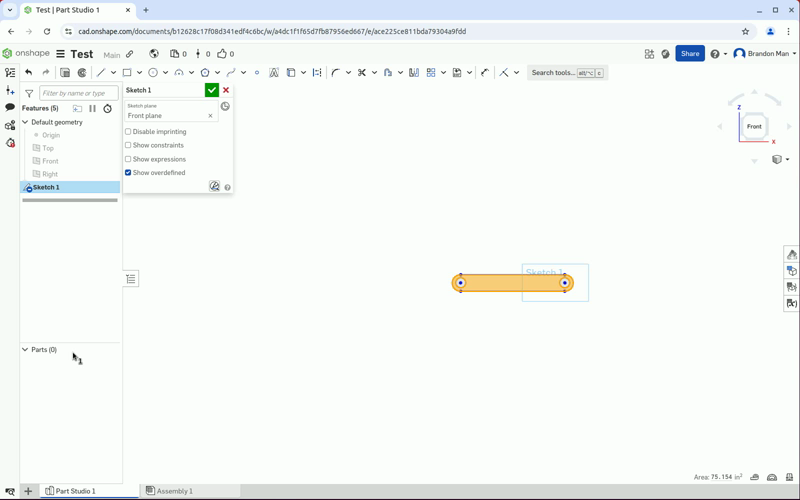
key(shift+y)
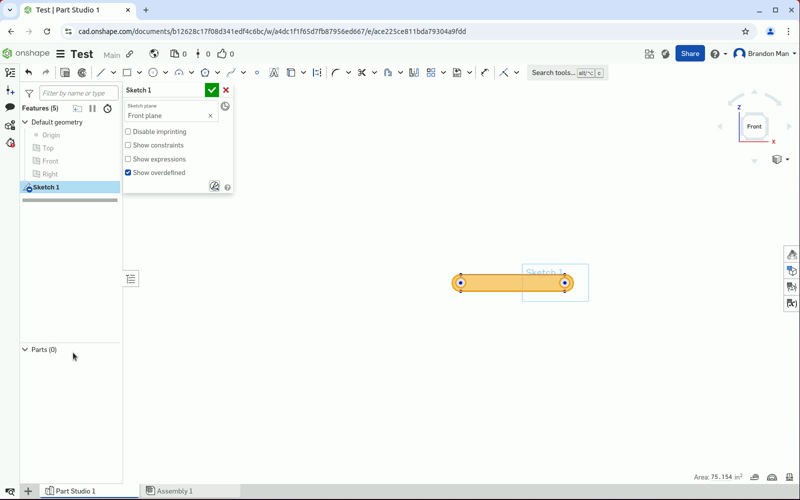
key(shift+e)
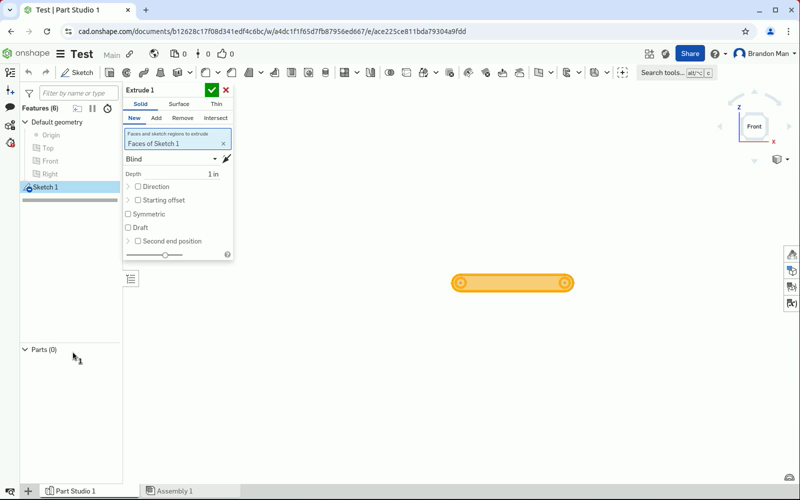
mouse_move(143, 106)
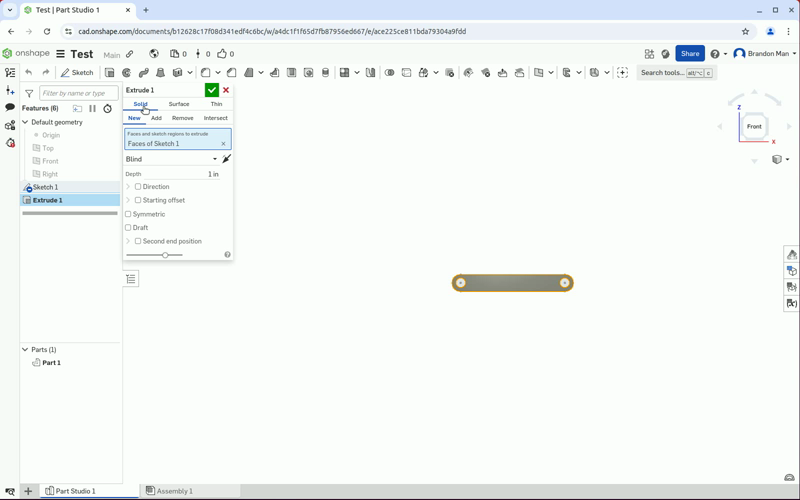
click(143, 106)
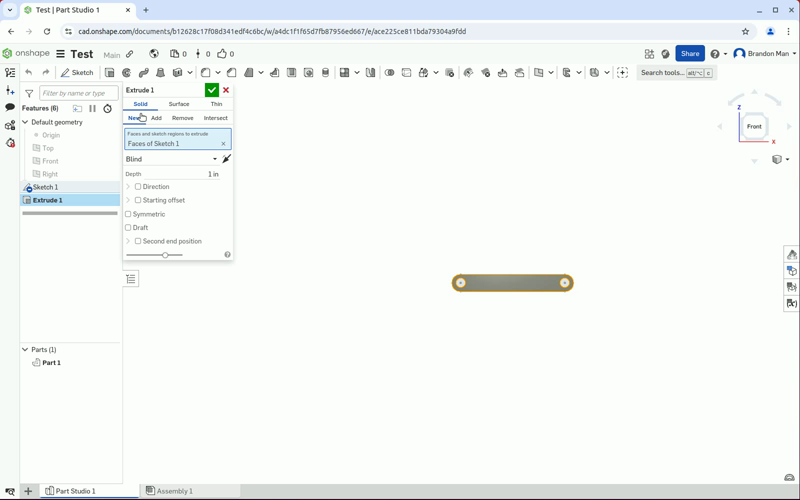
mouse_move(137, 120)
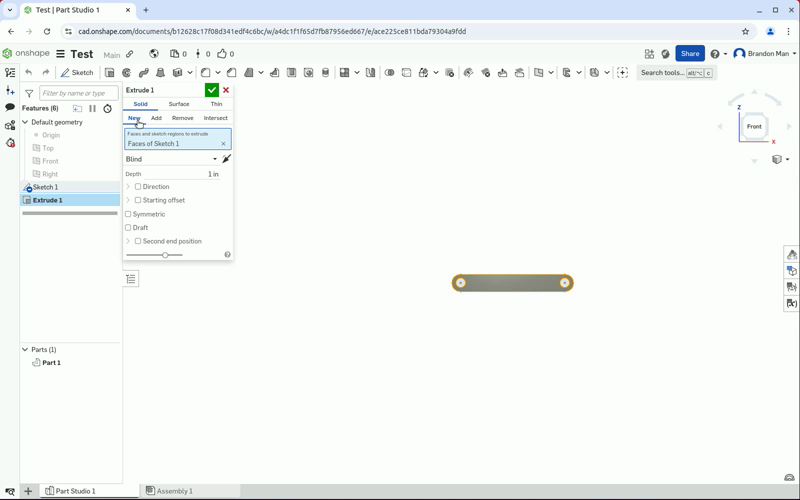
click(137, 120)
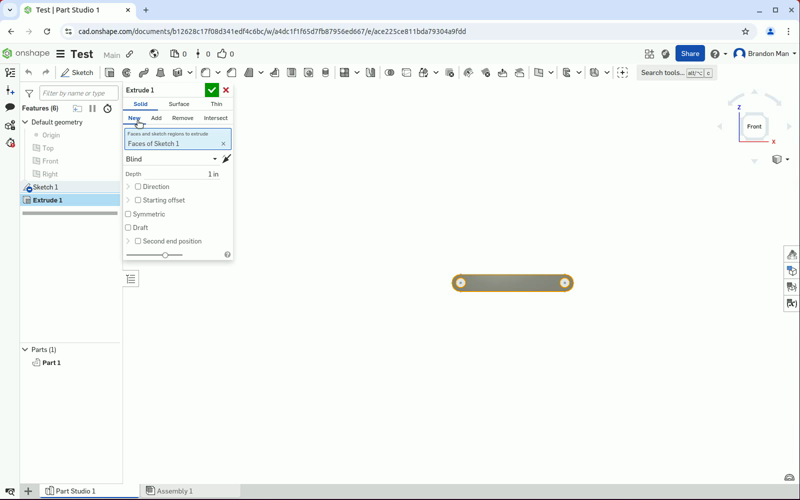
key(tab, 4)
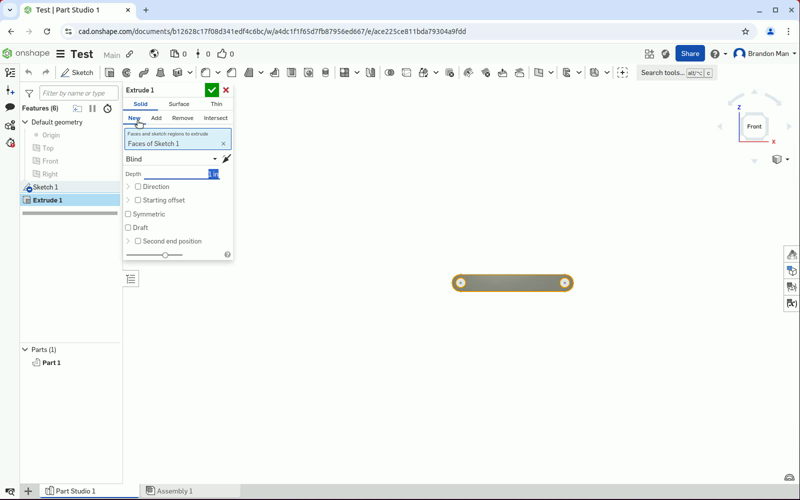
text(1.204)
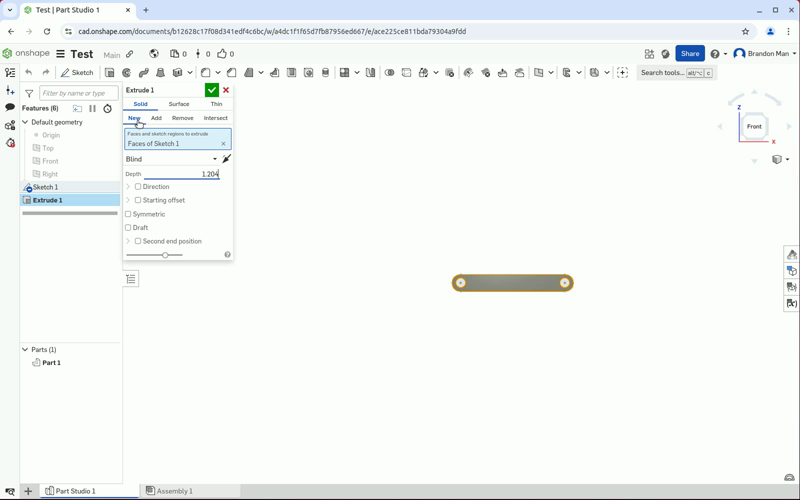
key(enter)
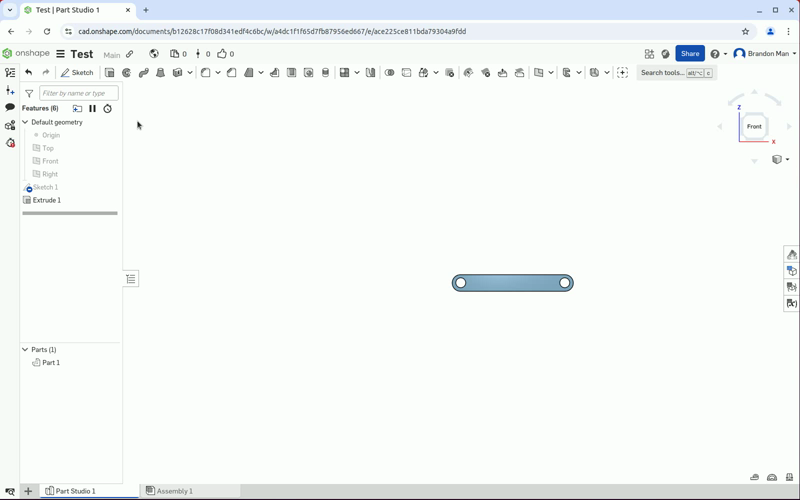
key(shift+h)
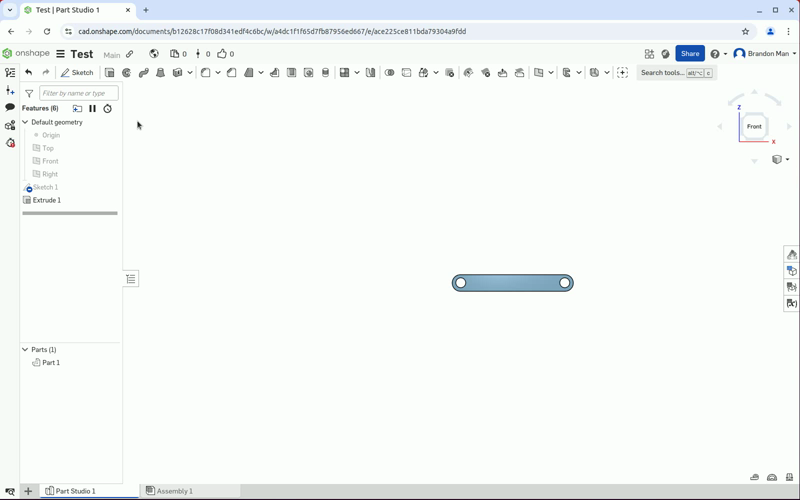
key(shift+h)
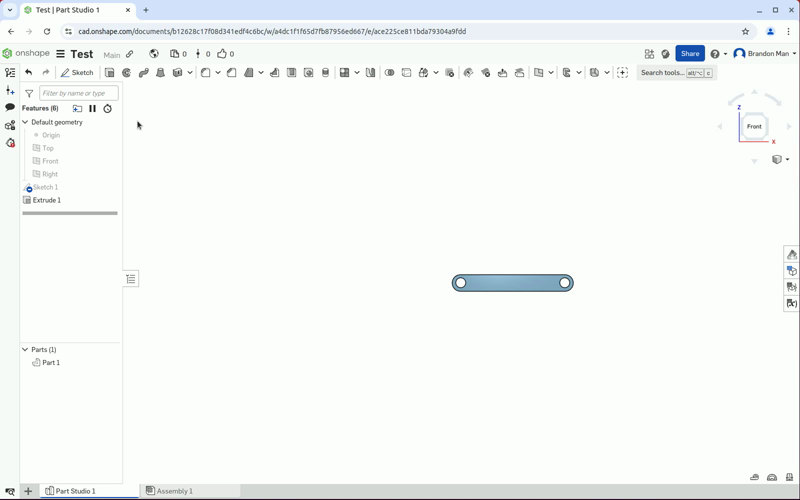
mouse_move(73, 189)
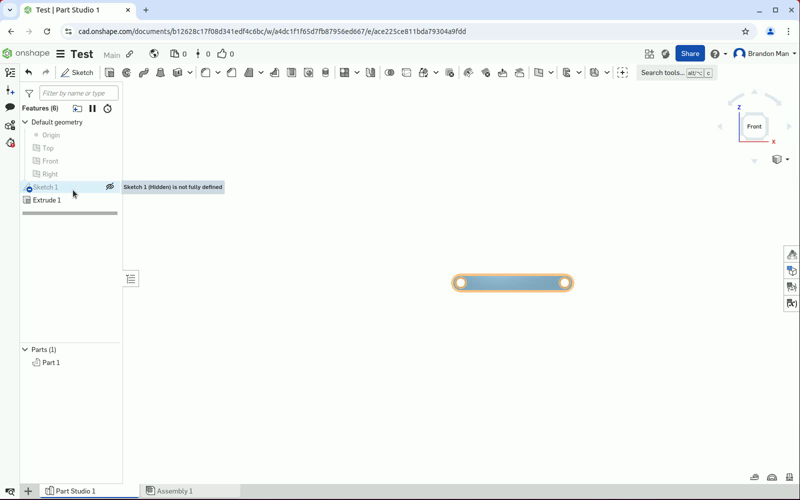
click(73, 189)
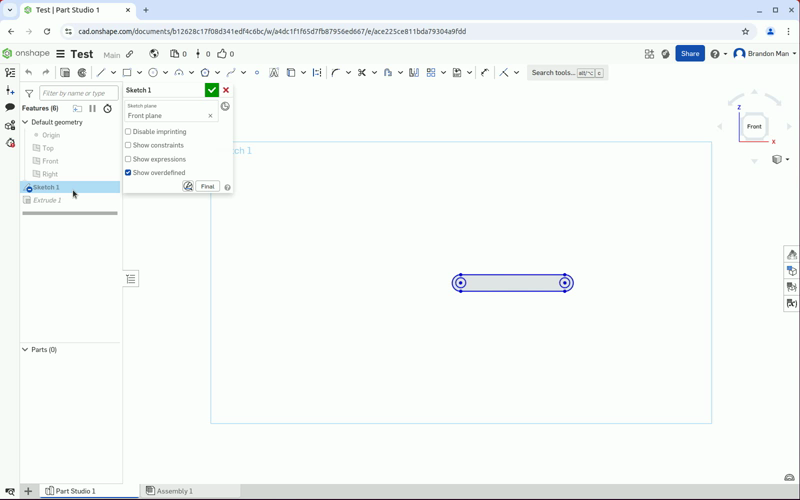
mouse_move(229, 92)
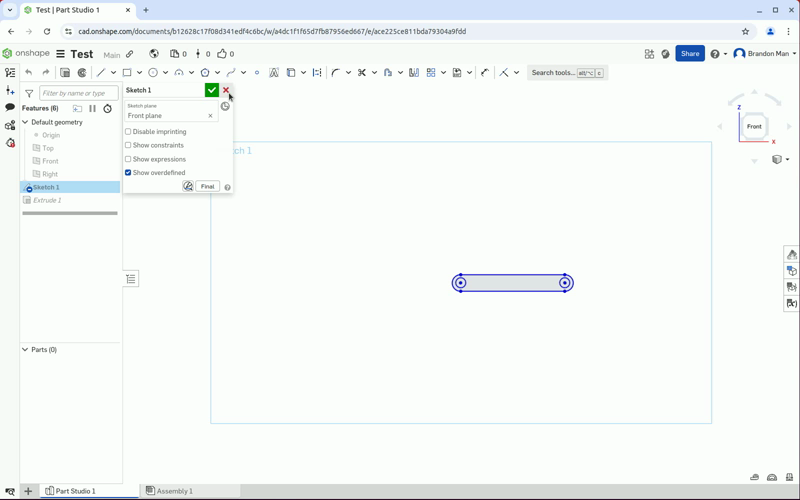
click(229, 92)
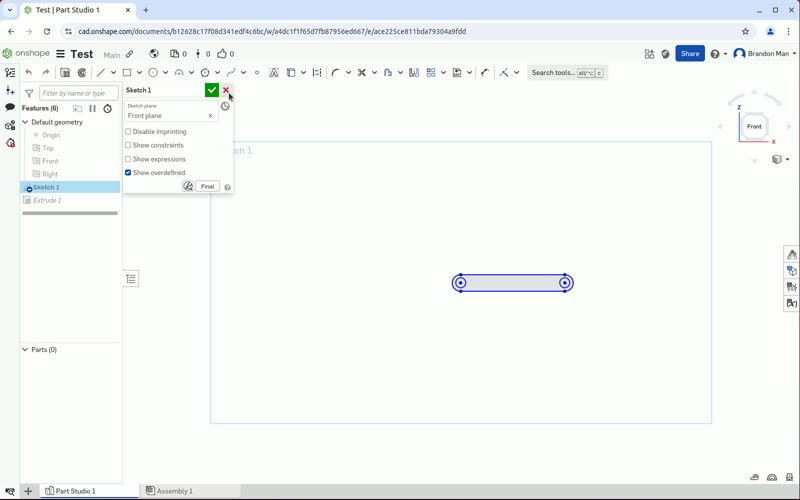
key(shift+s)
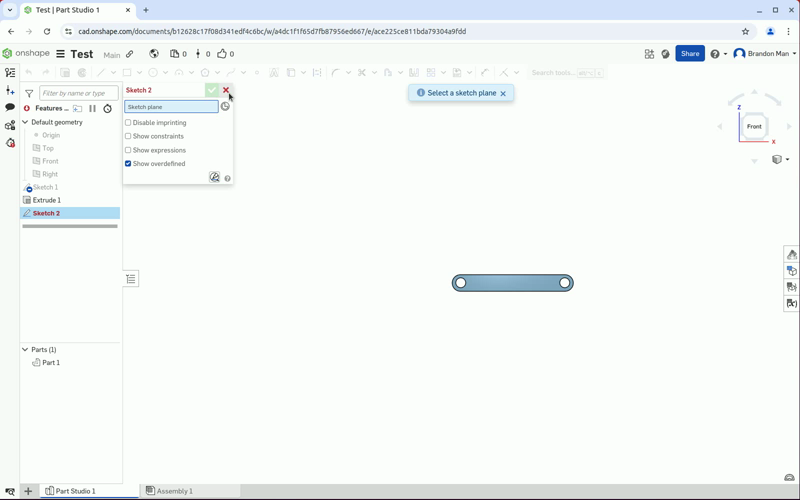
mouse_move(73, 163)
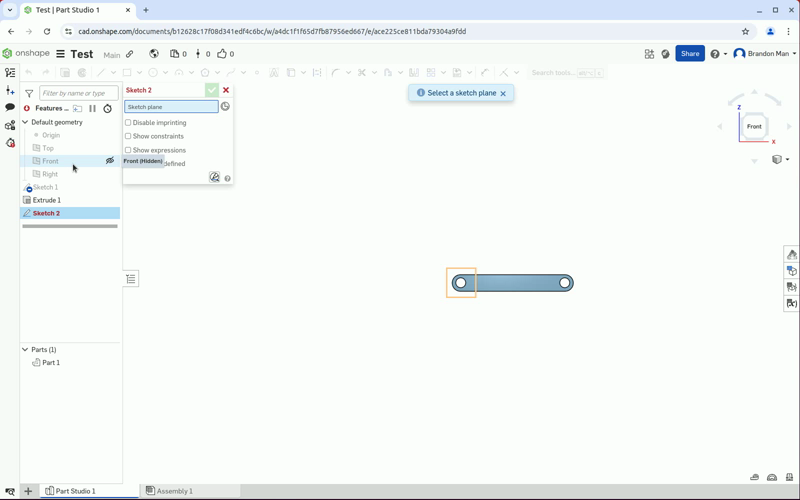
click(73, 163)
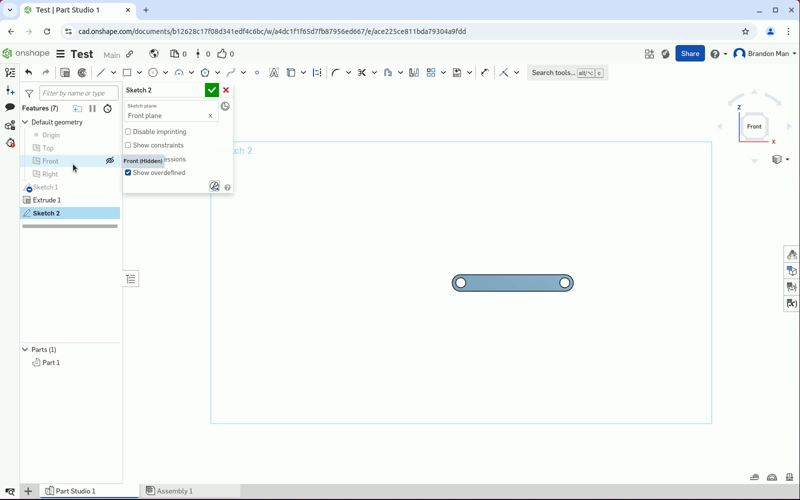
mouse_move(73, 352)
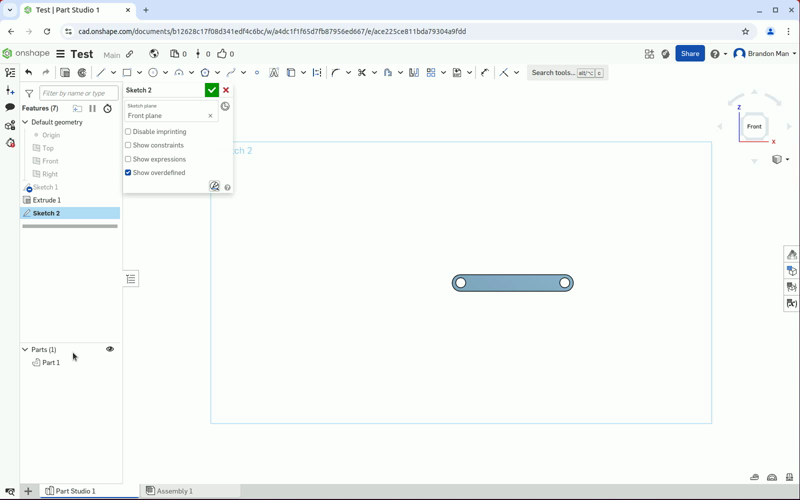
key(y)
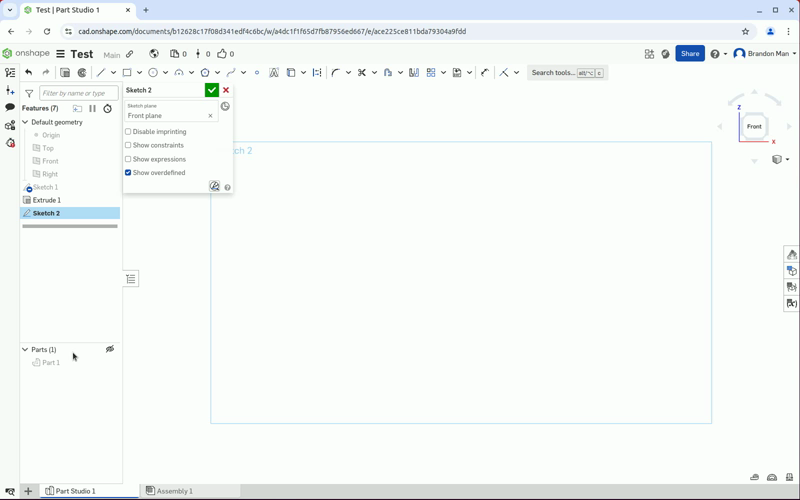
key(c)
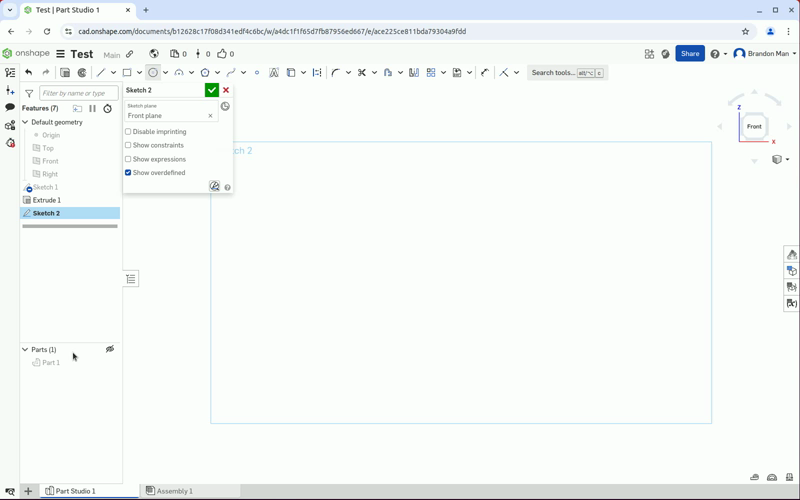
key_down(shift)
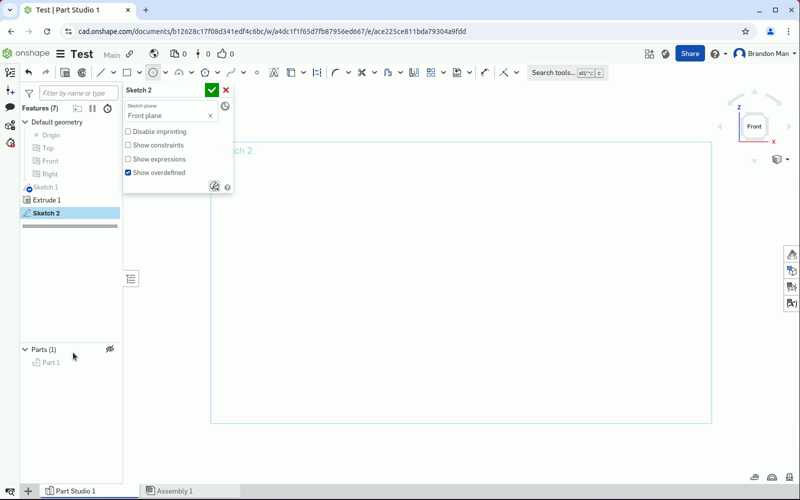
mouse_move(461, 282)
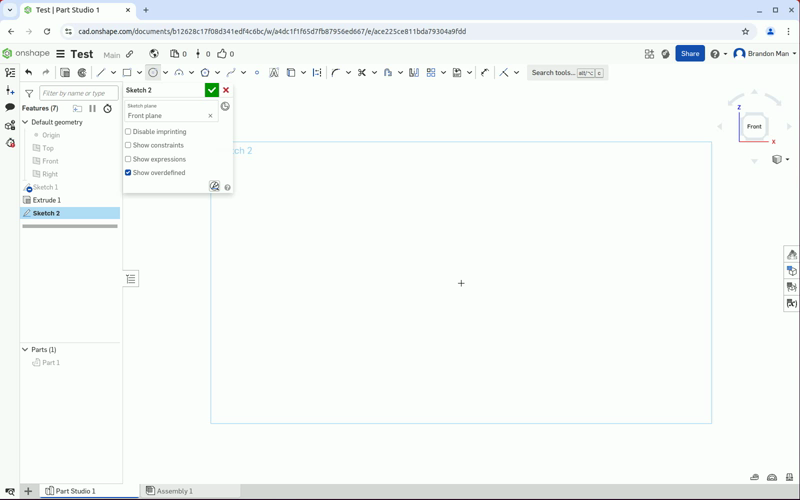
click(461, 282)
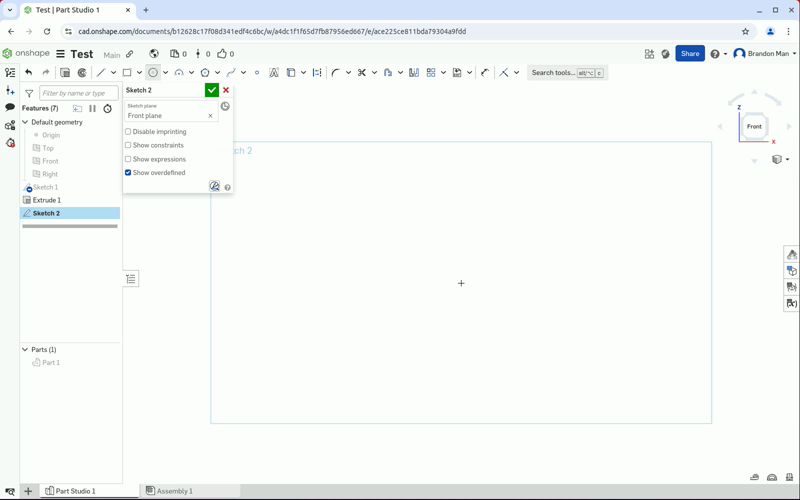
key_up(shift)
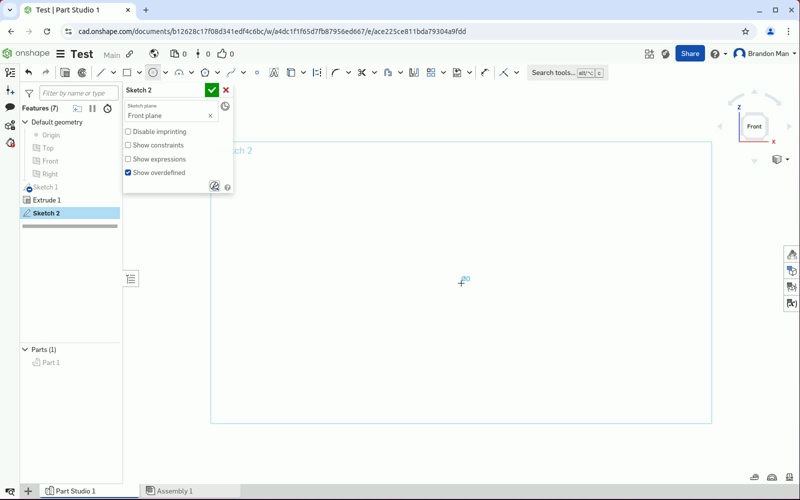
mouse_move(464, 282)
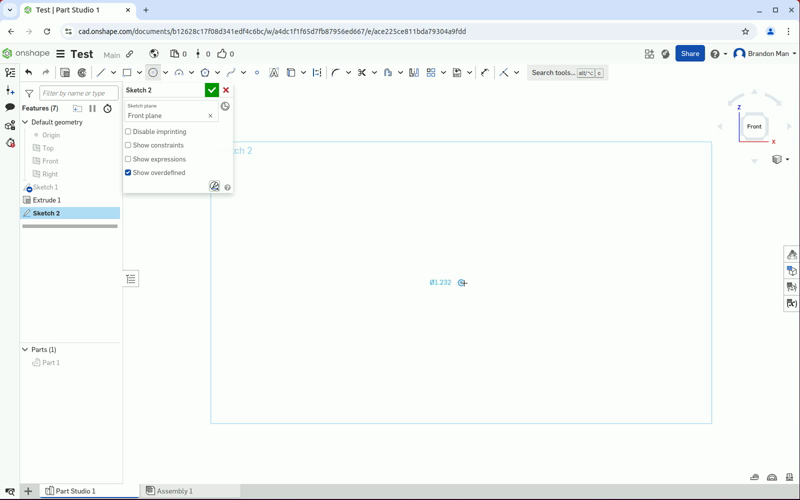
click(464, 282)
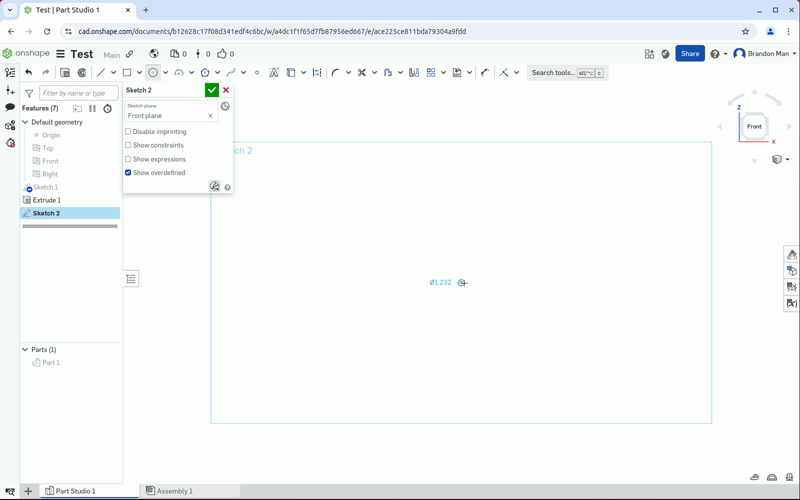
key(esc)
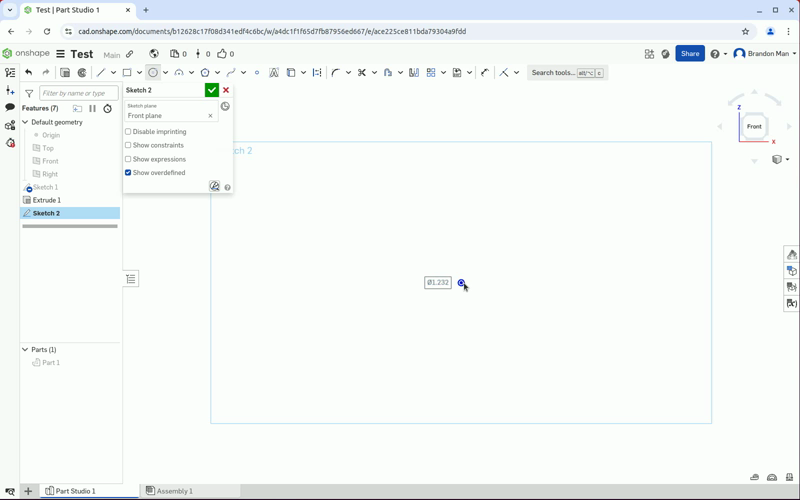
mouse_move(459, 283)
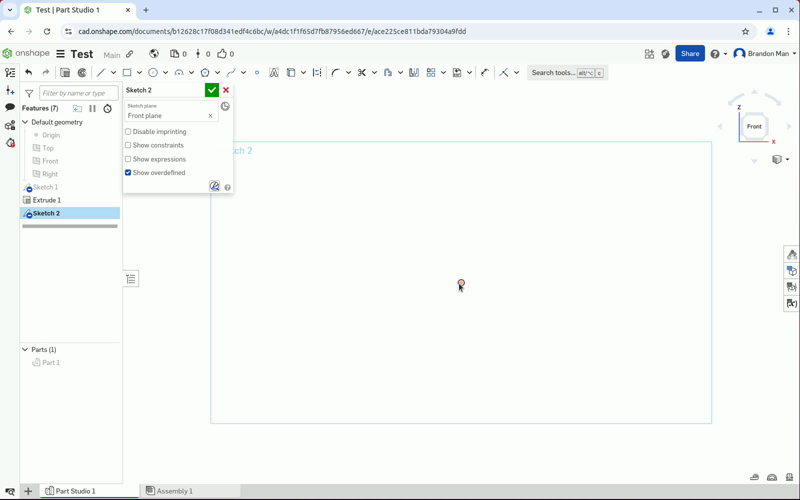
scroll(6)
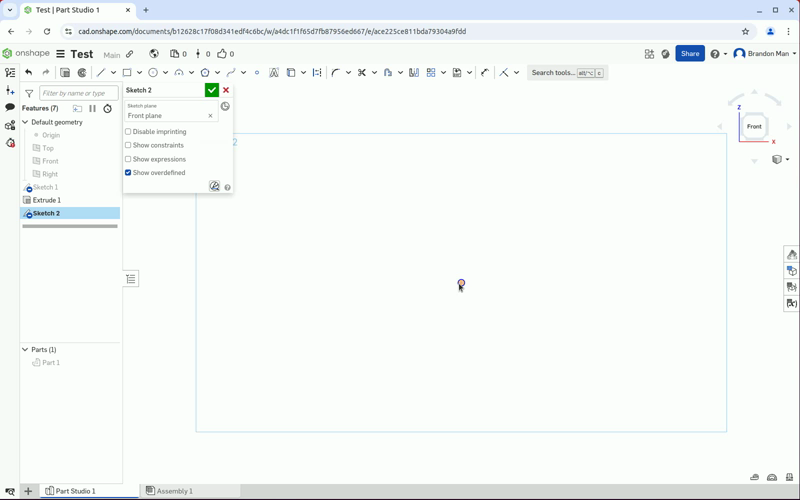
scroll(6)
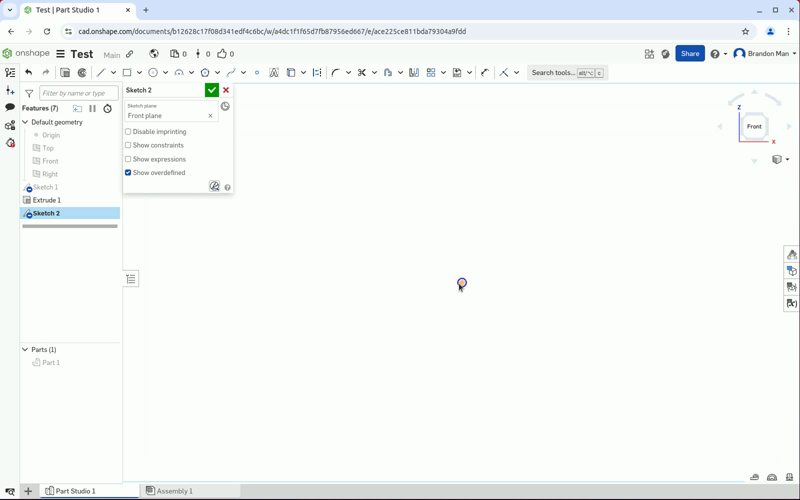
scroll(6)
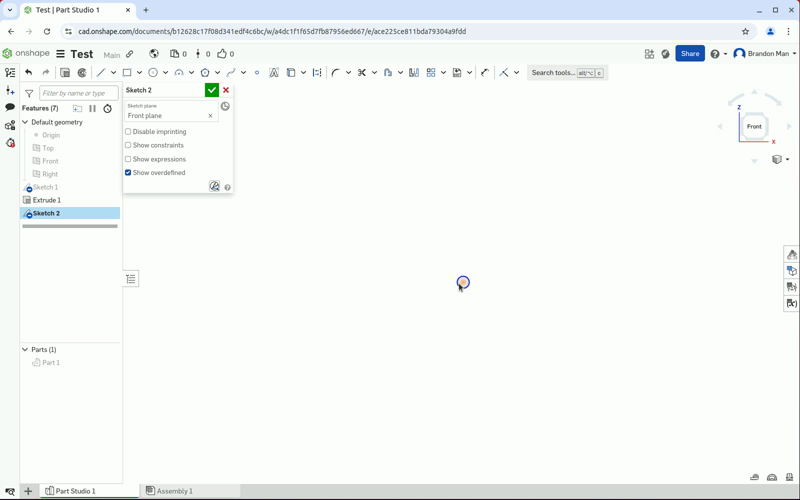
scroll(6)
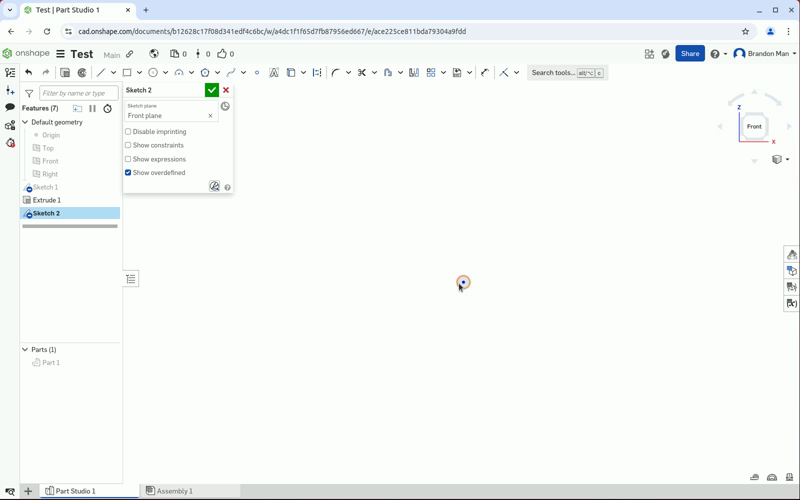
scroll(6)
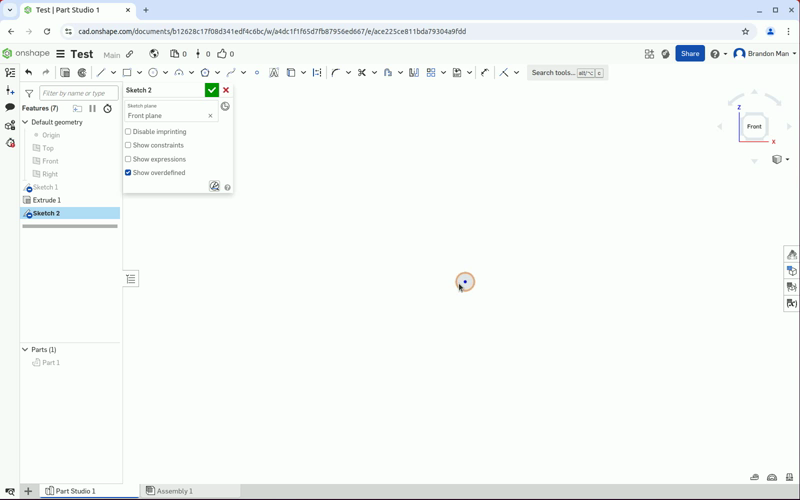
scroll(6)
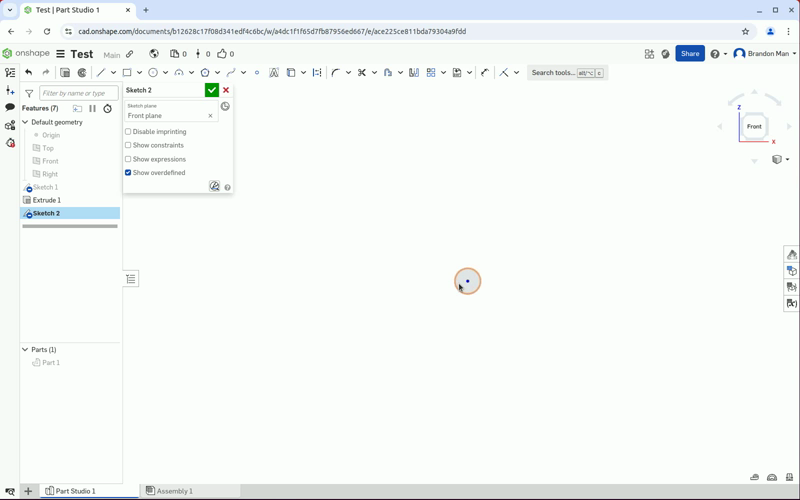
scroll(6)
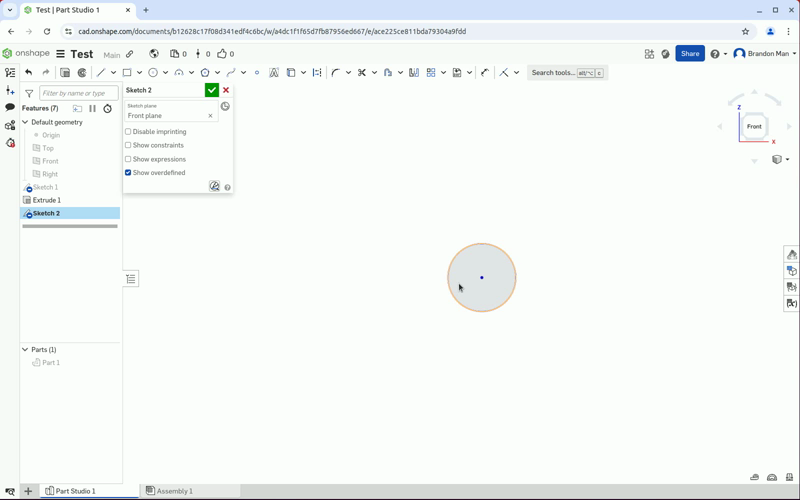
click(459, 283)
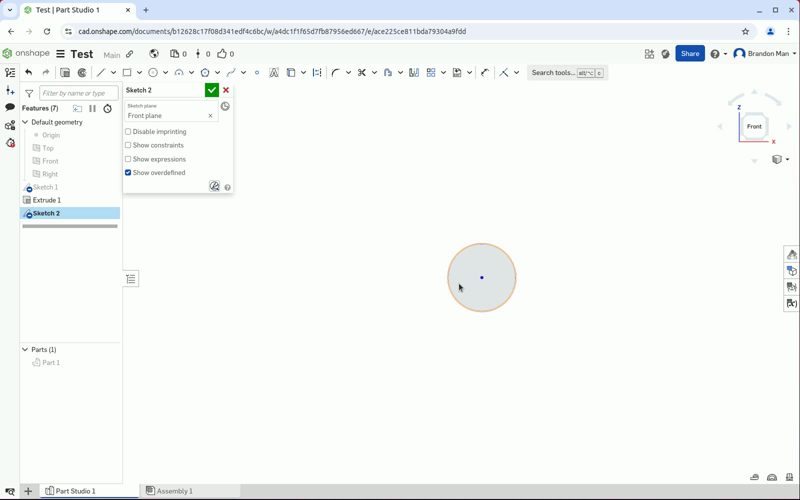
scroll(-6)
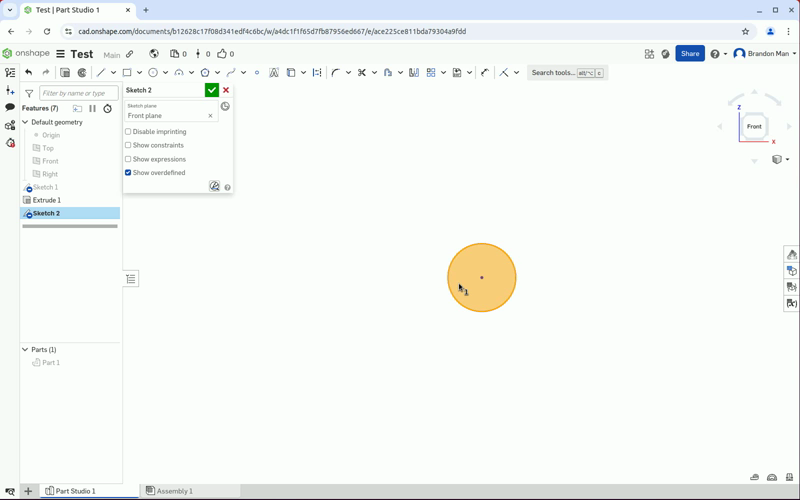
scroll(-6)
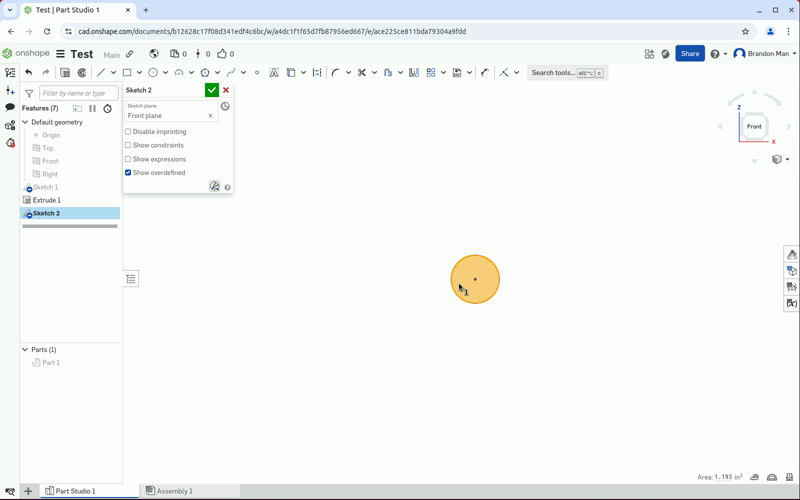
scroll(-6)
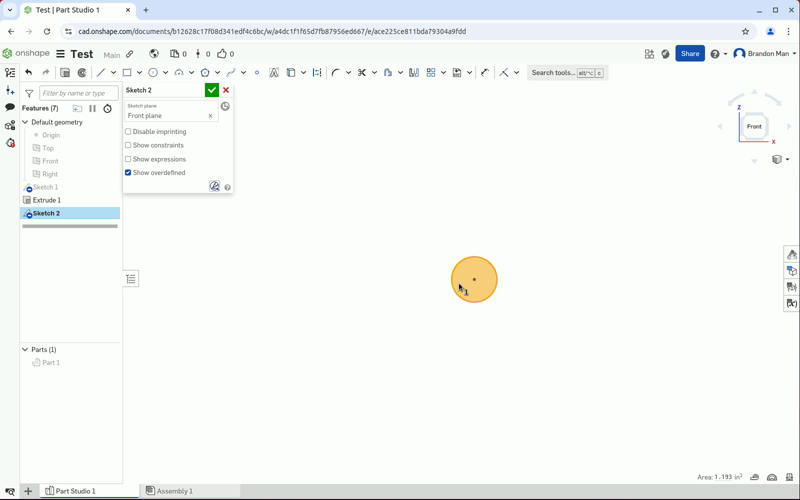
scroll(-6)
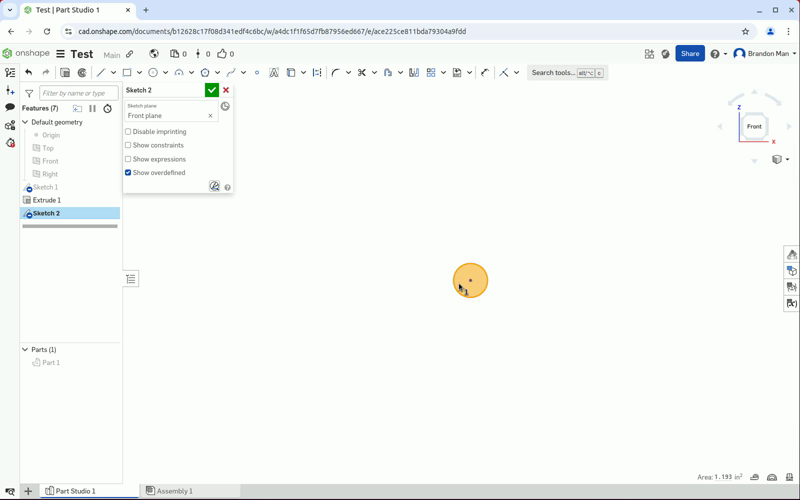
scroll(-6)
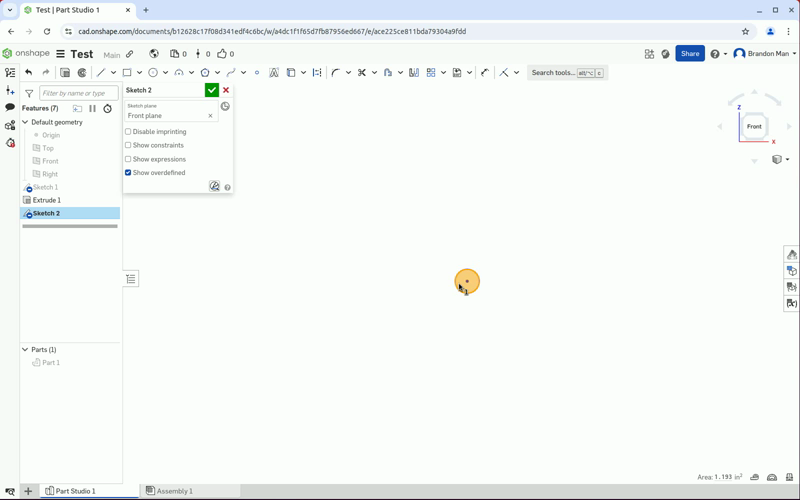
scroll(-6)
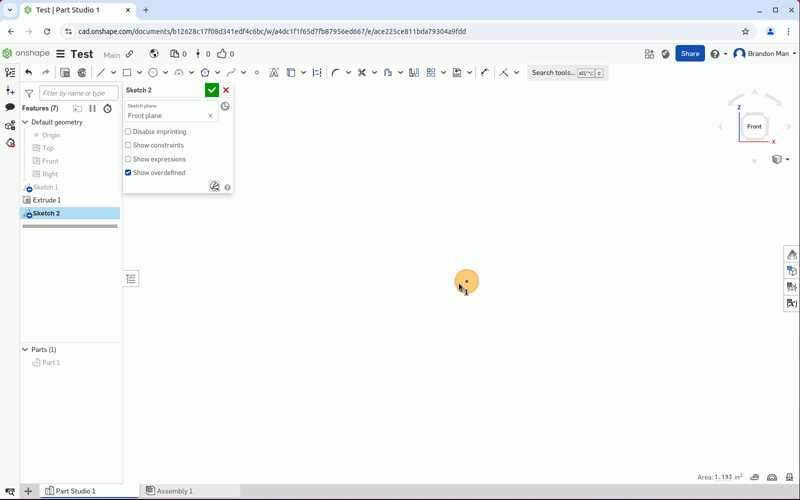
scroll(-6)
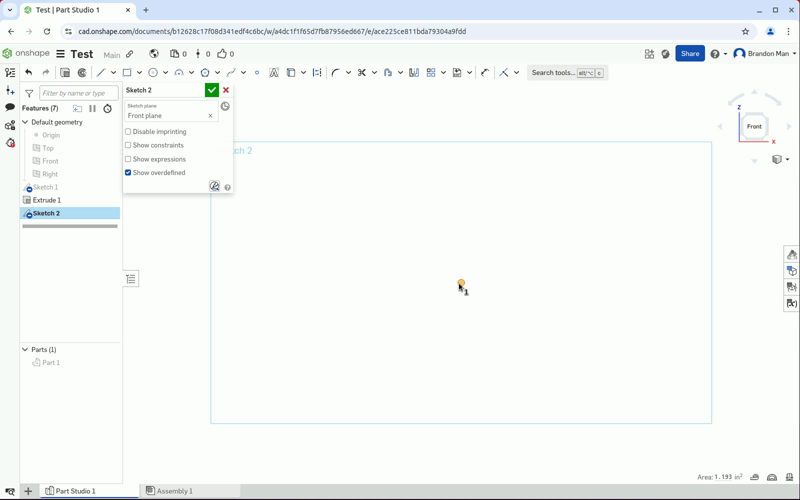
mouse_move(73, 352)
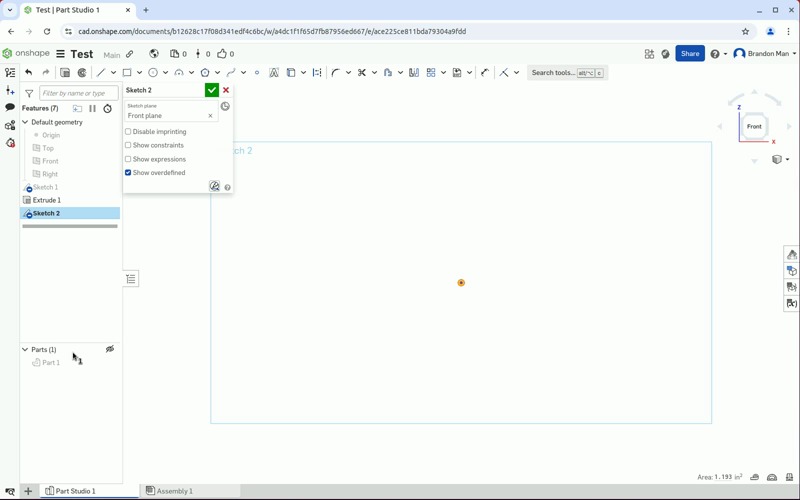
key(shift+y)
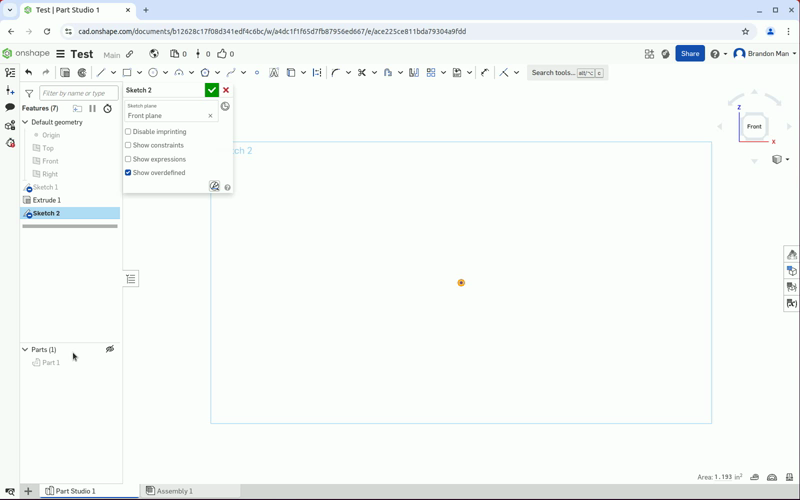
key(shift+e)
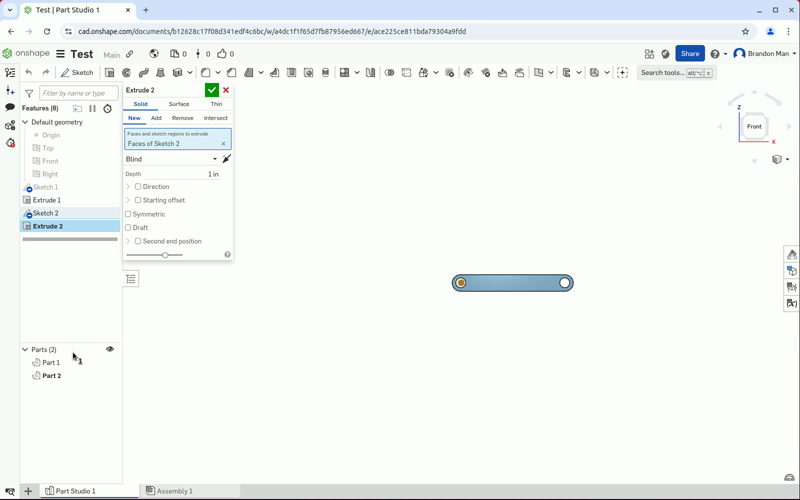
mouse_move(143, 106)
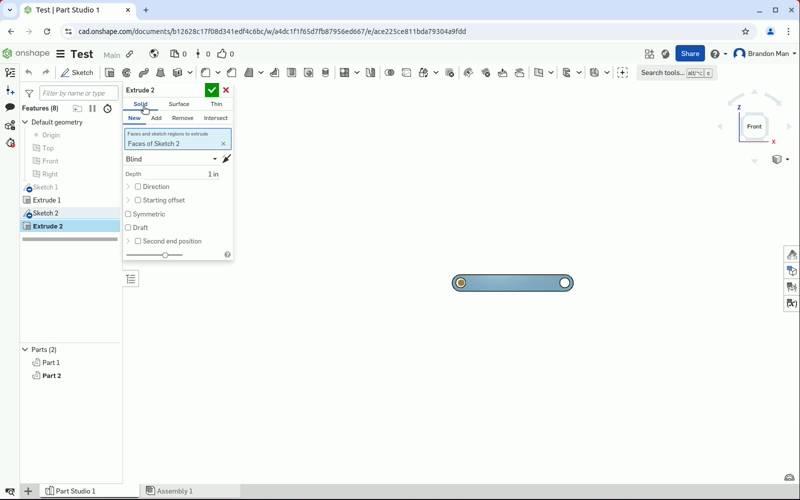
click(143, 106)
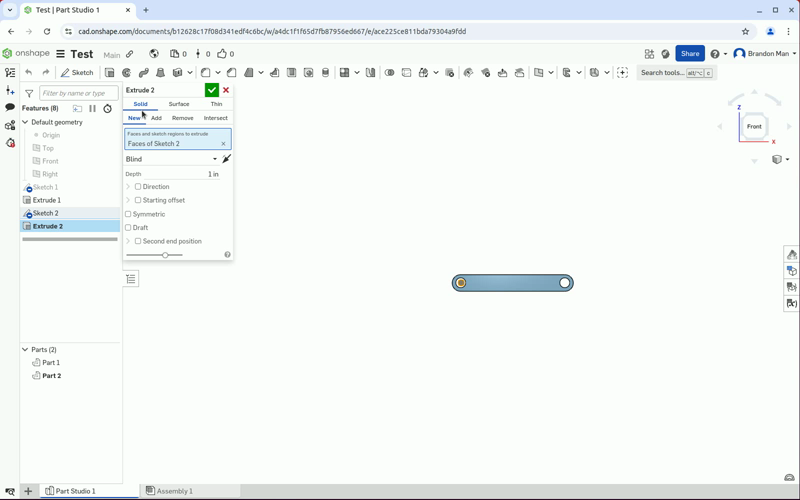
mouse_move(137, 120)
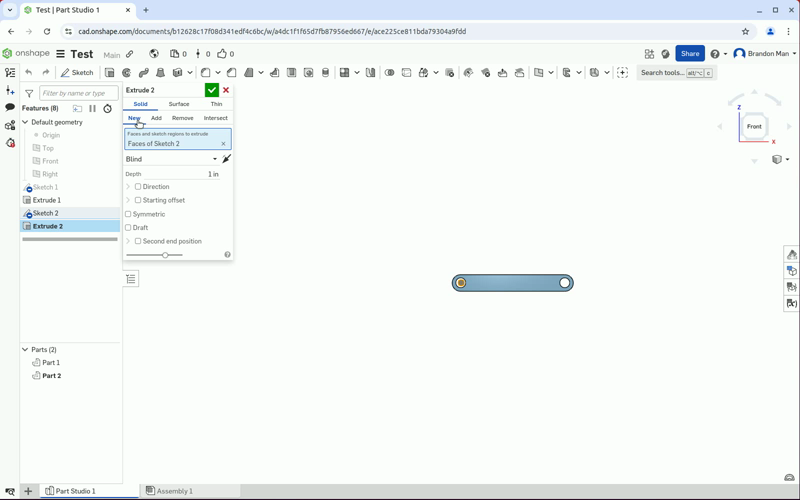
click(137, 120)
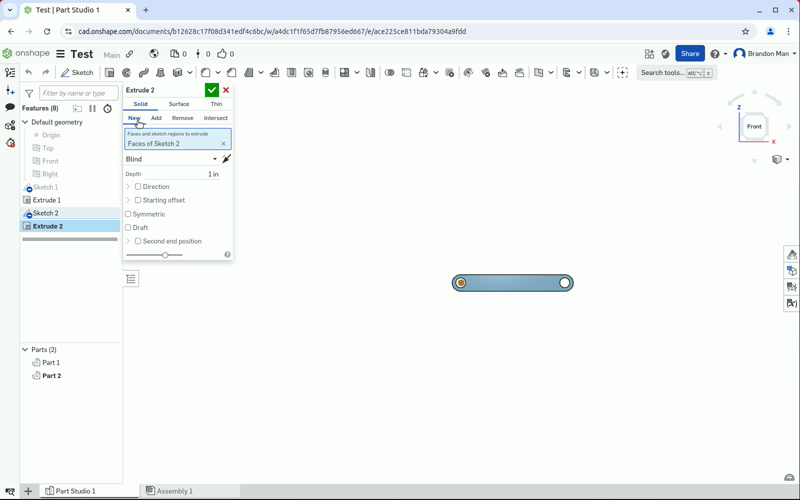
key(tab, 4)
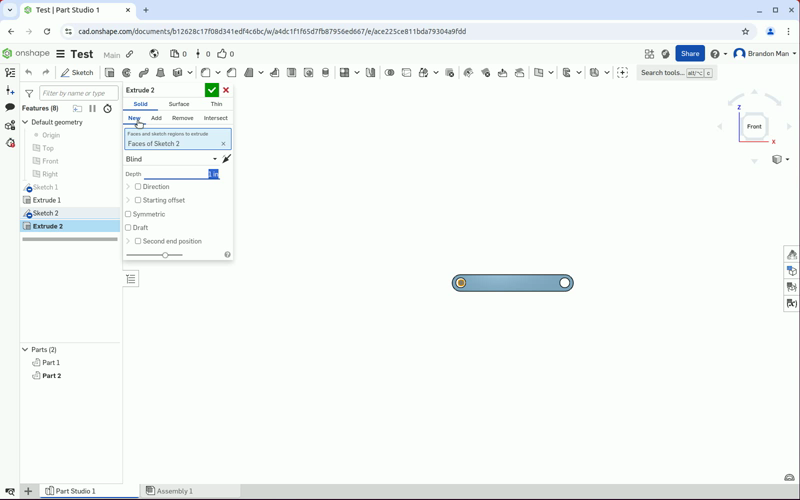
text(1.204)
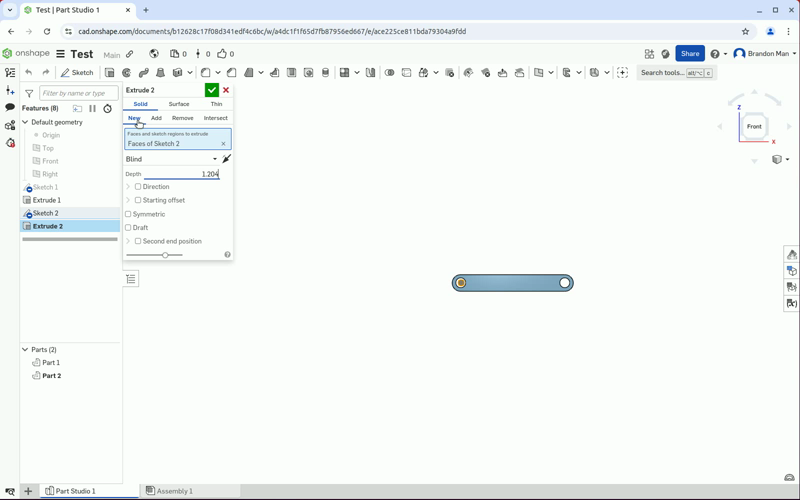
key(enter)
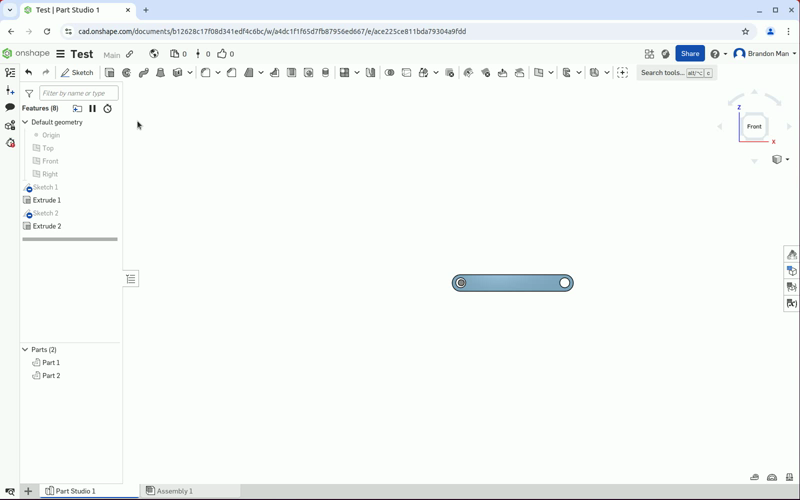
key(shift+h)
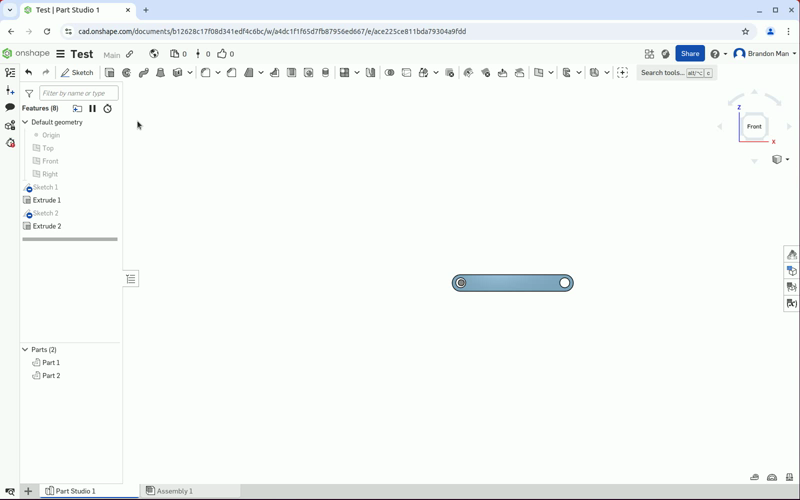
key(shift+h)
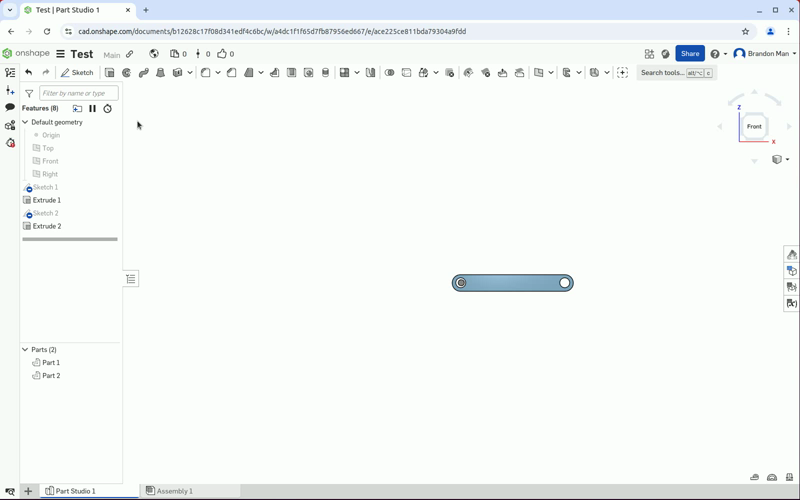
mouse_move(73, 189)
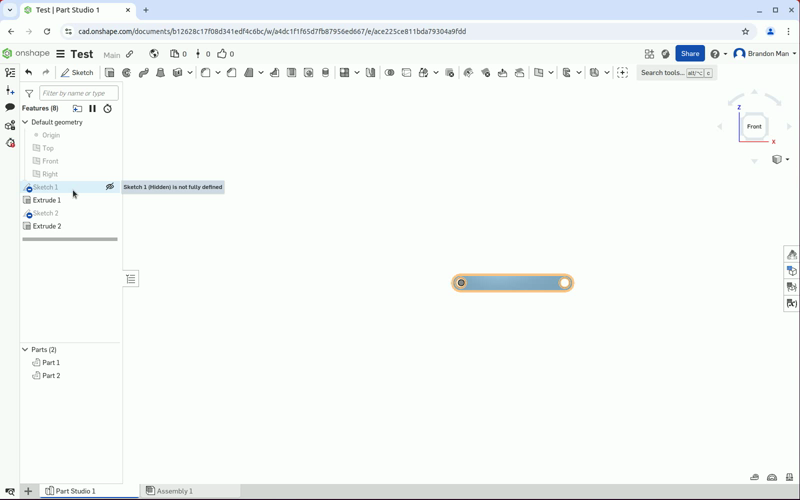
click(73, 189)
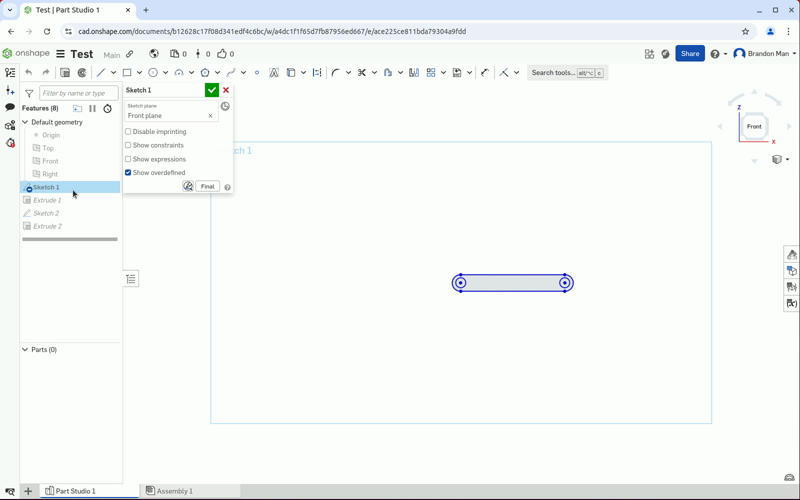
mouse_move(229, 92)
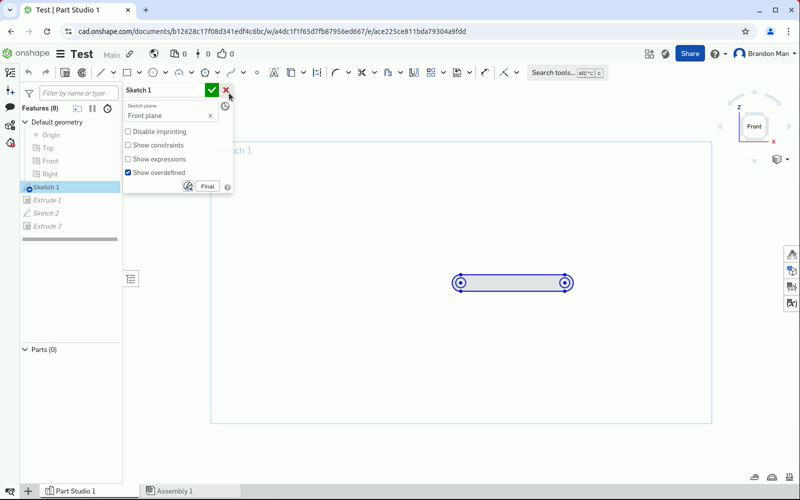
click(229, 92)
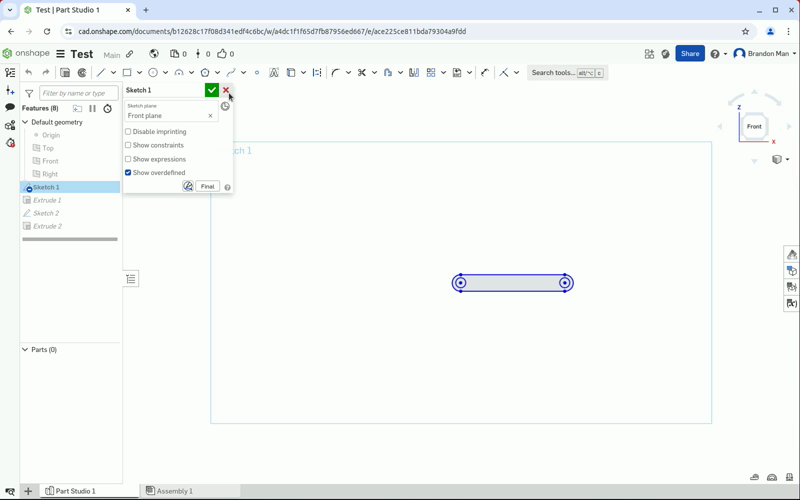
key(shift+s)
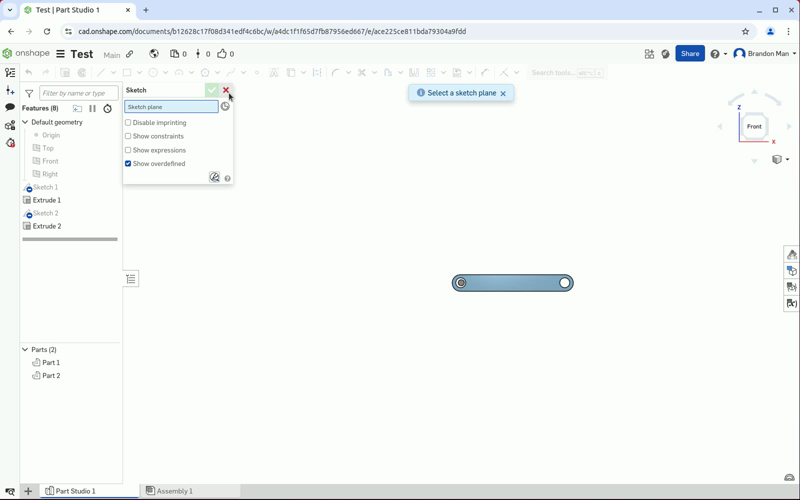
mouse_move(73, 163)
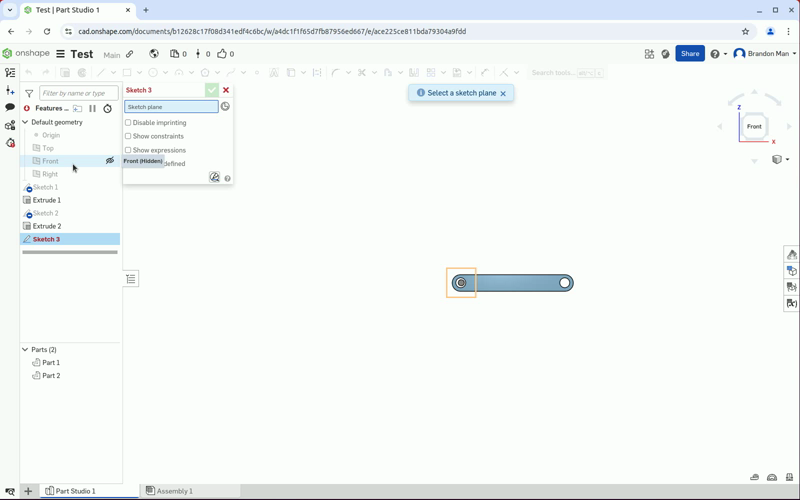
click(73, 163)
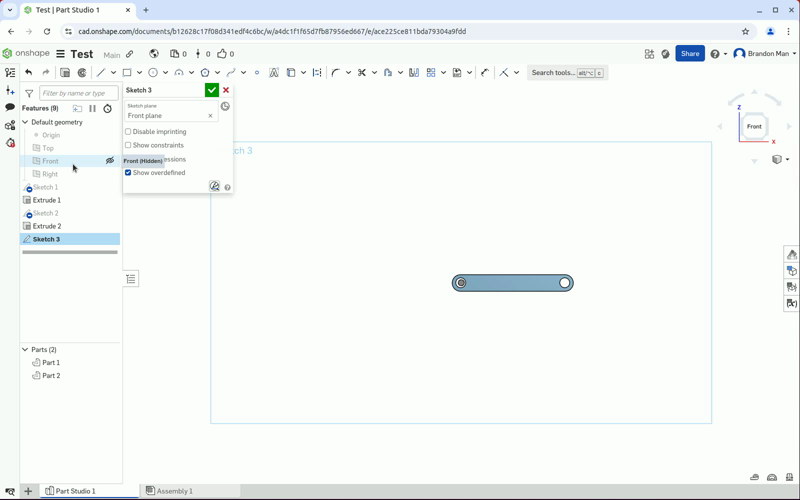
mouse_move(73, 352)
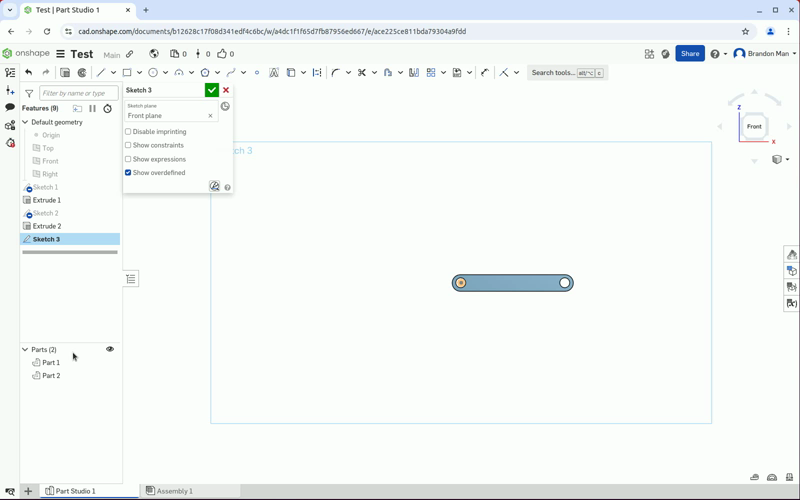
key(y)
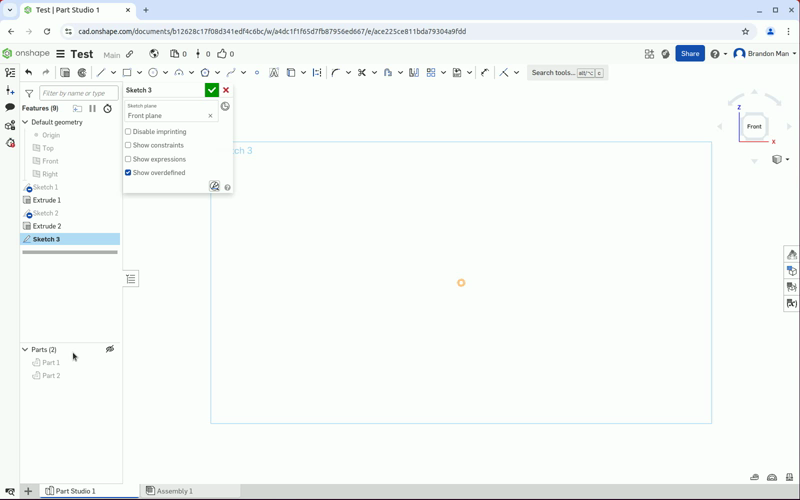
key(c)
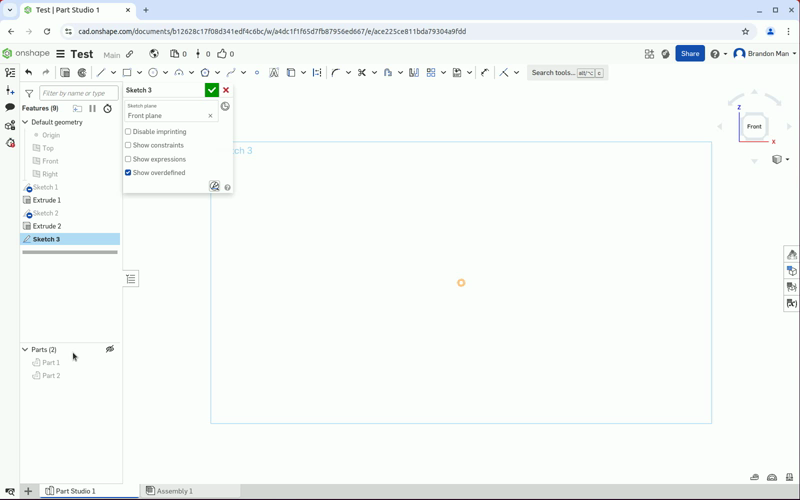
key_down(shift)
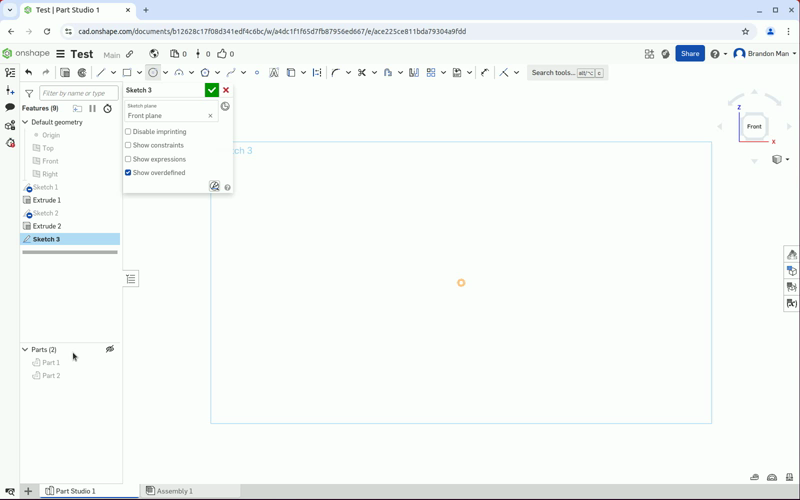
mouse_move(565, 282)
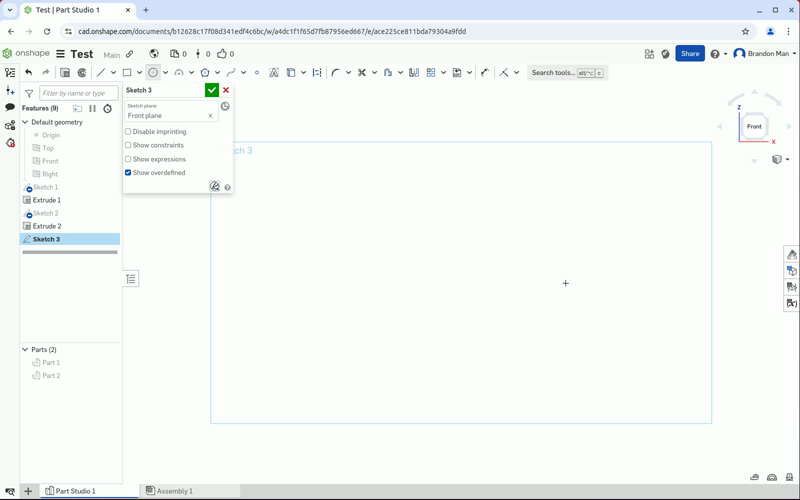
click(565, 282)
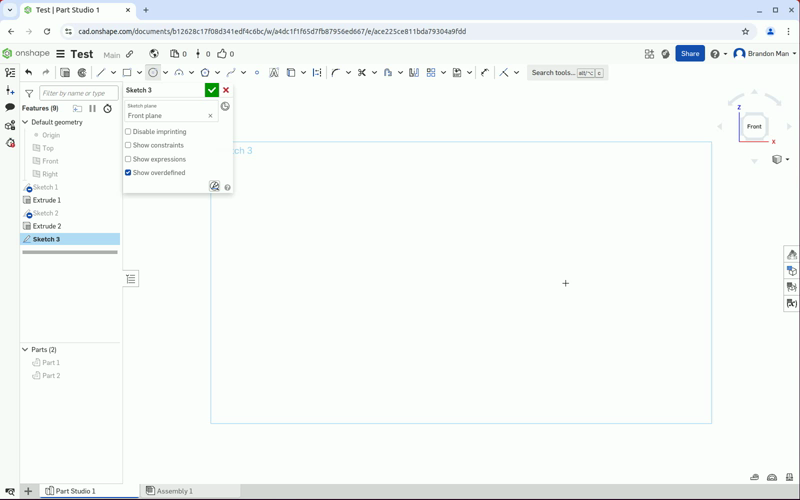
key_up(shift)
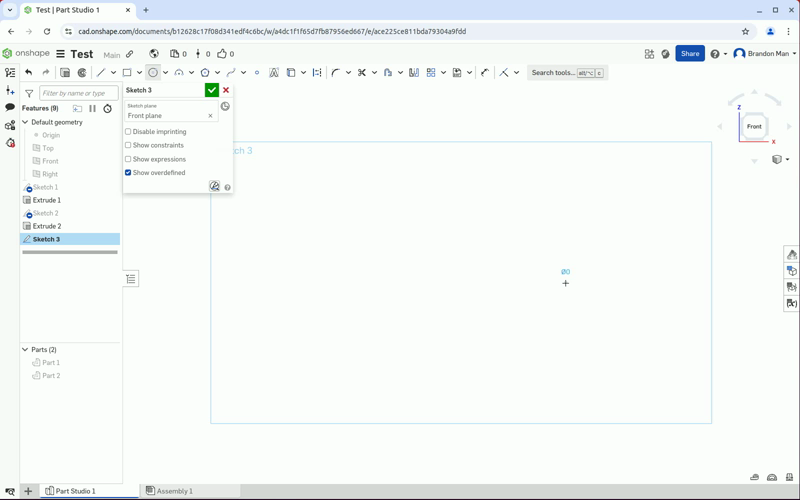
mouse_move(568, 282)
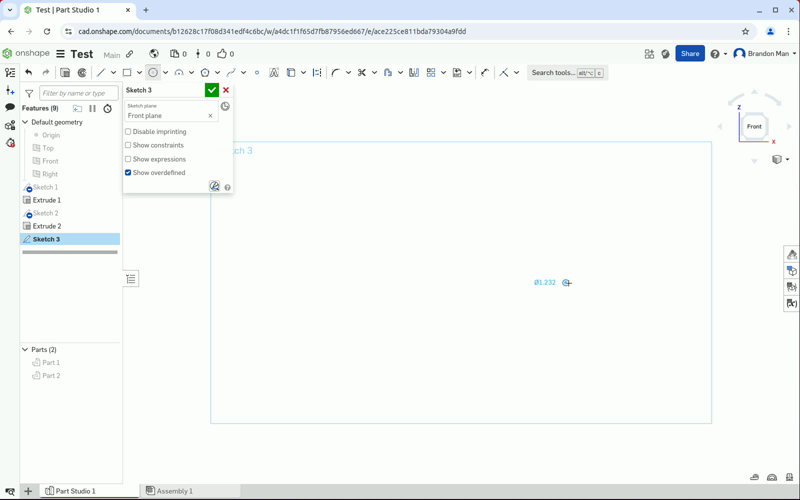
click(568, 282)
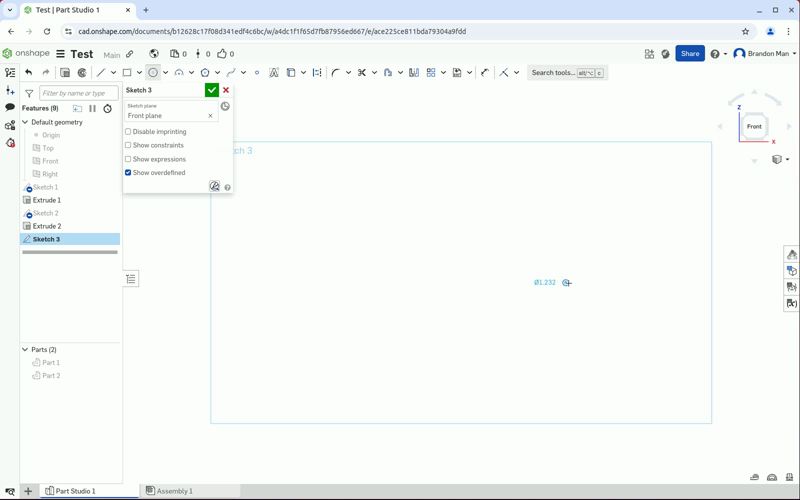
key(esc)
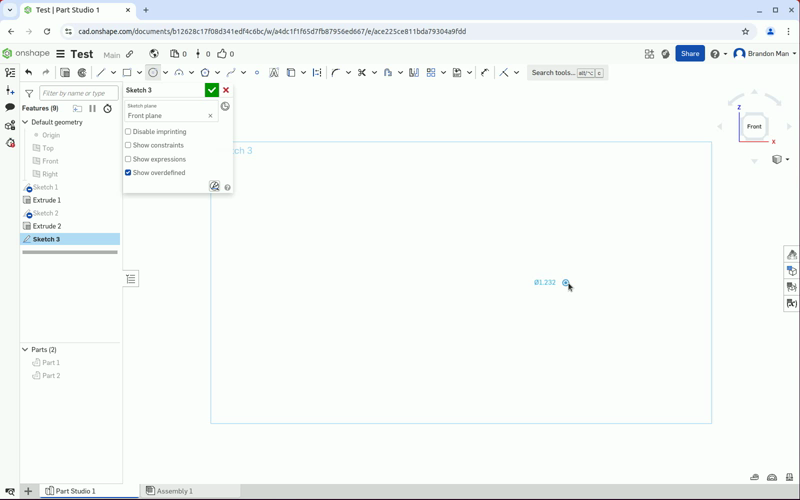
mouse_move(566, 282)
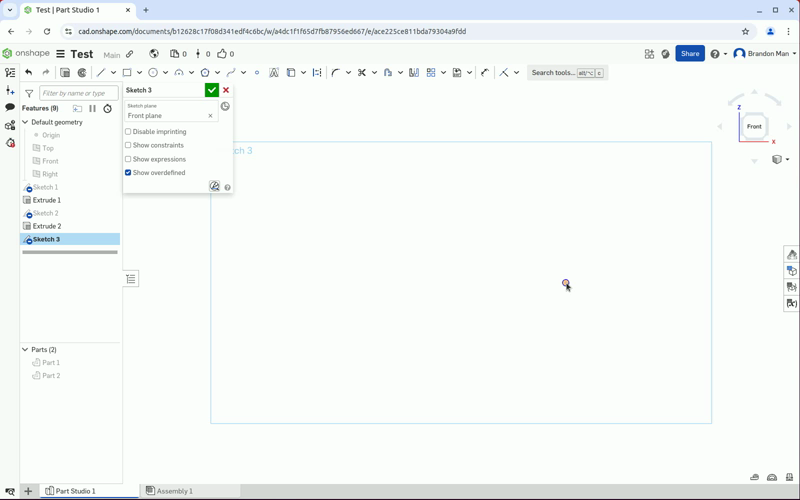
scroll(6)
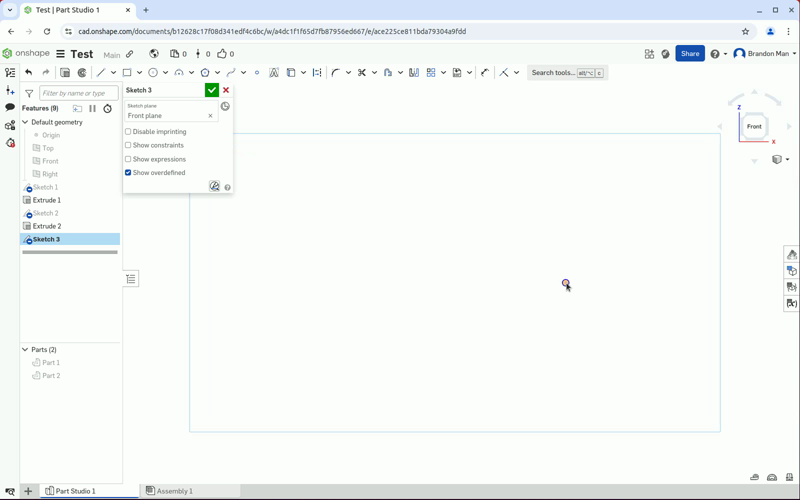
scroll(6)
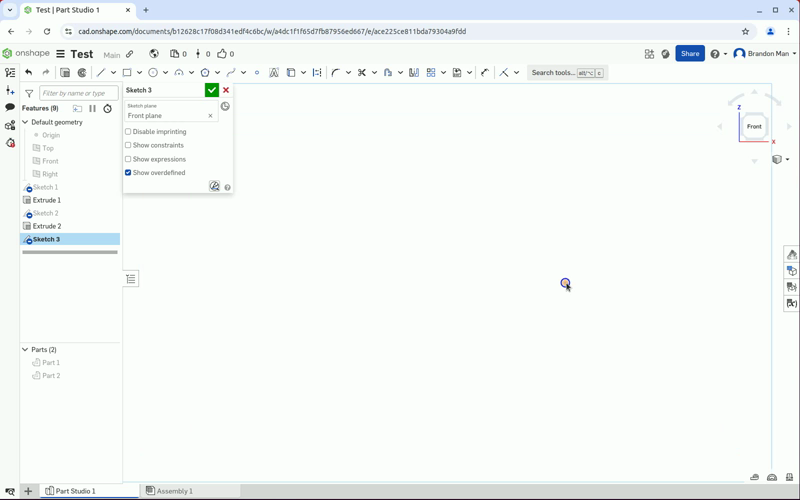
scroll(6)
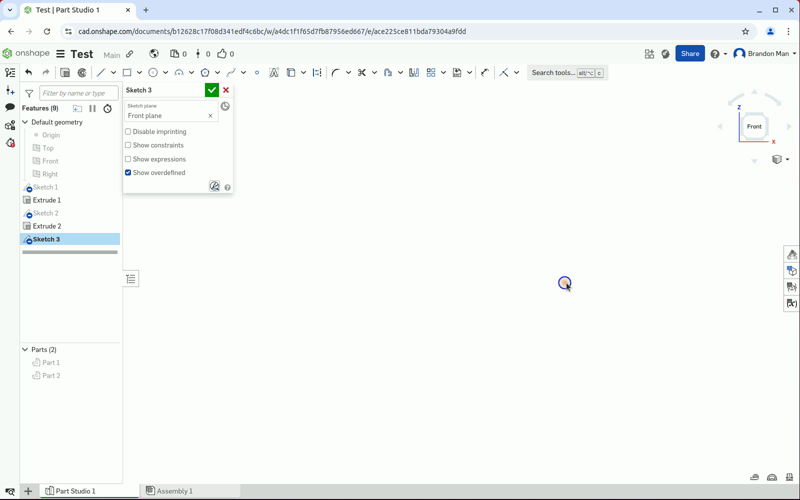
scroll(6)
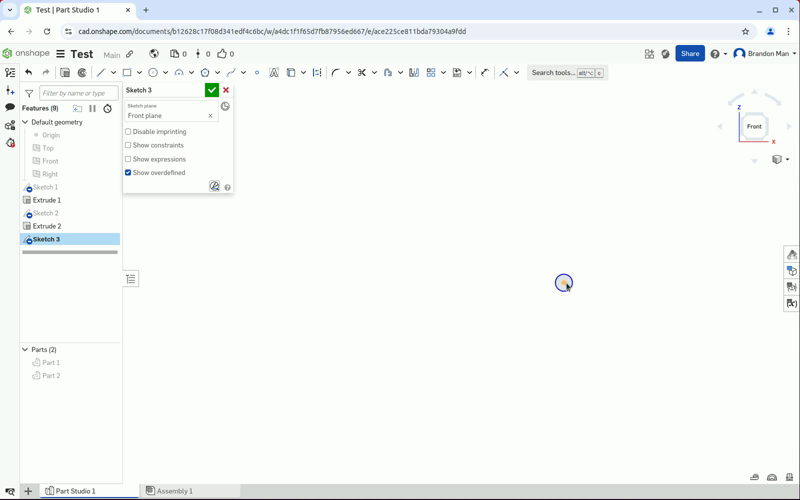
scroll(6)
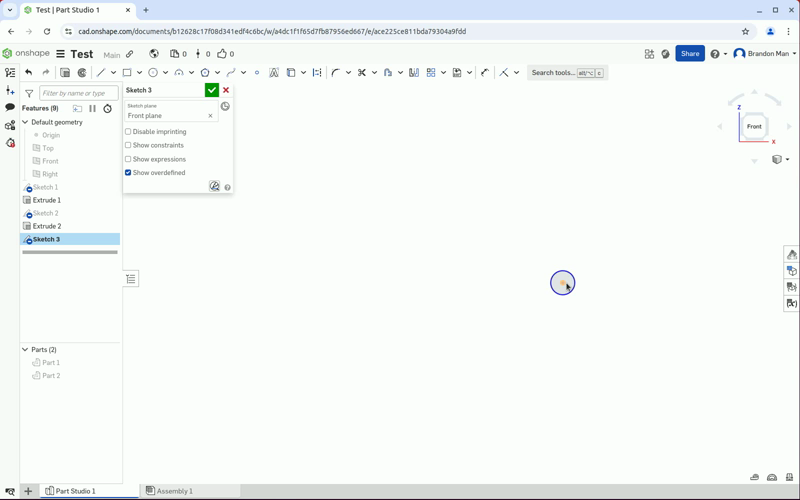
scroll(6)
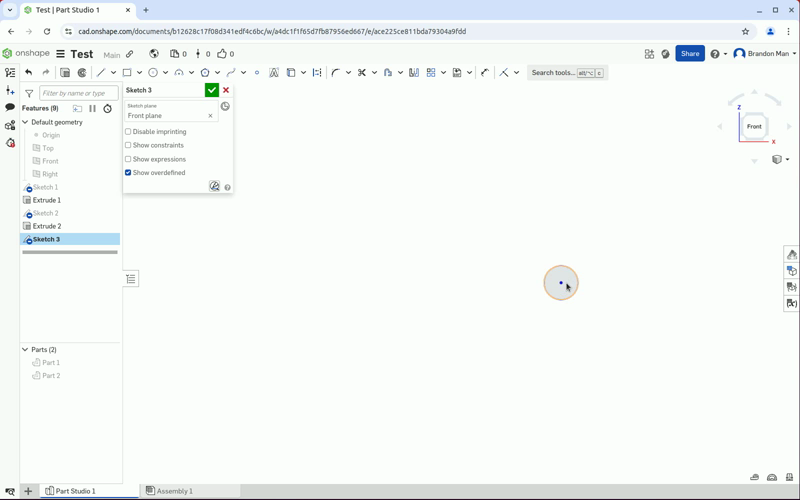
scroll(6)
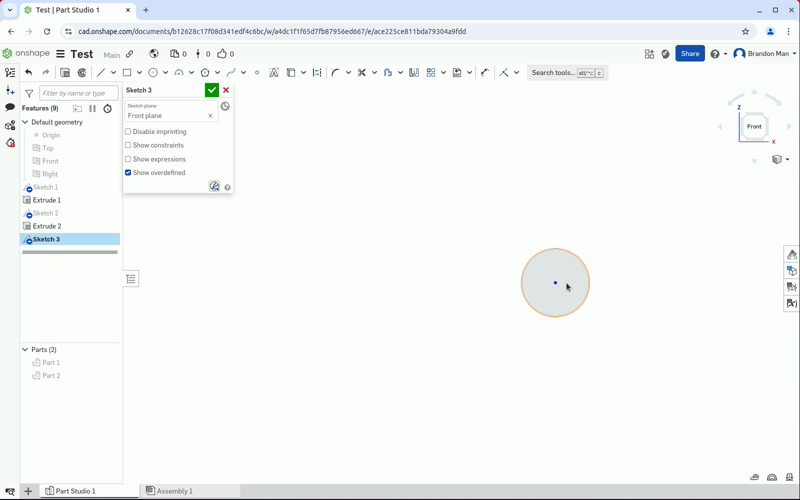
click(566, 282)
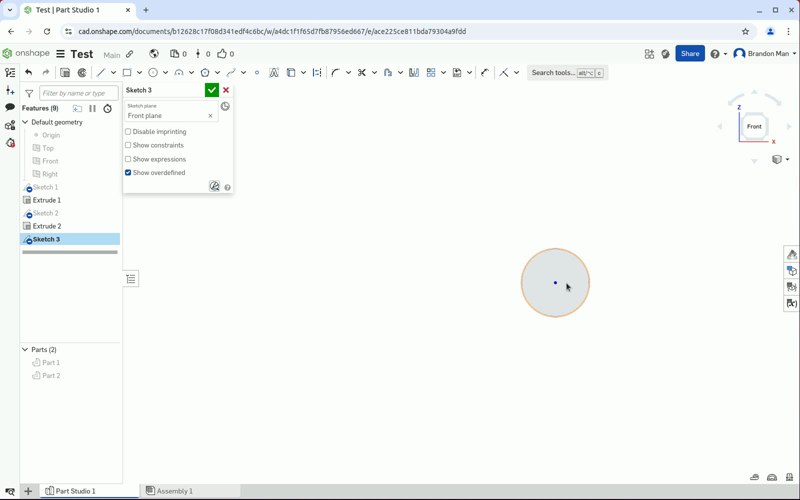
scroll(-6)
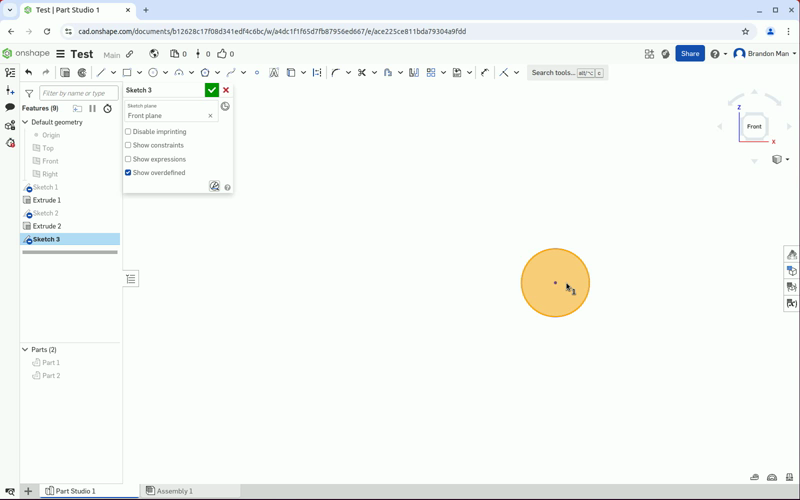
scroll(-6)
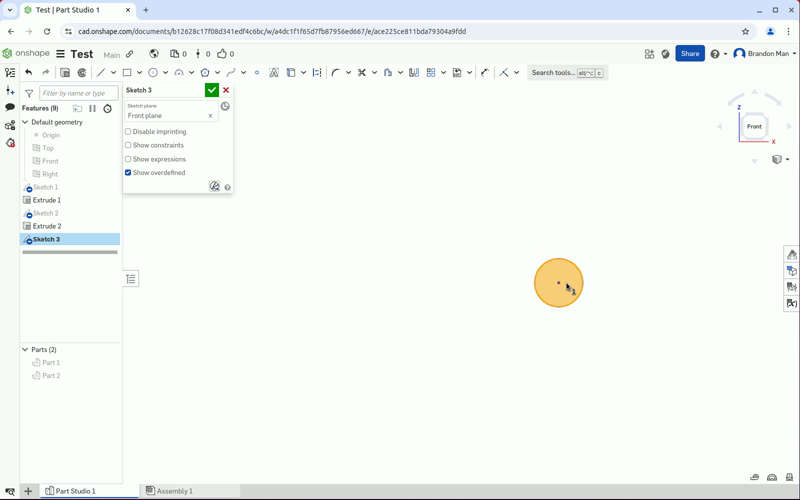
scroll(-6)
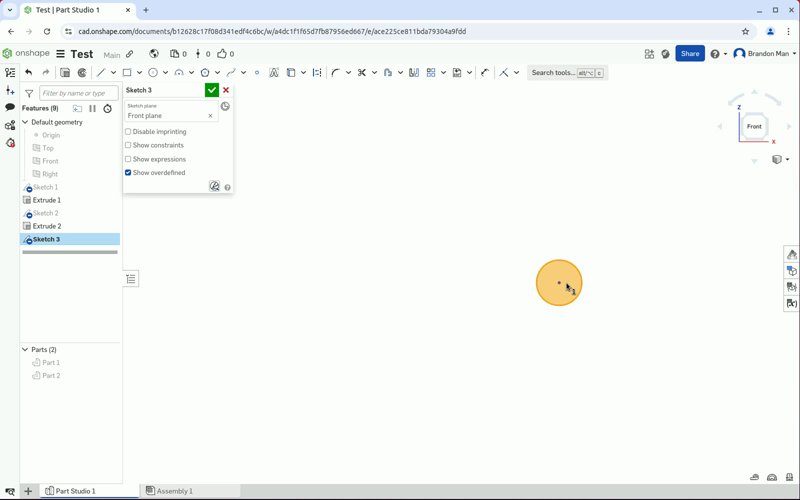
scroll(-6)
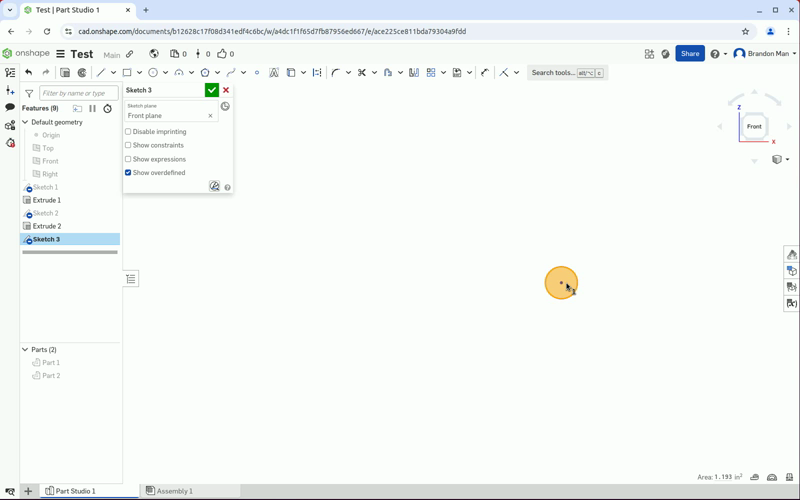
scroll(-6)
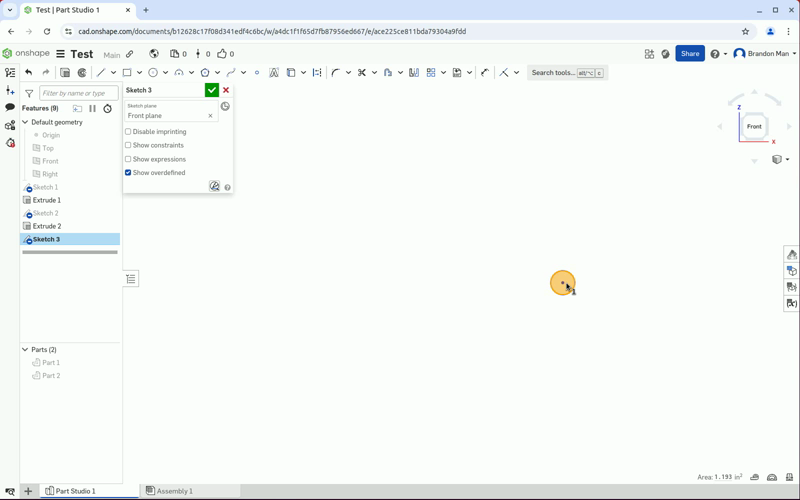
scroll(-6)
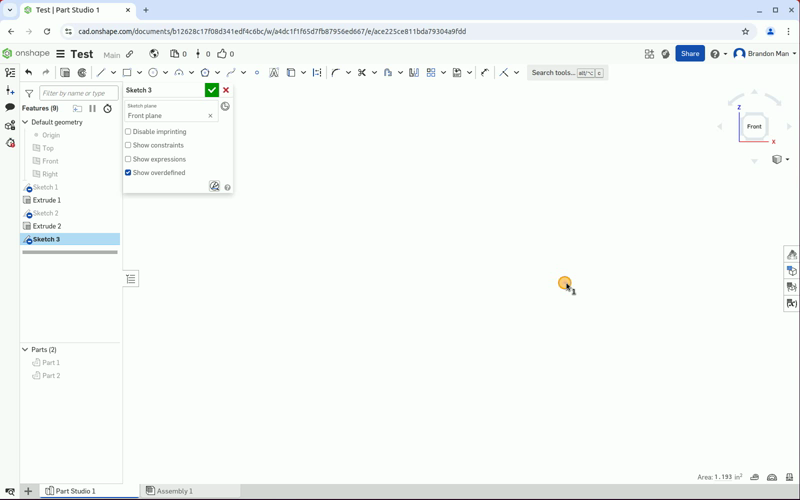
scroll(-6)
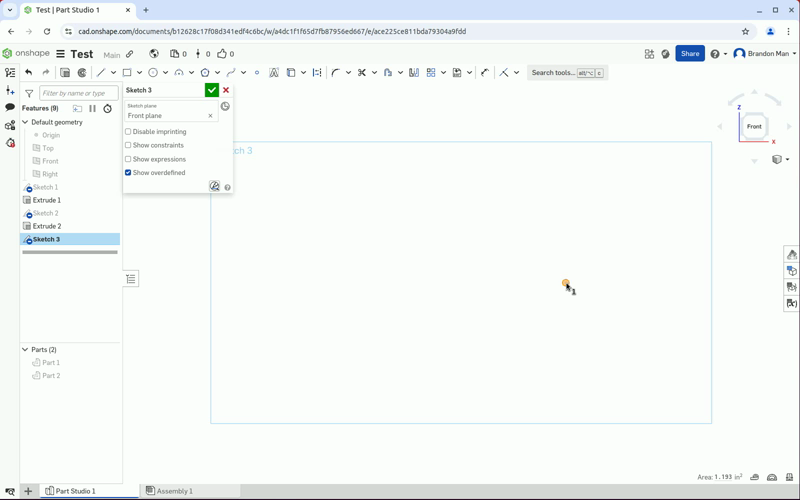
mouse_move(73, 352)
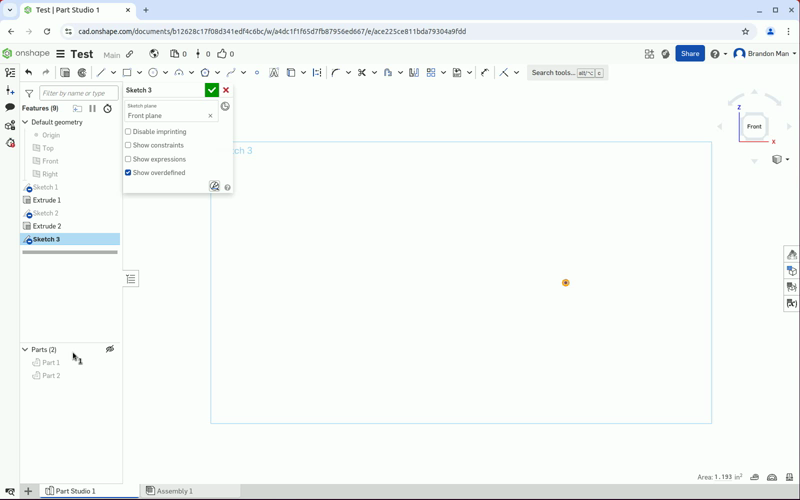
key(shift+y)
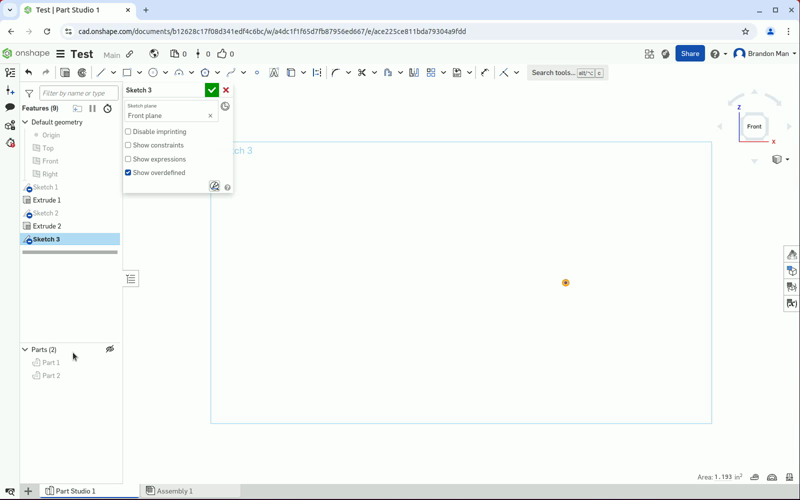
key(shift+e)
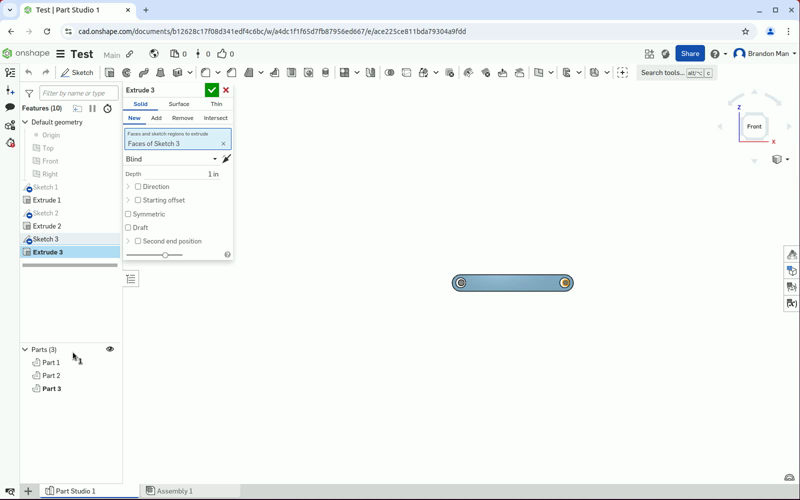
mouse_move(143, 106)
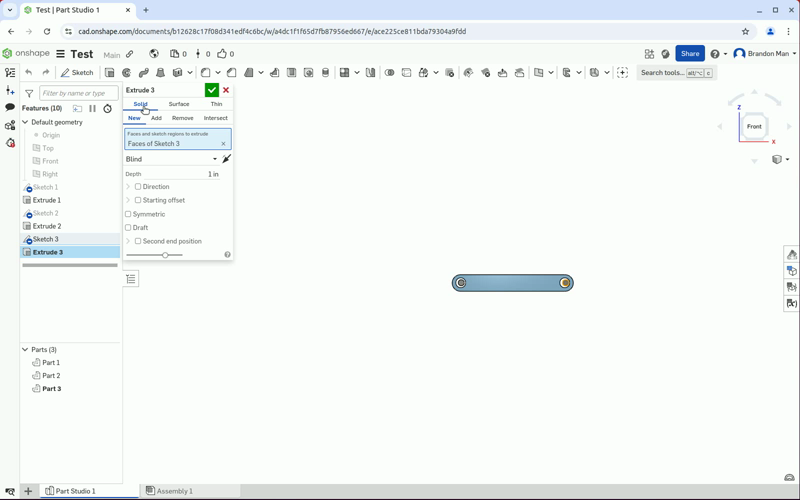
click(143, 106)
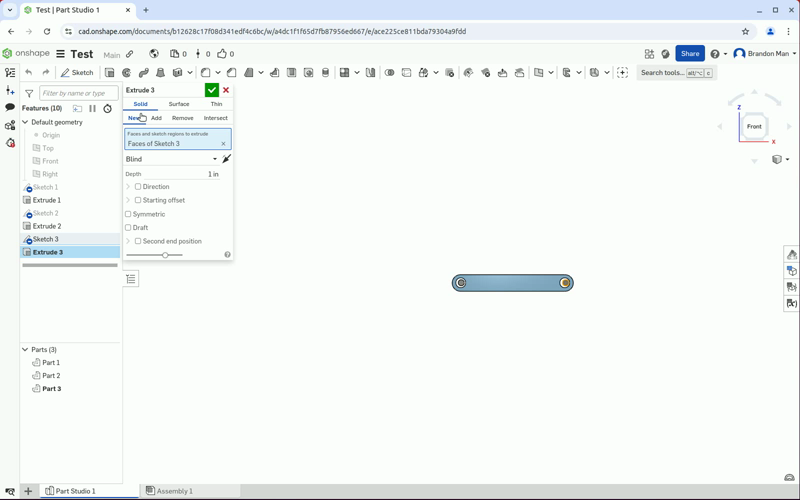
mouse_move(137, 120)
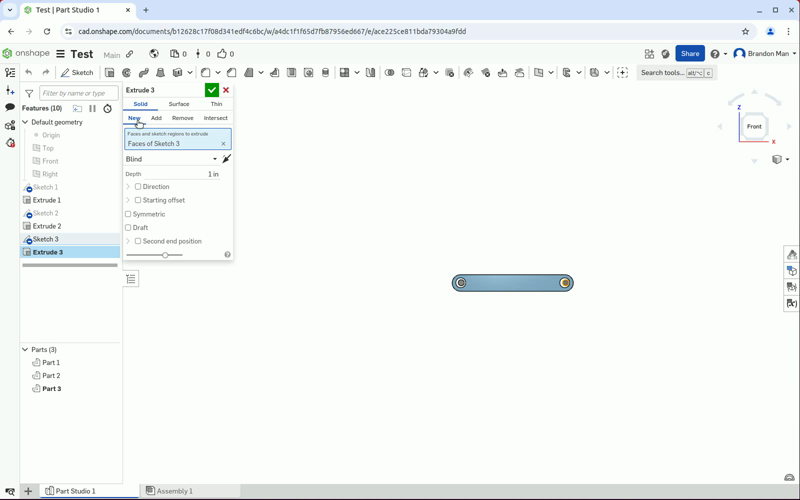
click(137, 120)
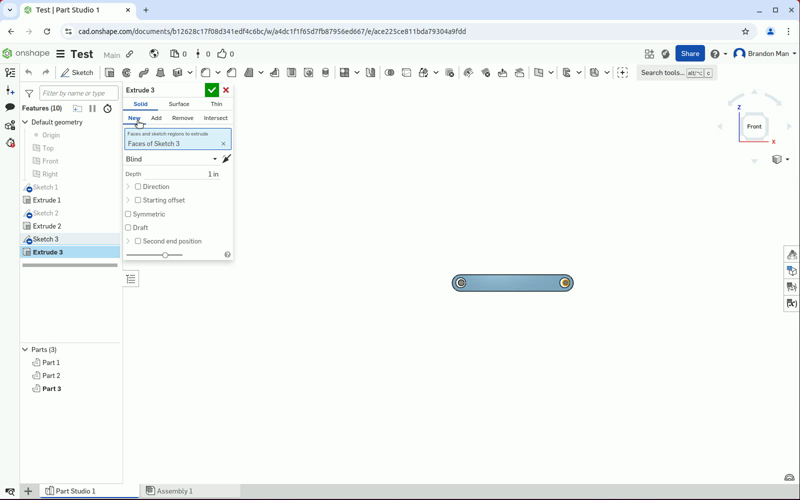
key(tab, 4)
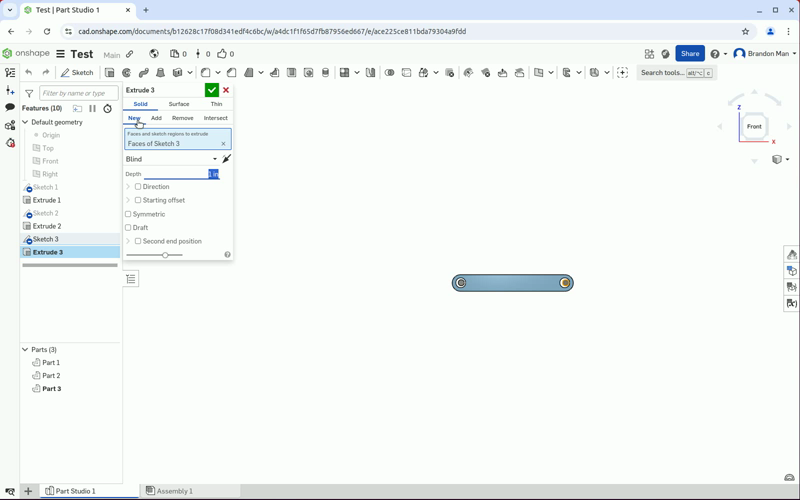
text(1.204)
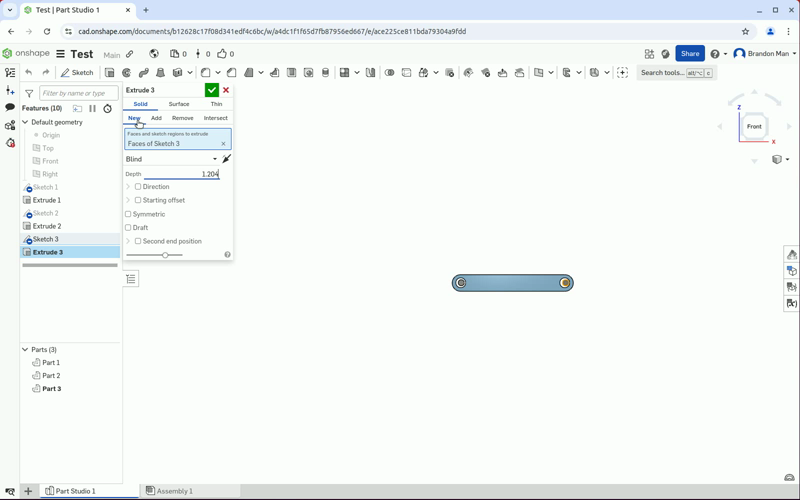
key(enter)
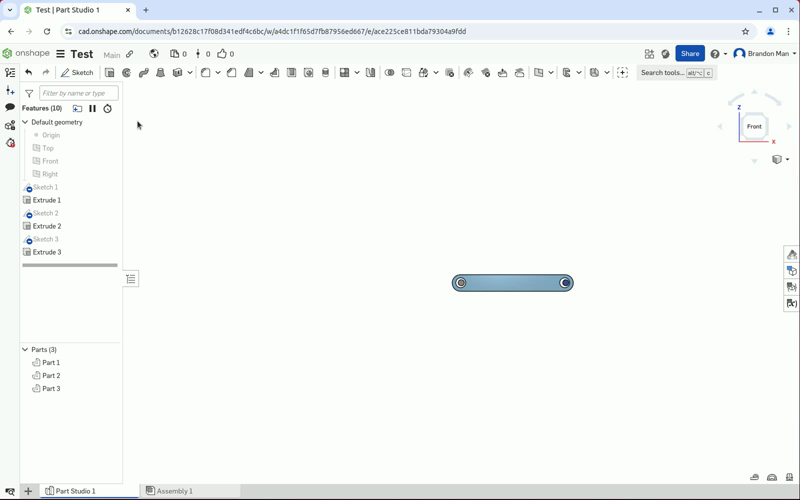
key(shift+h)
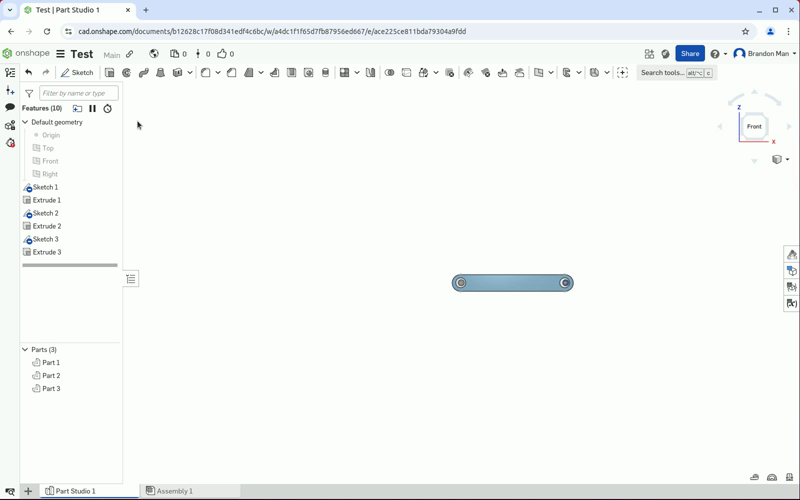
key(shift+h)
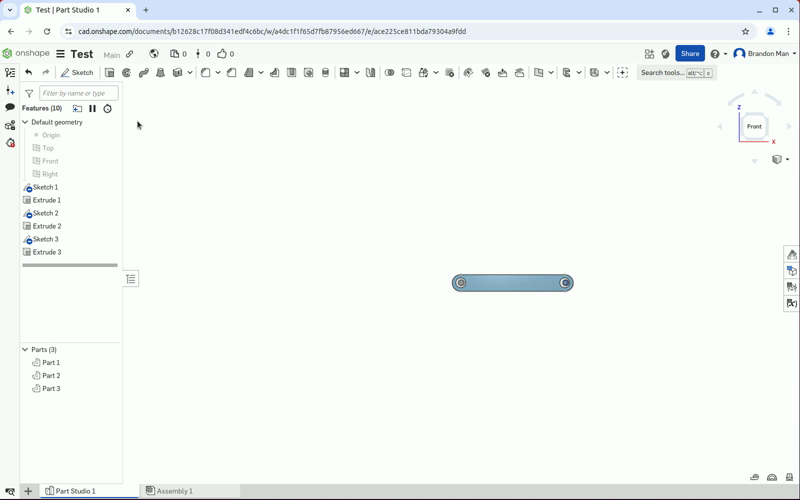
key(shift+7)
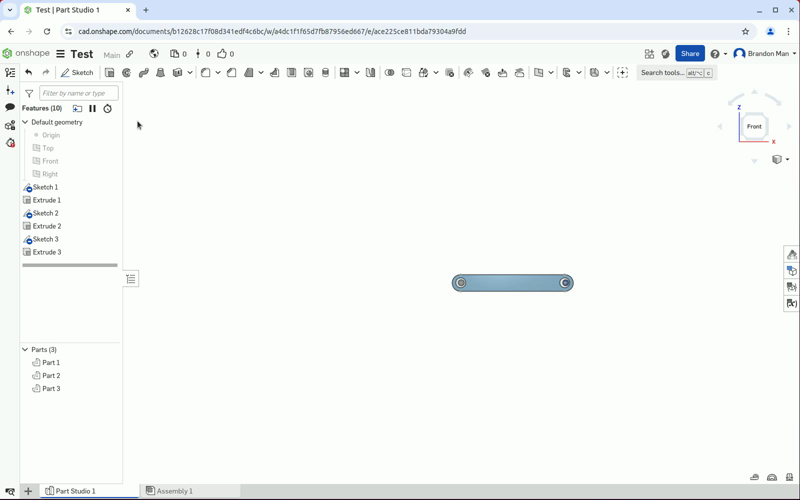
key(left, 2)
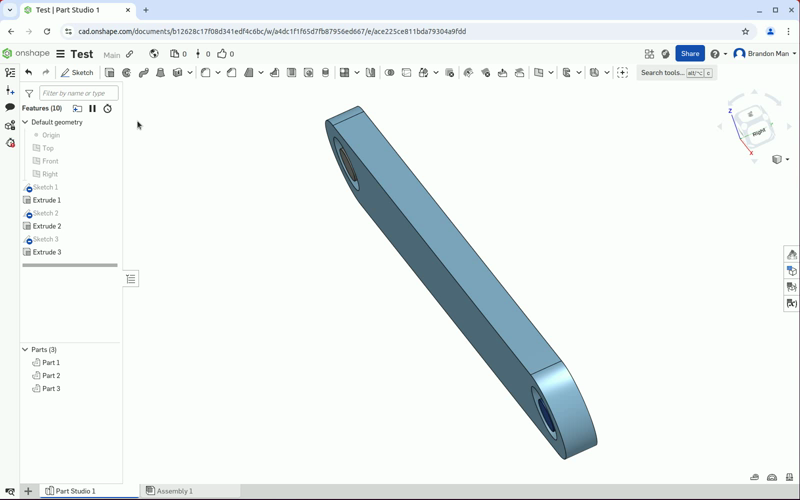
key(down, 2)
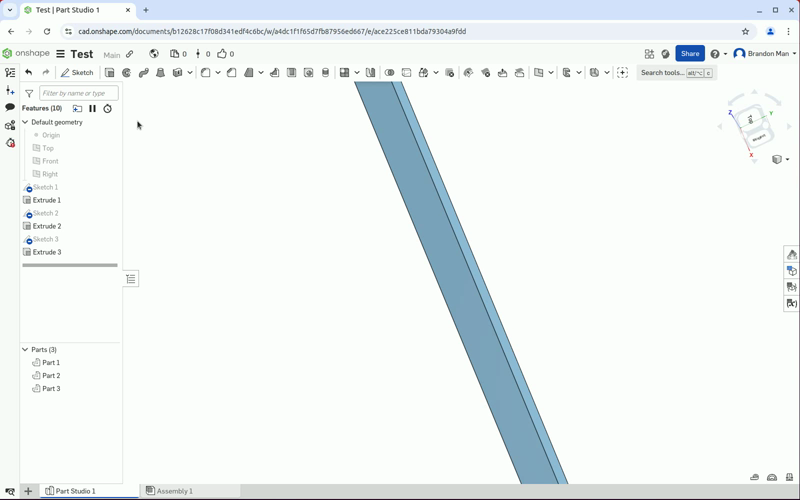
key(up, 2)
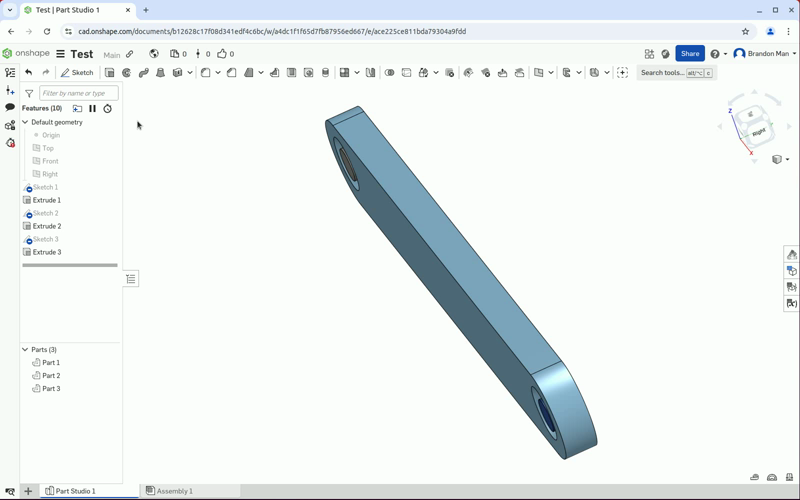
key(right, 2)
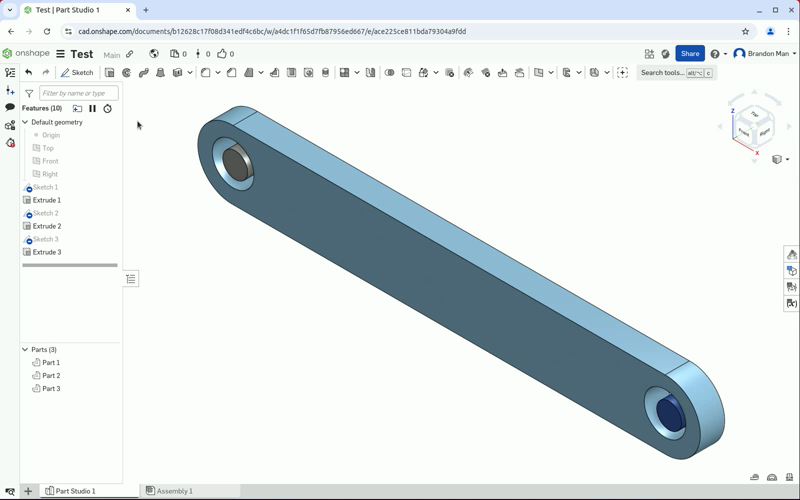
mouse_move(73, 189)
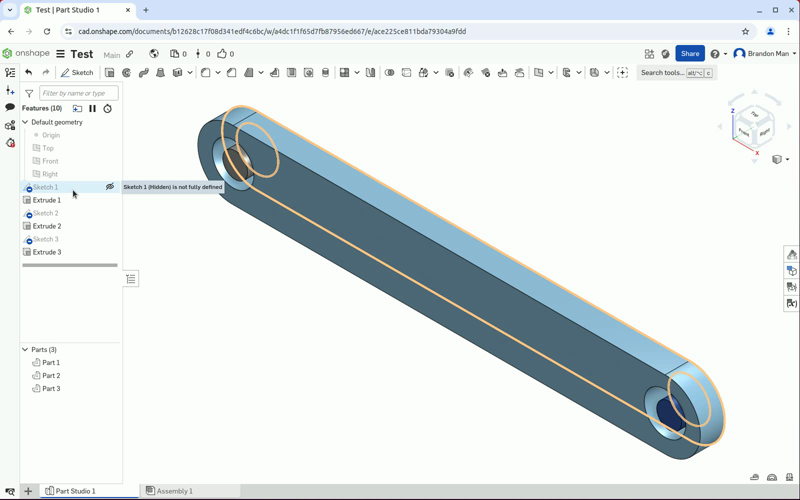
click(73, 189)